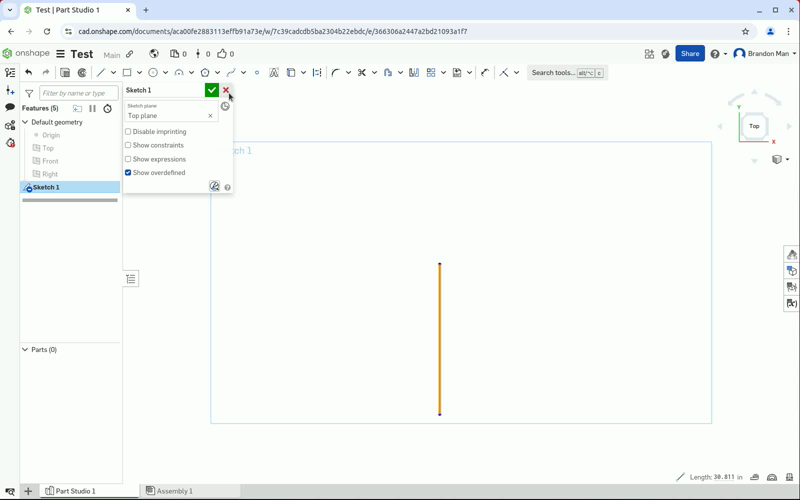
key(shift+h)
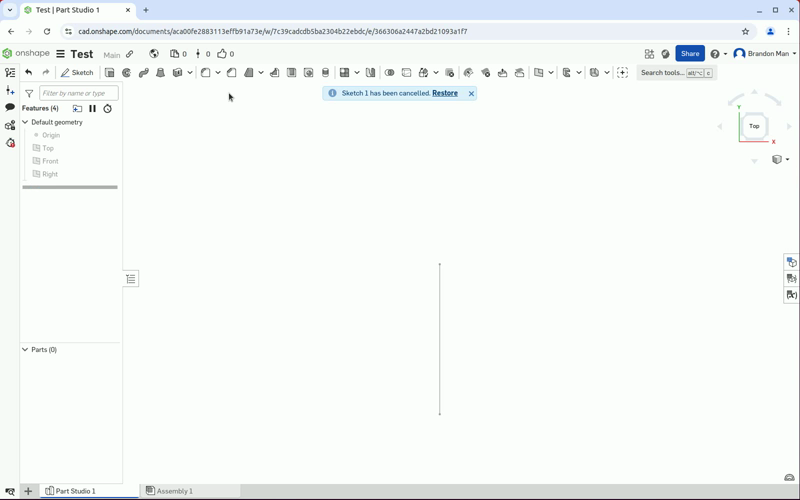
mouse_move(73, 352)
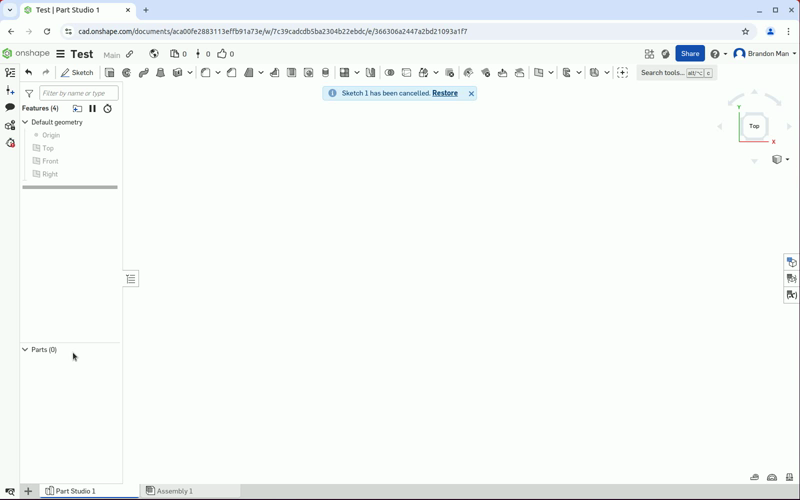
key(y)
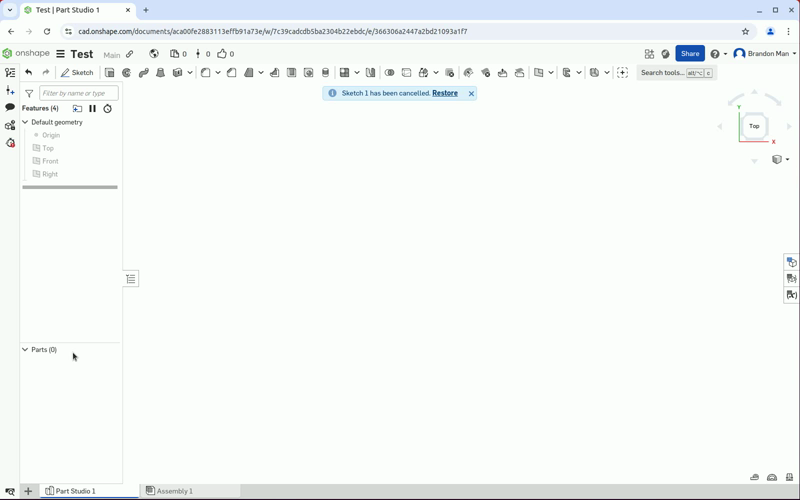
key(shift+p)
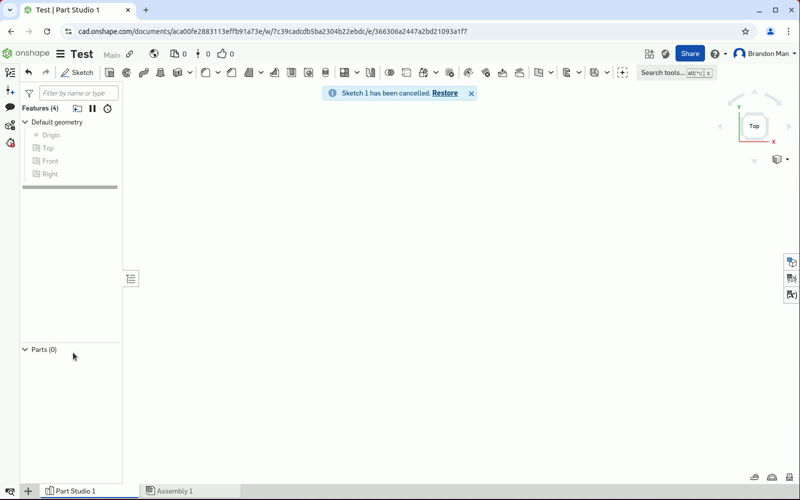
key(space)
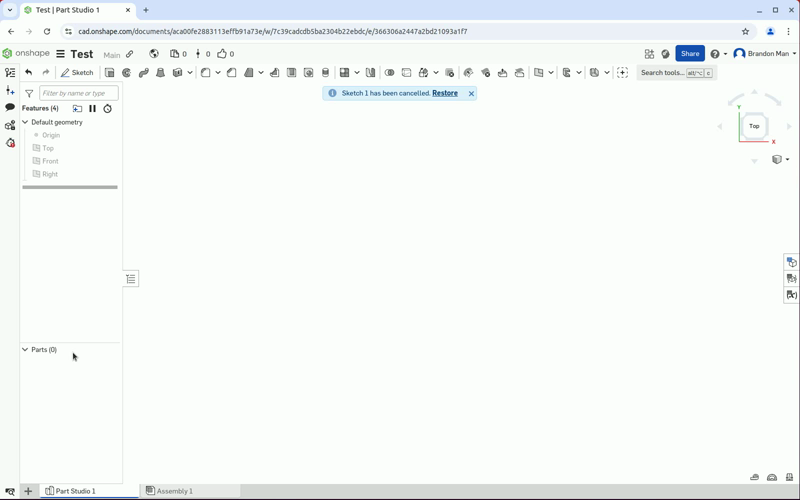
key_down(shift)
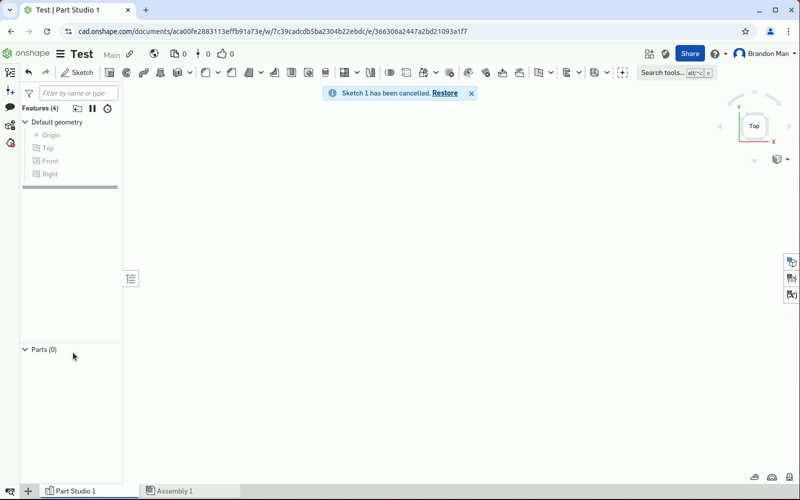
key(up)
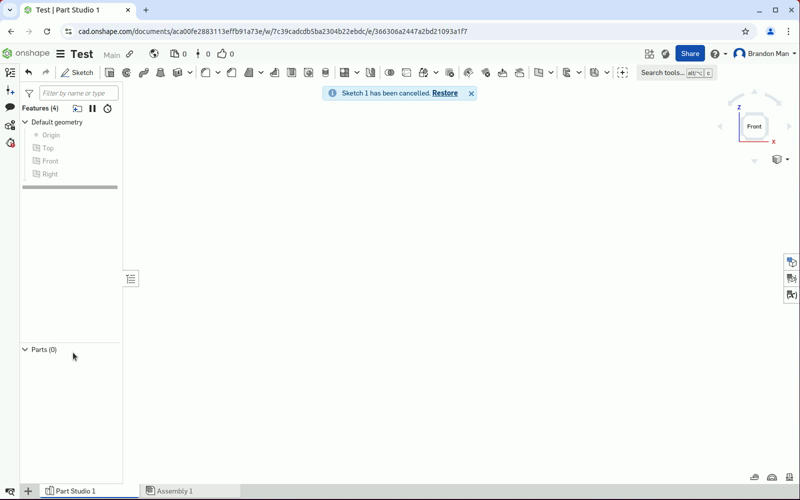
key_up(shift)
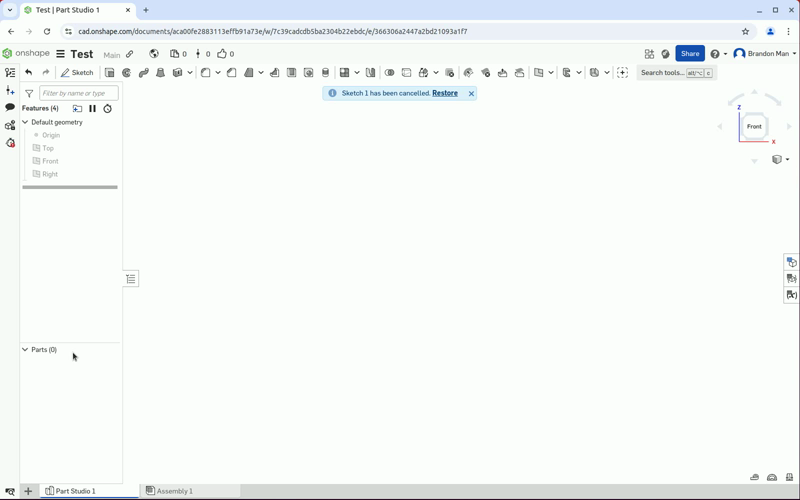
mouse_move(73, 352)
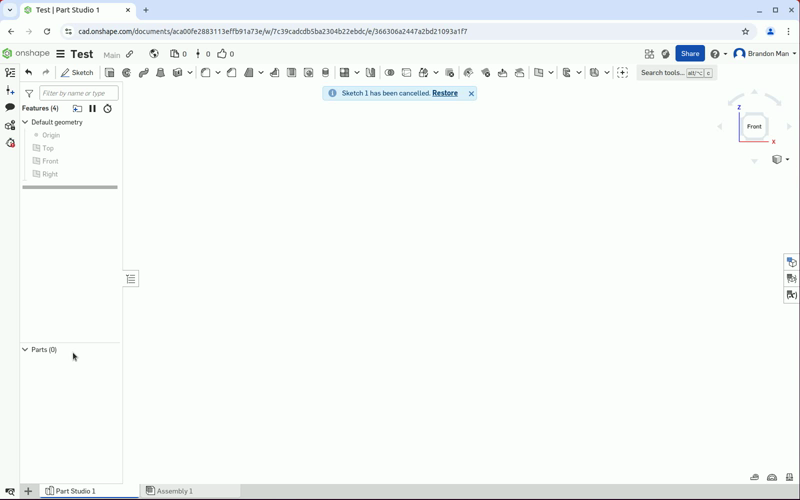
key(shift+y)
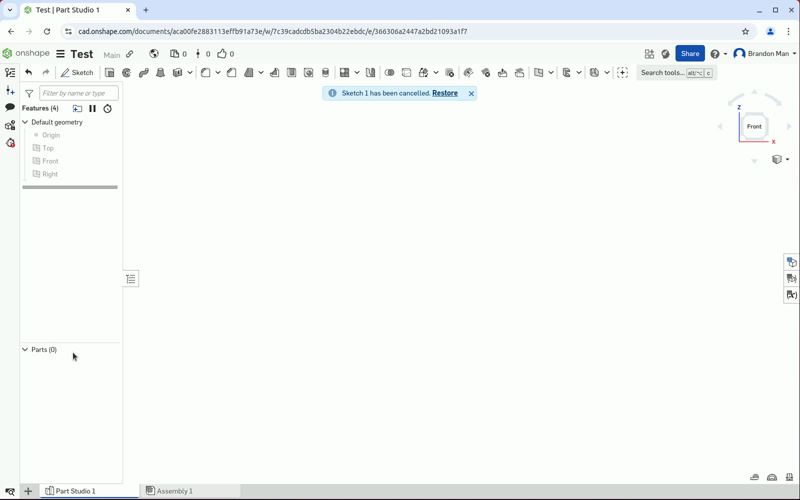
key(shift+s)
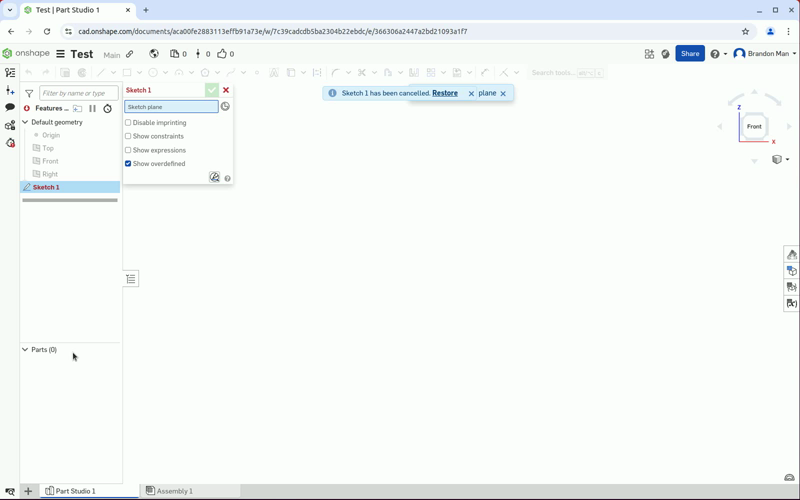
mouse_move(73, 163)
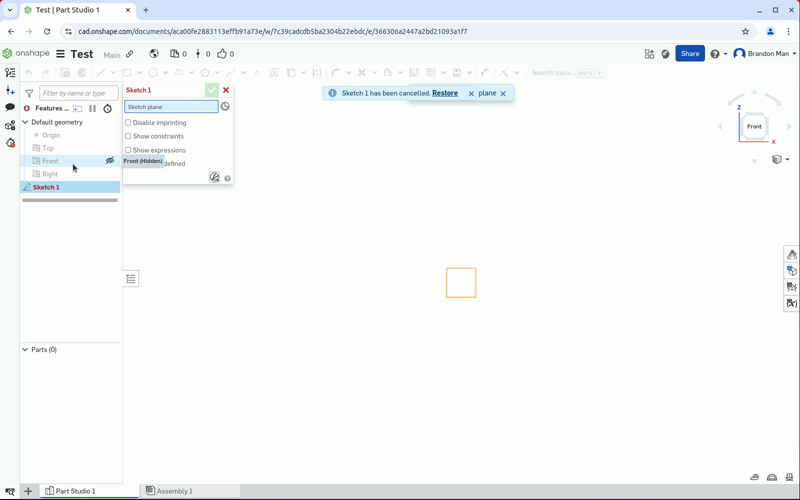
click(73, 163)
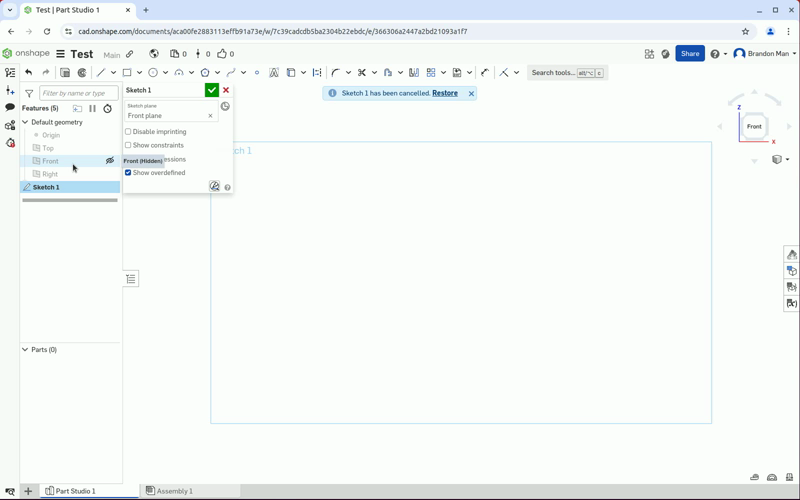
mouse_move(73, 352)
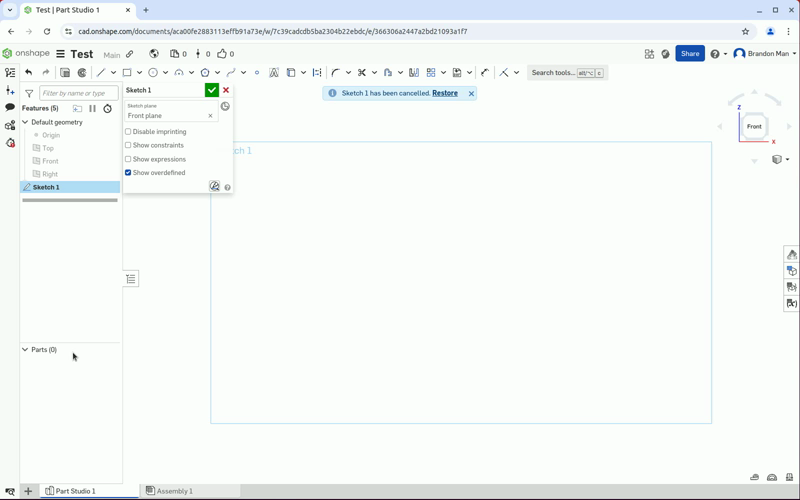
key(y)
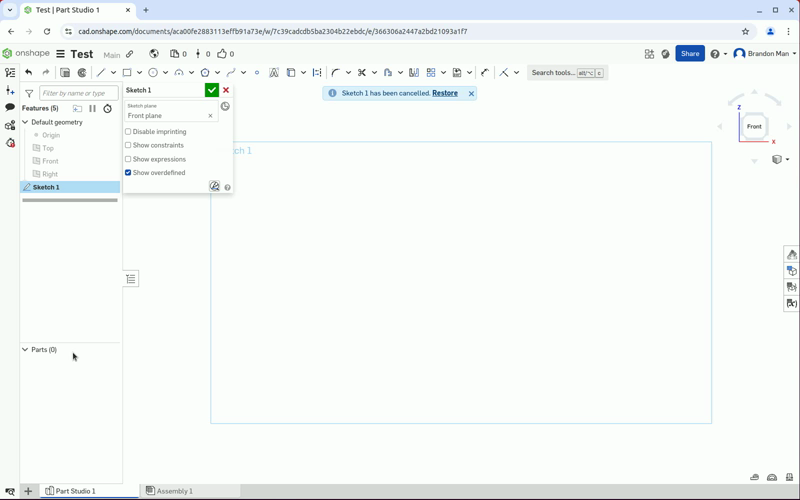
key(l)
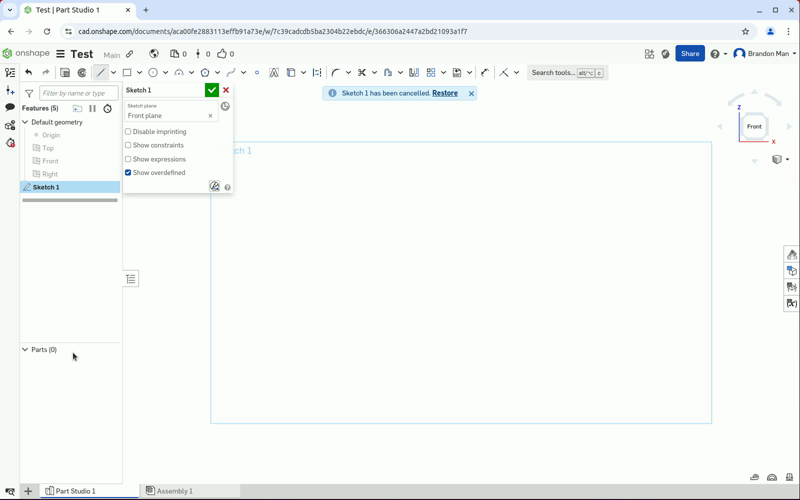
key_down(shift)
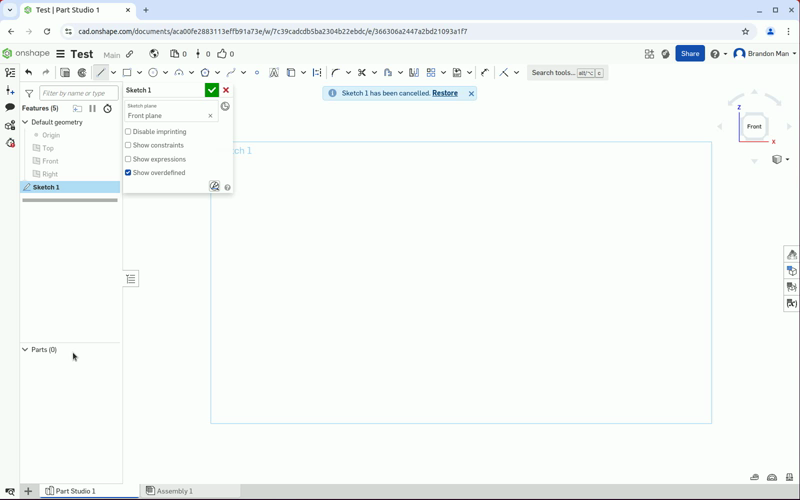
mouse_move(376, 339)
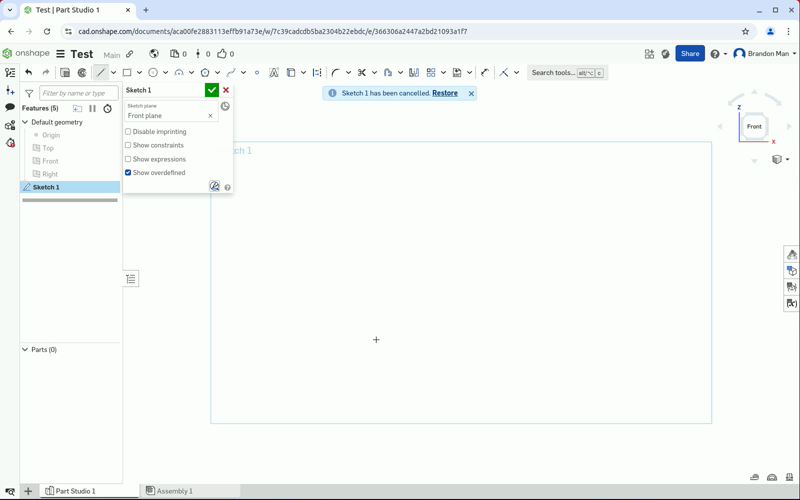
click(376, 339)
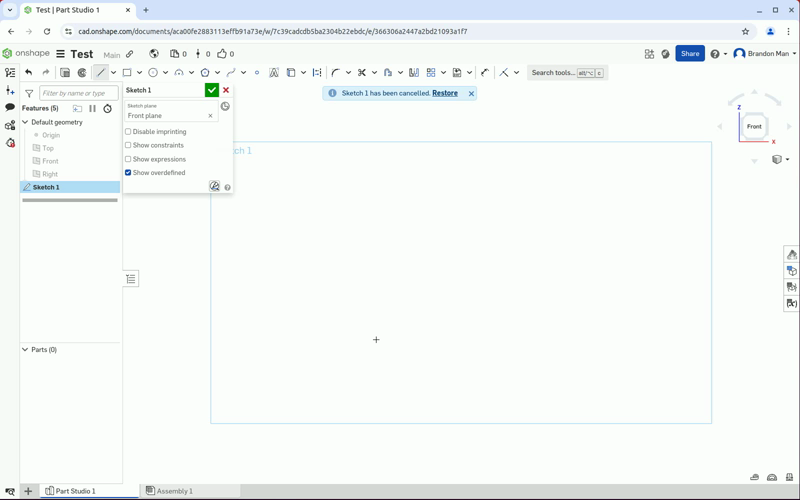
key_up(shift)
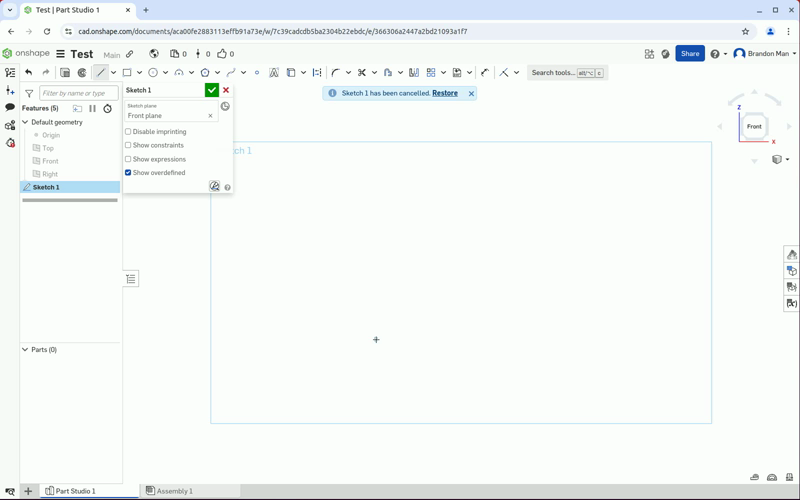
key_down(shift)
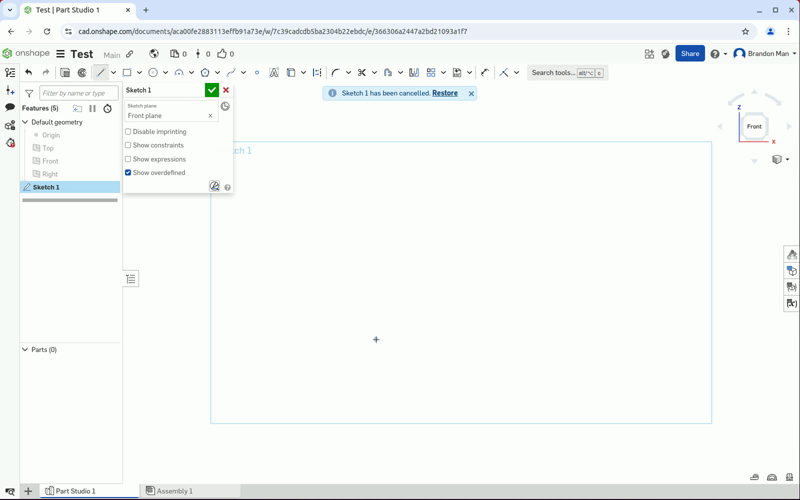
mouse_move(406, 339)
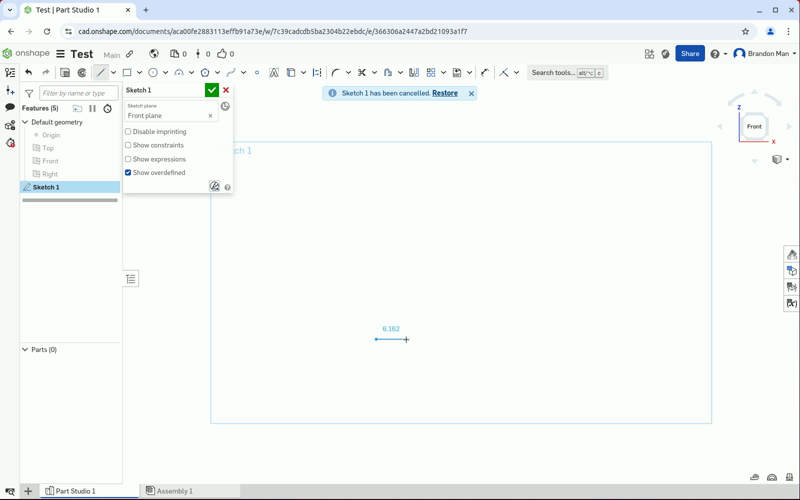
mouse_move(404, 367)
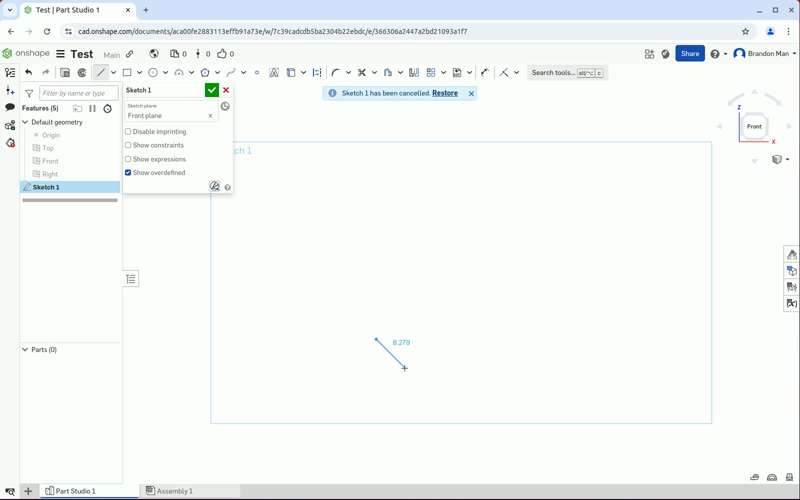
click(404, 367)
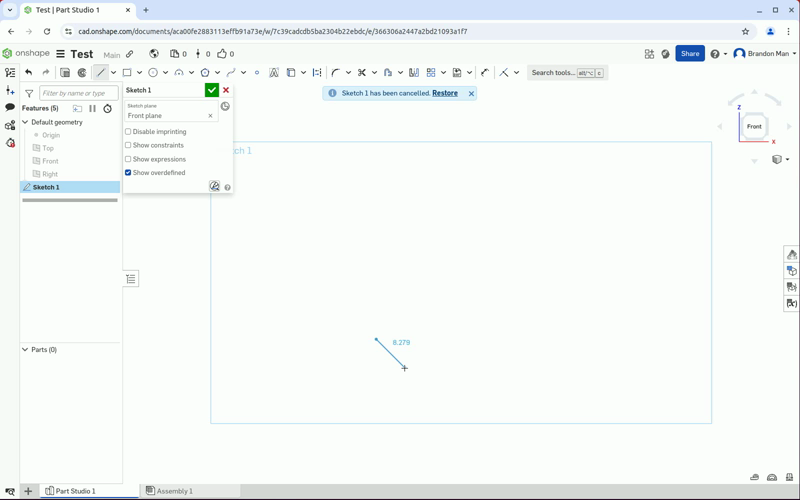
key_up(shift)
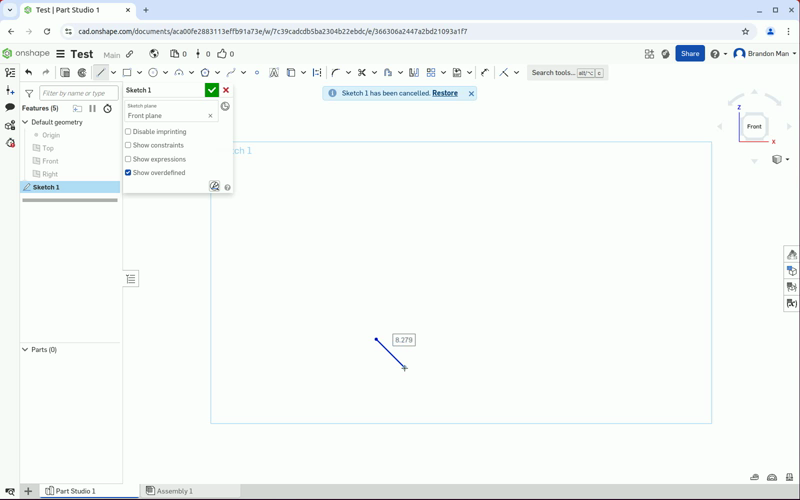
key_down(shift)
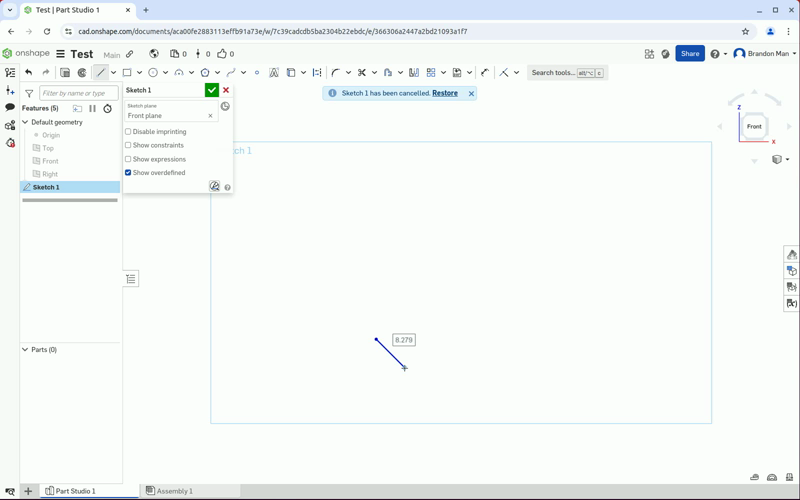
mouse_move(516, 367)
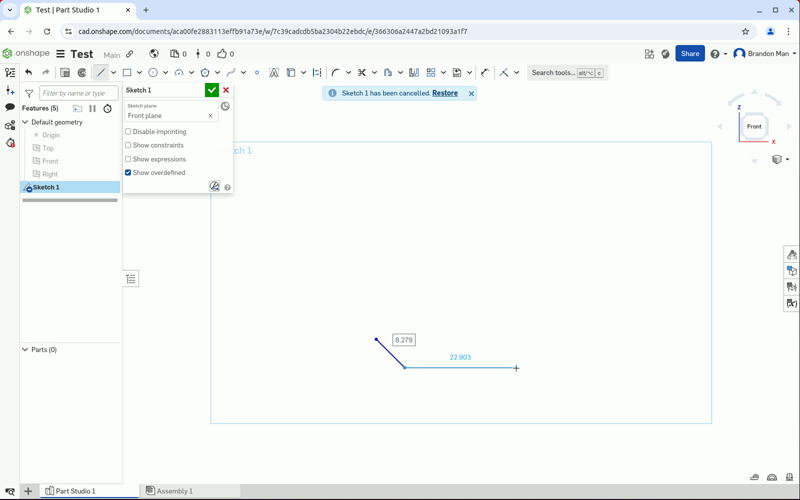
click(516, 367)
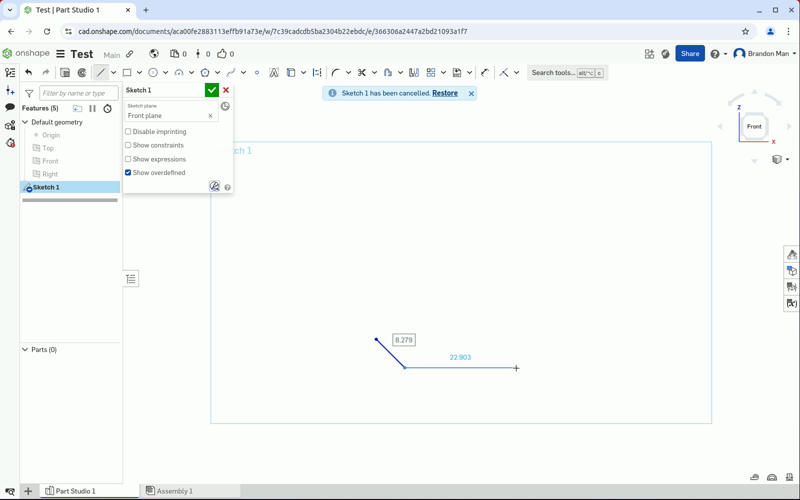
key_up(shift)
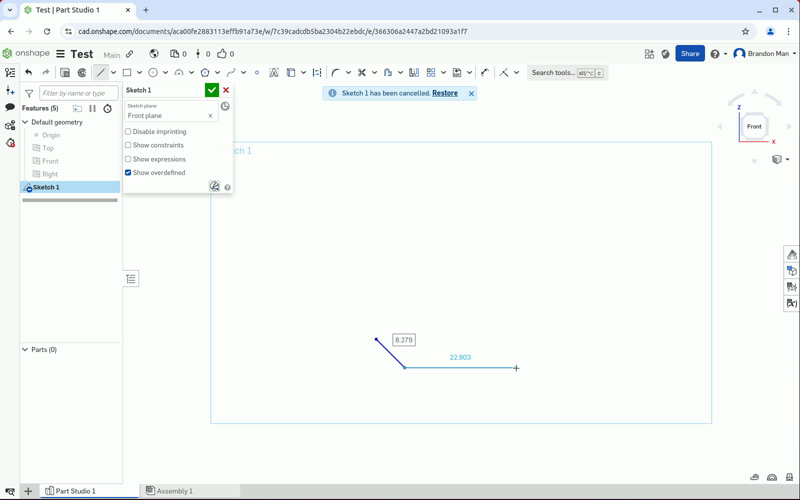
key_down(shift)
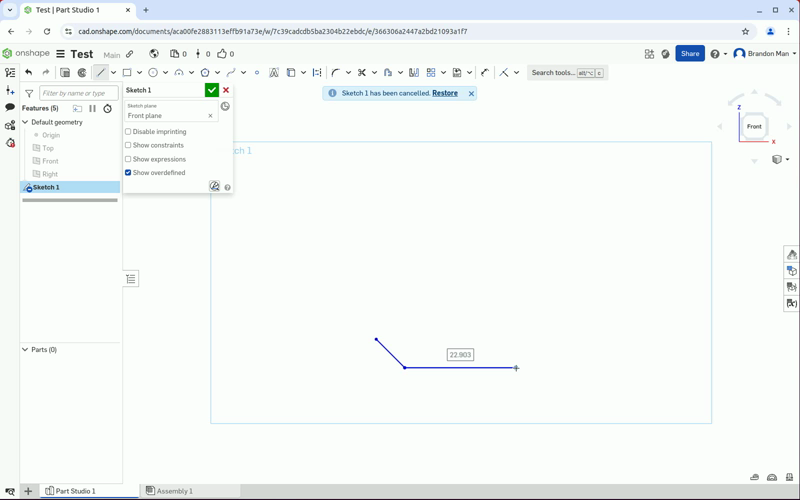
mouse_move(546, 367)
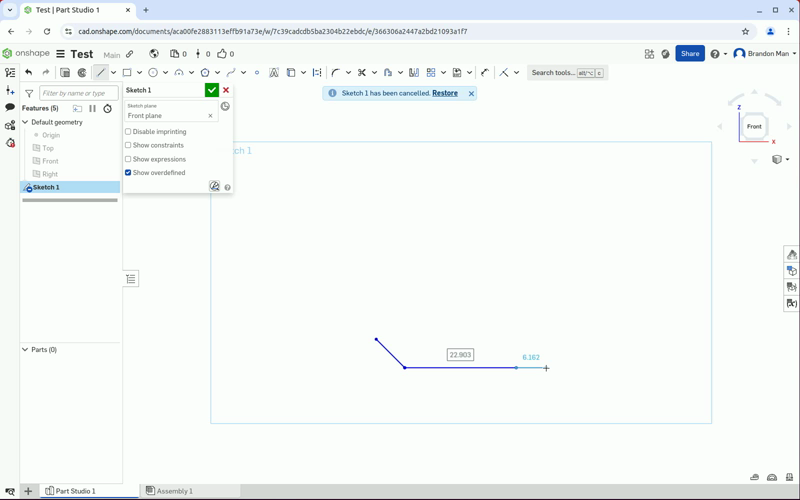
mouse_move(544, 339)
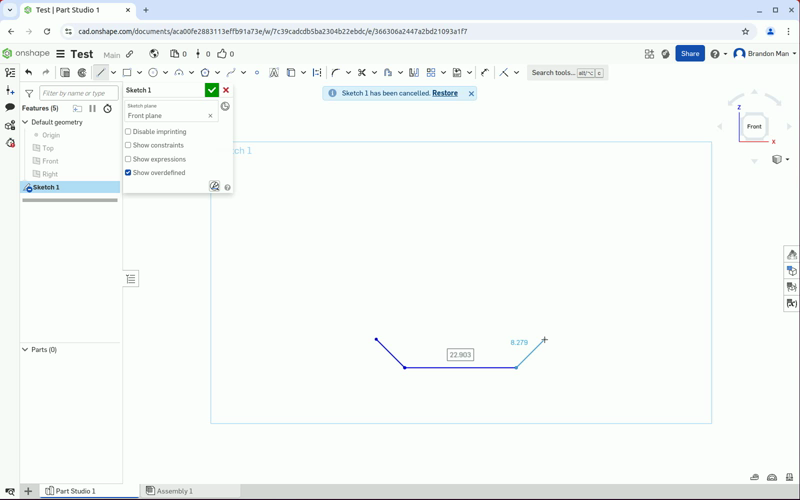
click(544, 339)
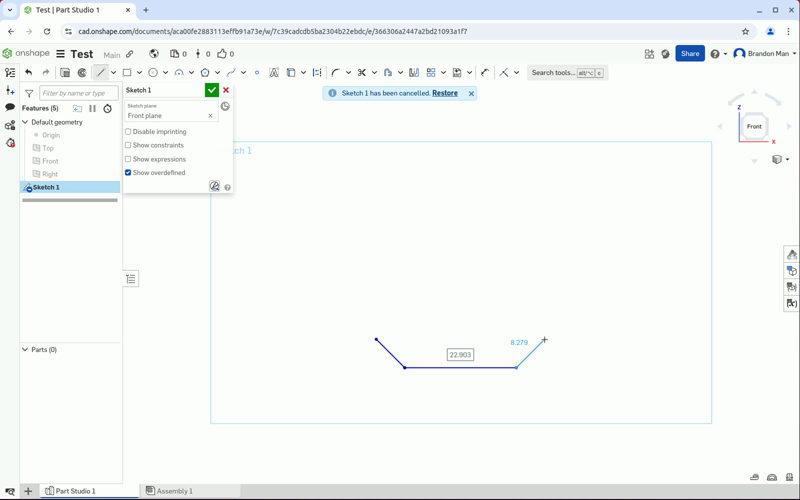
key_up(shift)
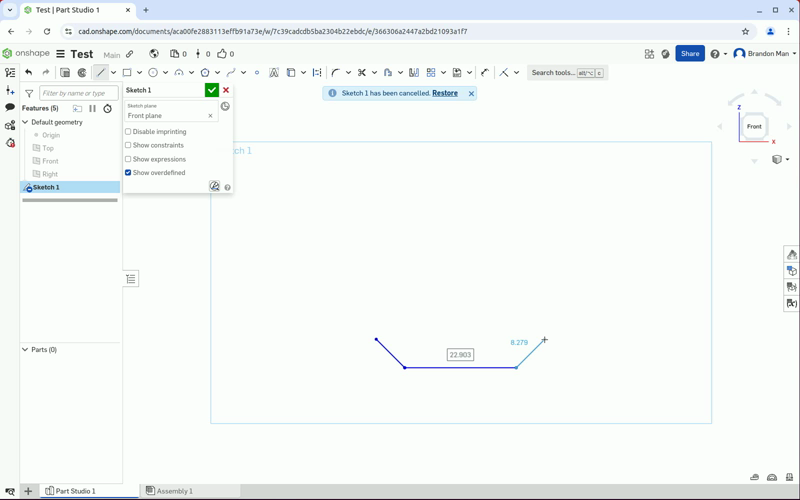
key_down(shift)
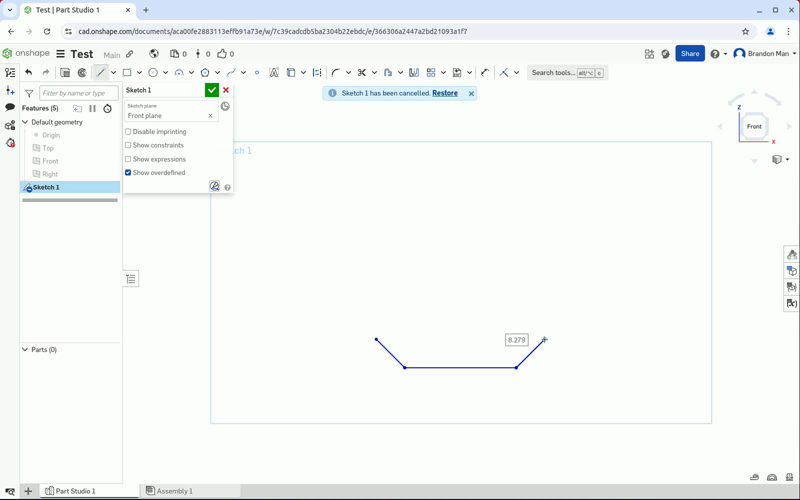
mouse_move(544, 227)
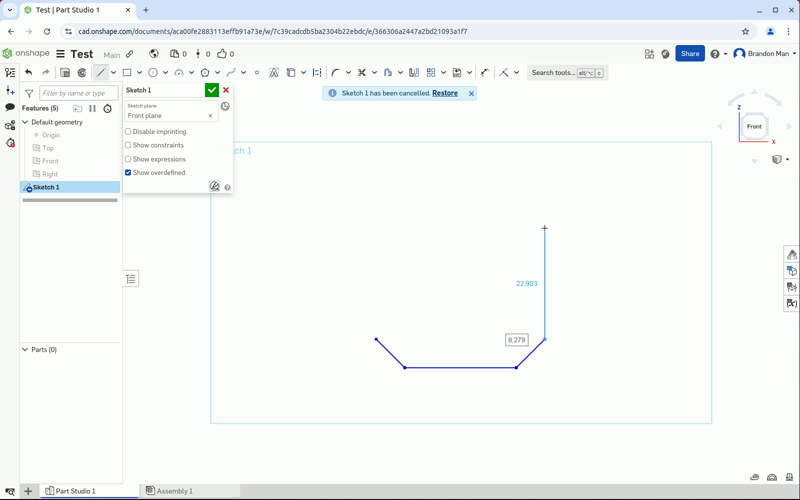
click(544, 227)
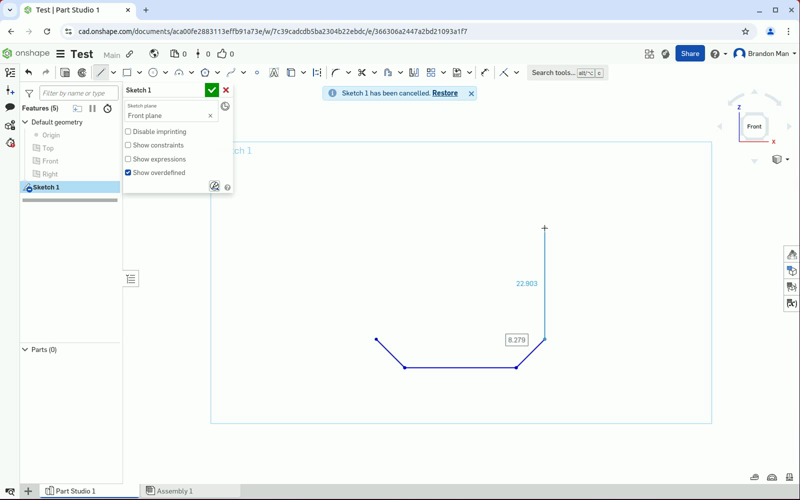
key_up(shift)
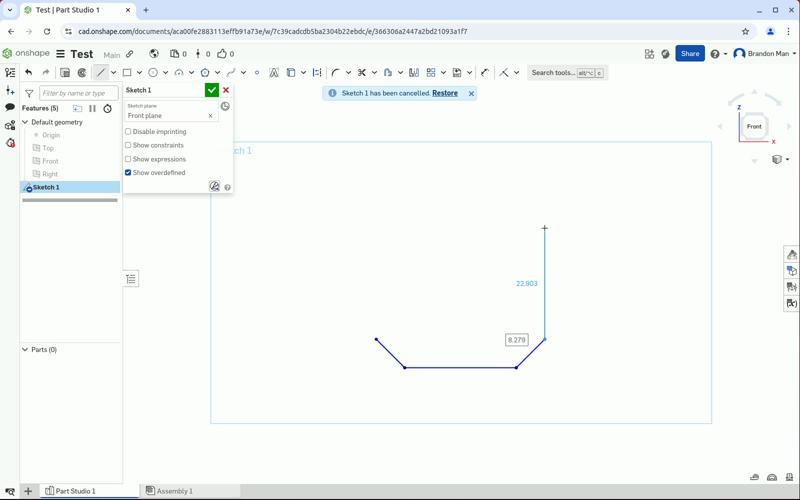
key_down(shift)
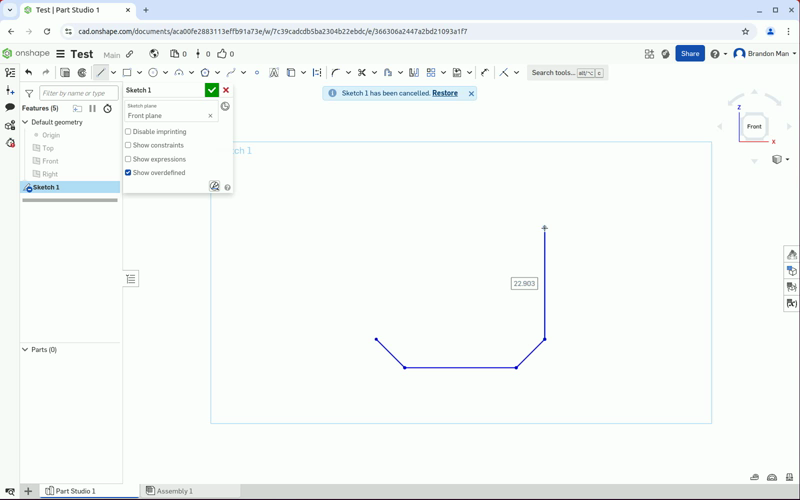
mouse_move(574, 227)
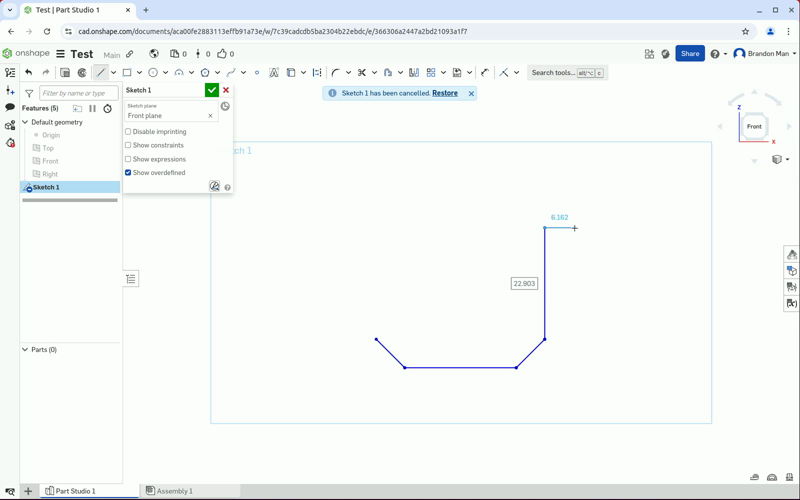
mouse_move(516, 199)
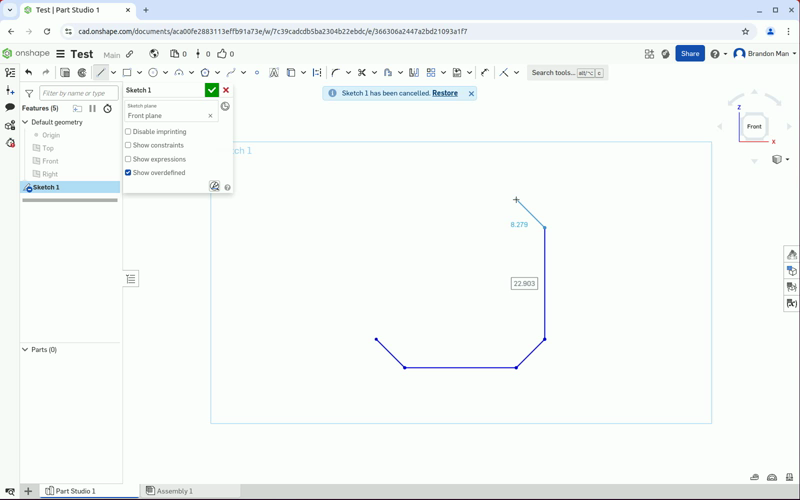
click(516, 199)
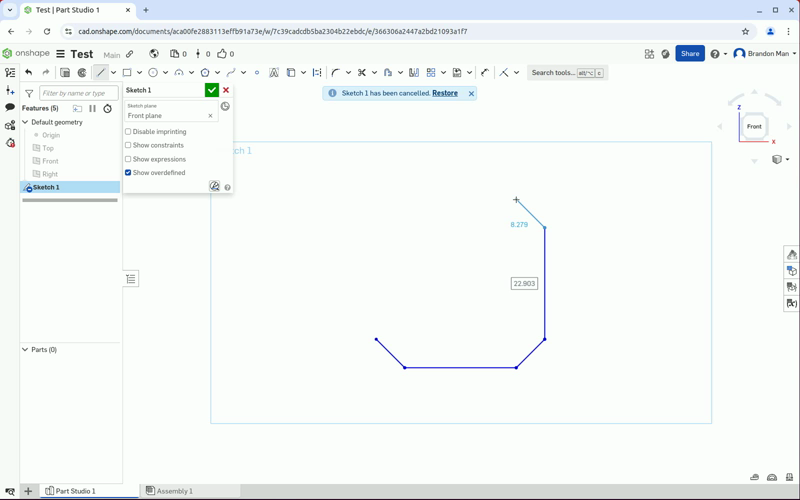
key_up(shift)
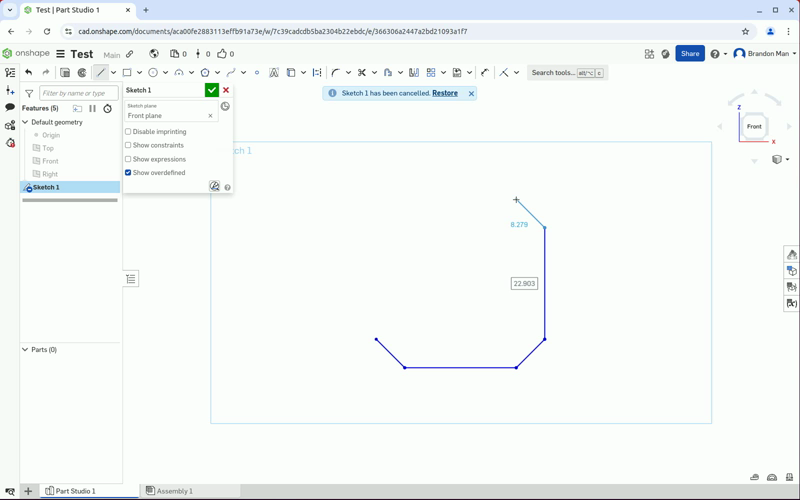
key_down(shift)
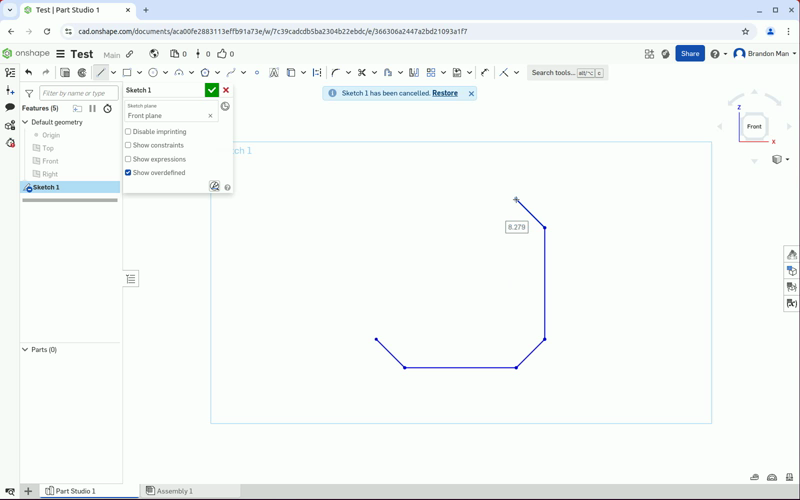
mouse_move(404, 199)
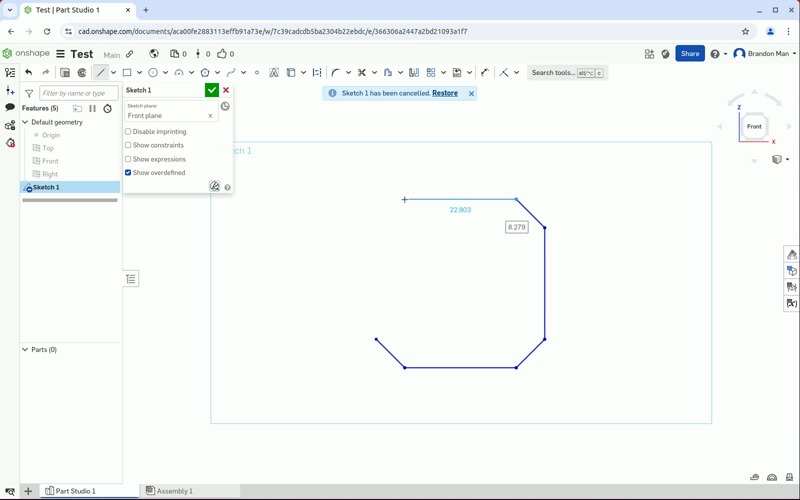
click(404, 199)
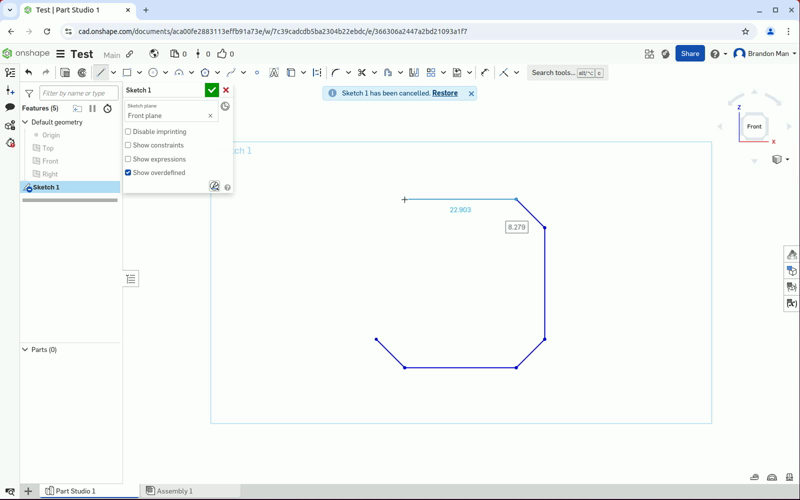
key_up(shift)
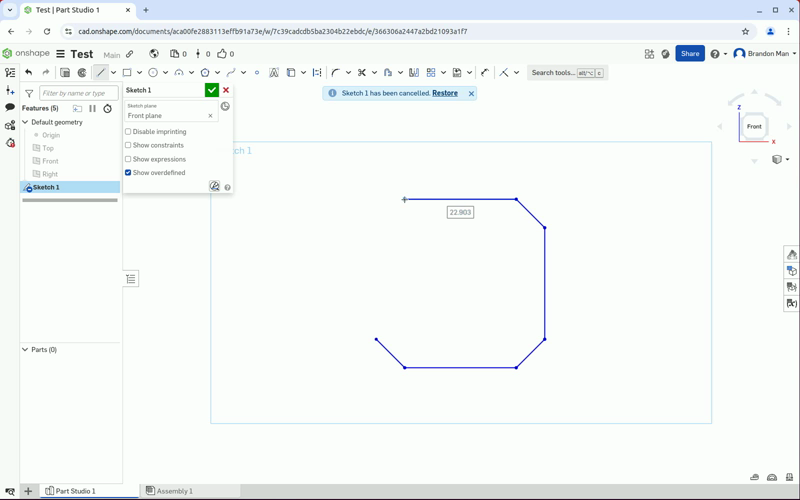
key_down(shift)
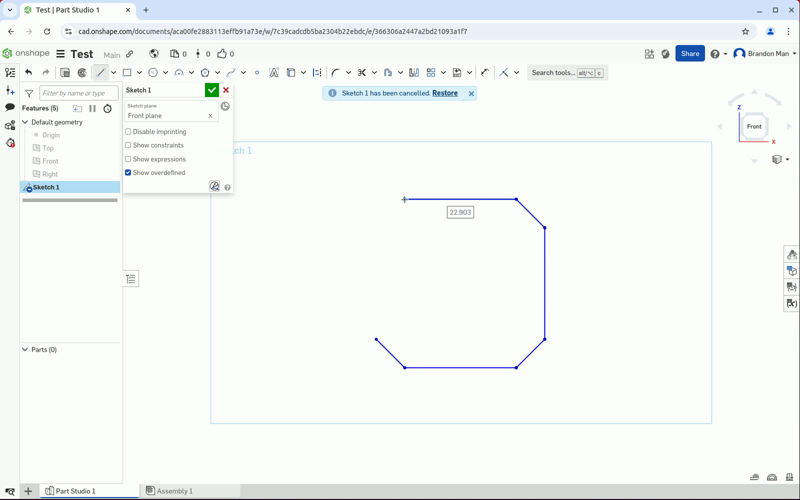
mouse_move(434, 199)
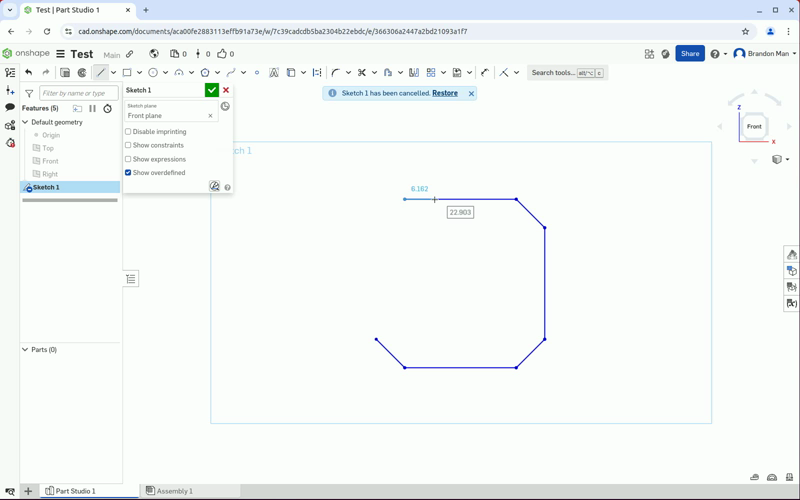
mouse_move(376, 227)
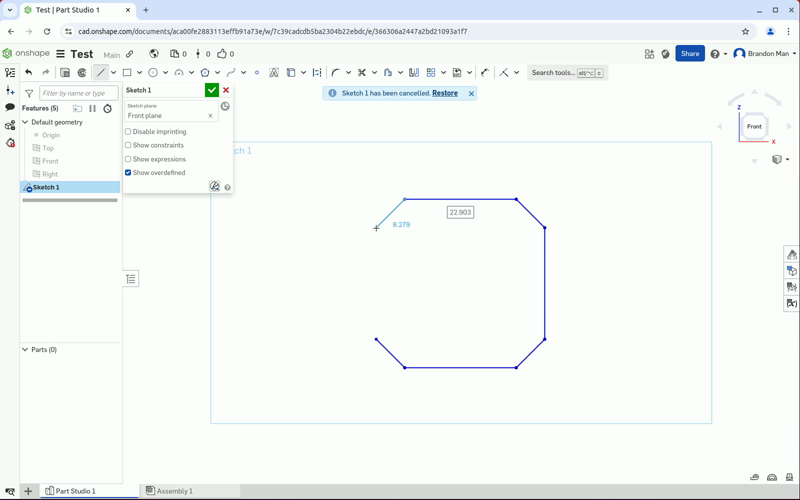
click(376, 227)
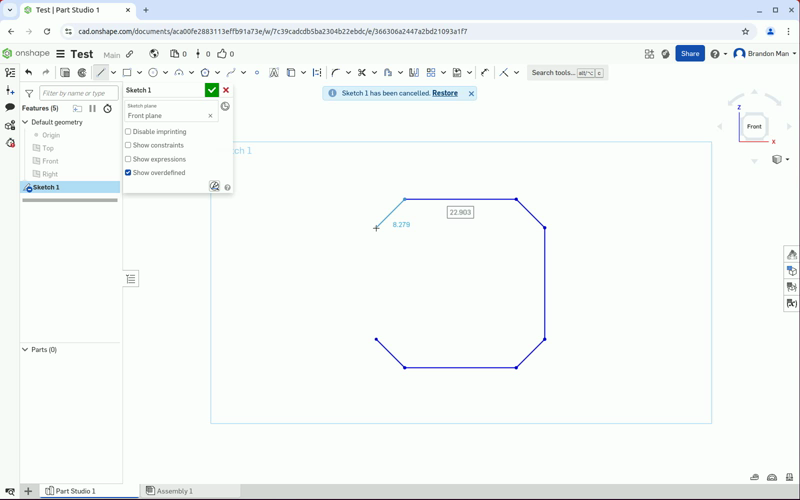
key_up(shift)
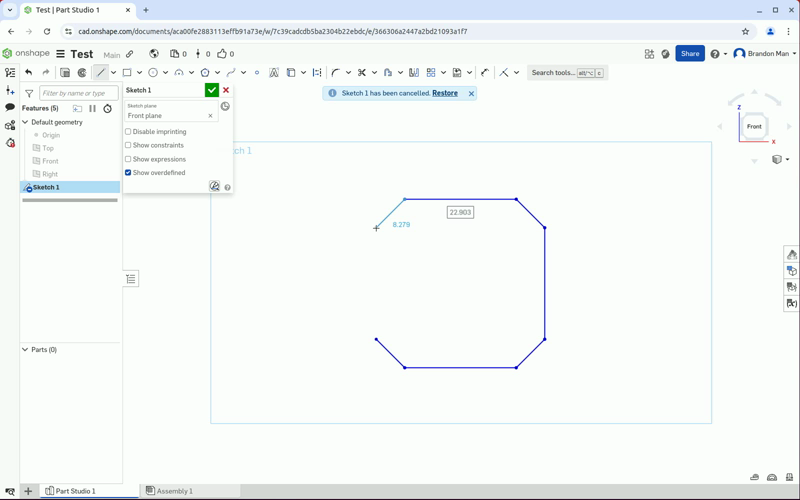
key_down(shift)
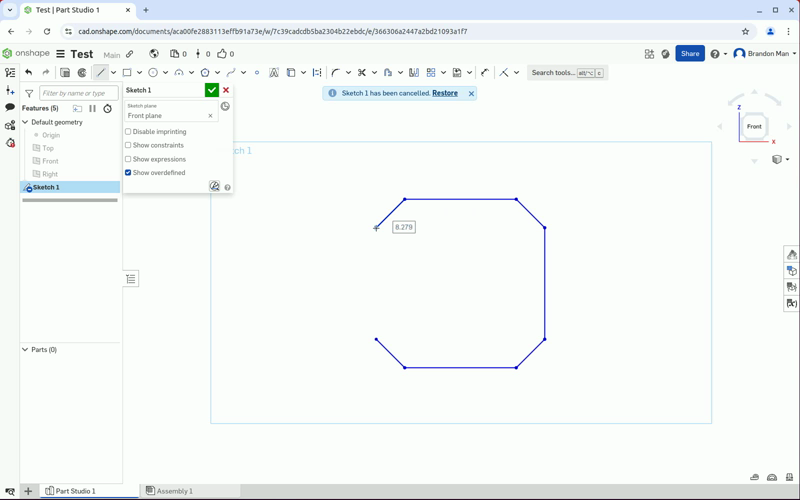
mouse_move(376, 339)
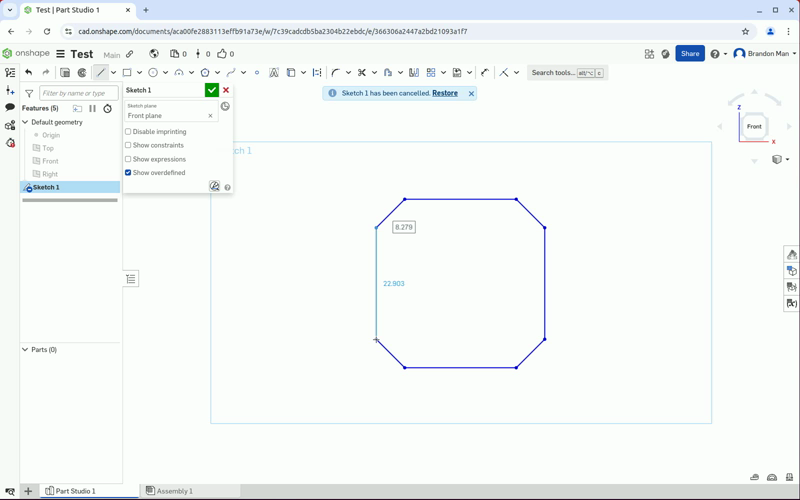
key_up(shift)
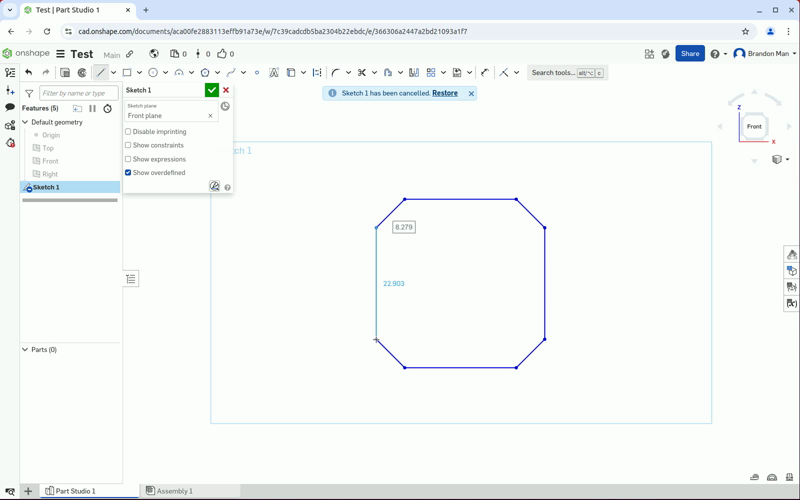
click(376, 339)
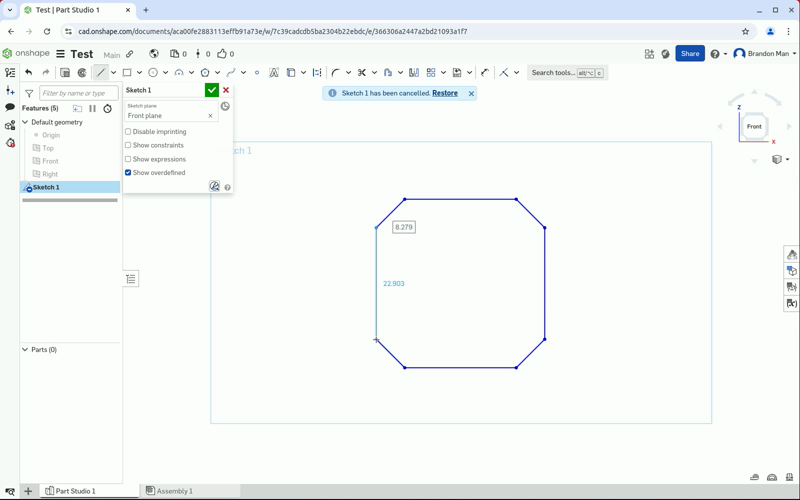
key(esc)
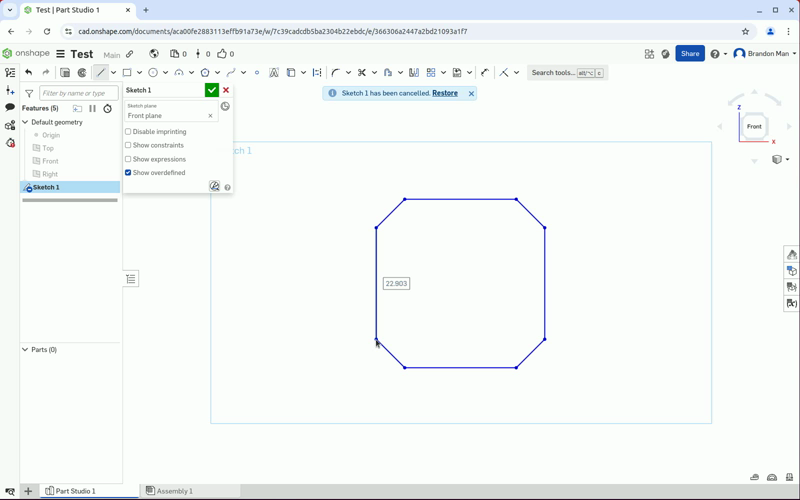
mouse_move(444, 331)
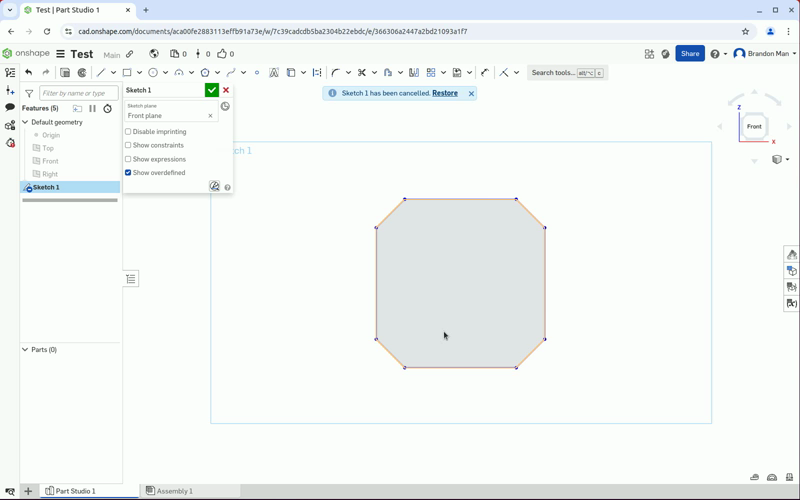
click(444, 331)
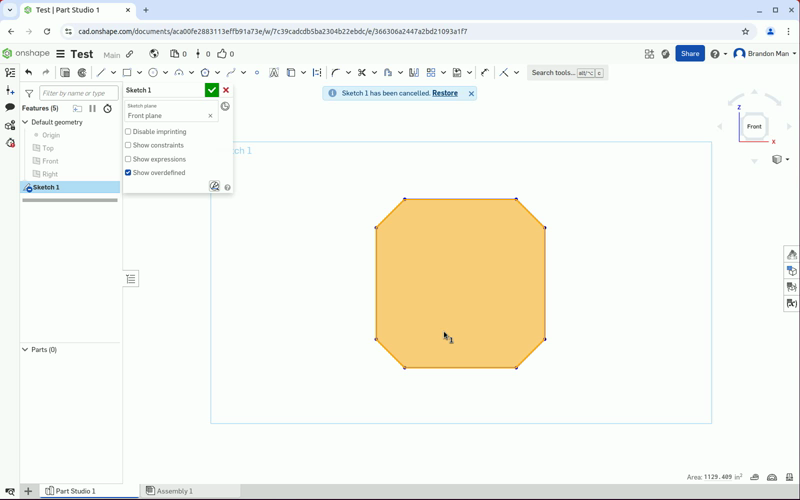
mouse_move(73, 352)
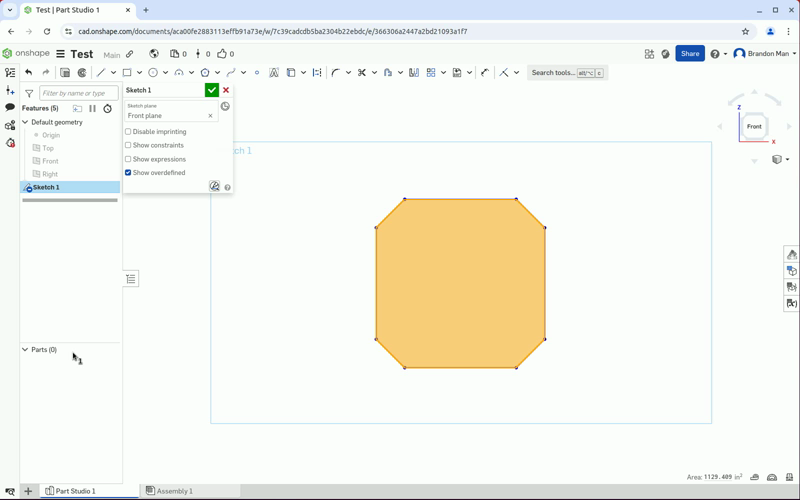
key(shift+y)
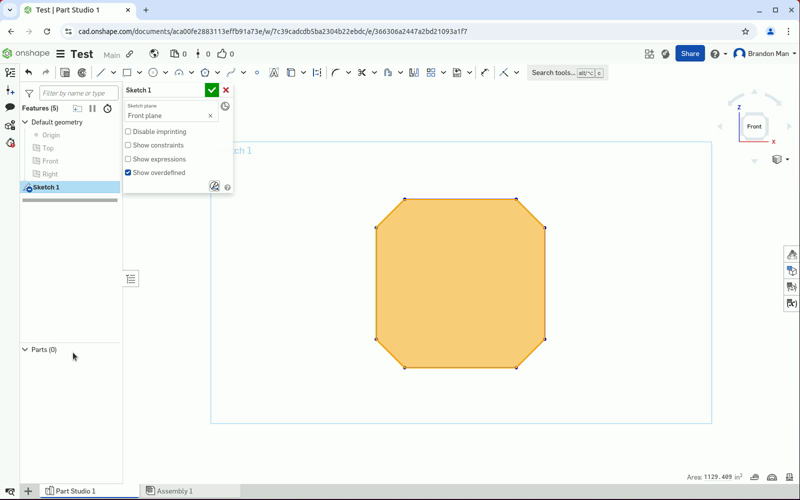
key(shift+e)
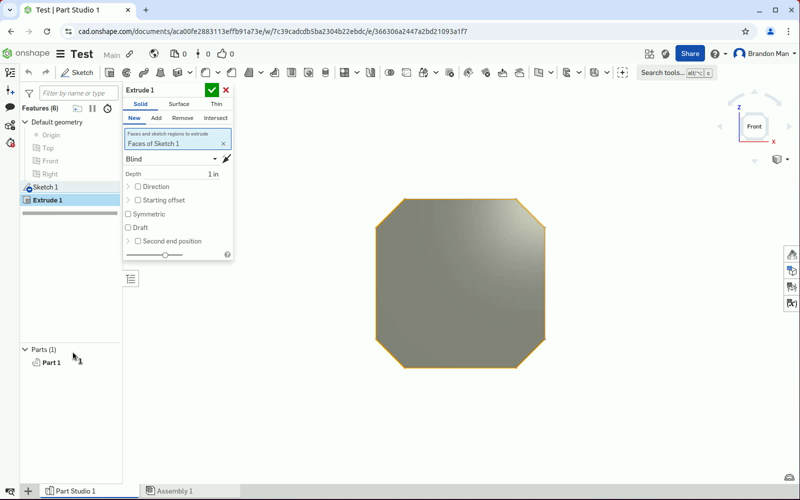
mouse_move(143, 106)
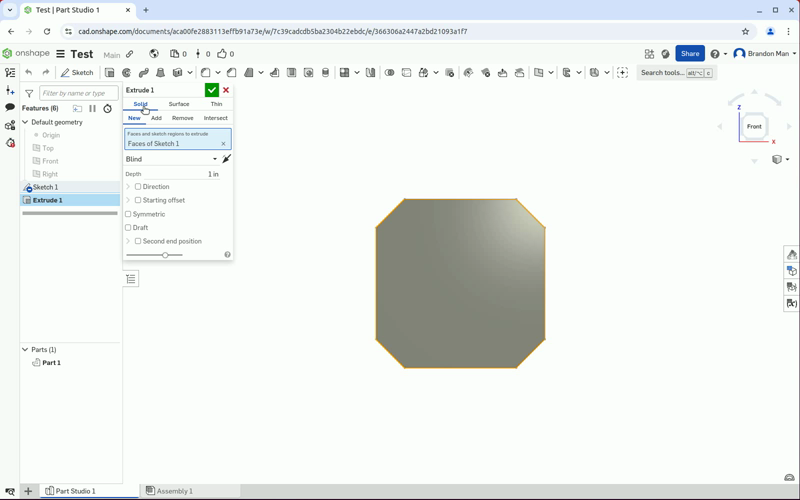
click(143, 106)
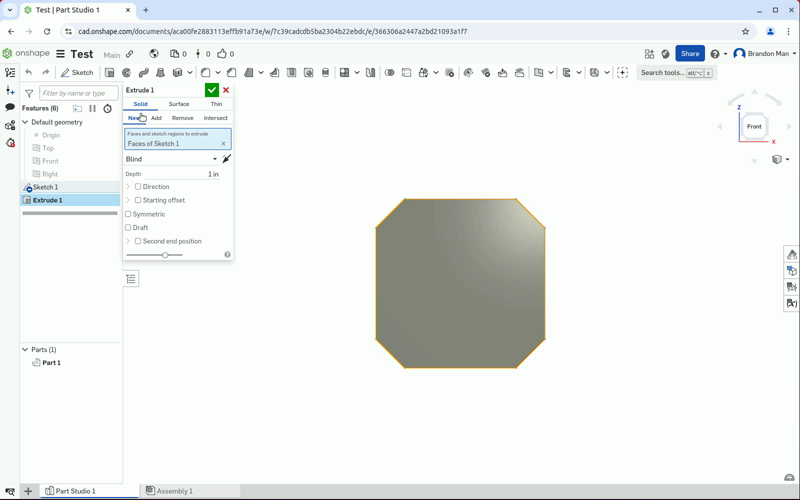
mouse_move(137, 120)
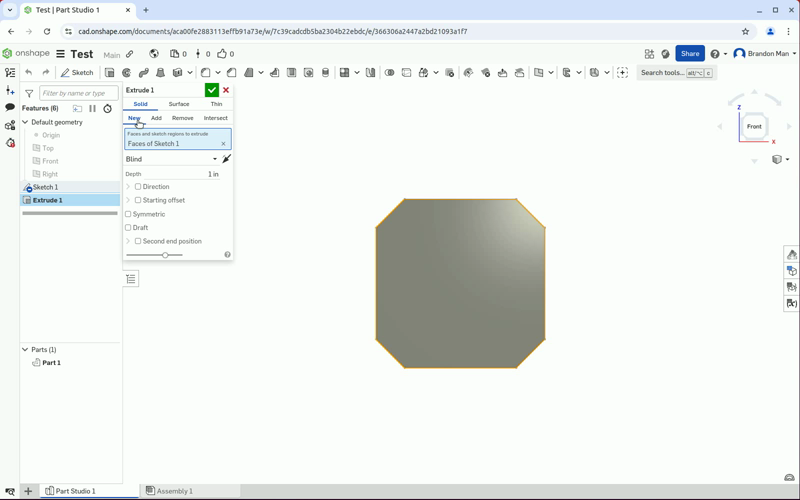
click(137, 120)
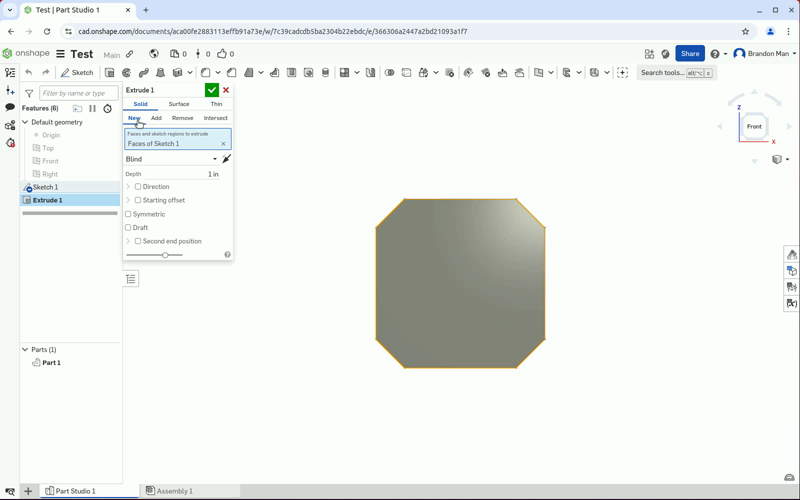
key(tab, 4)
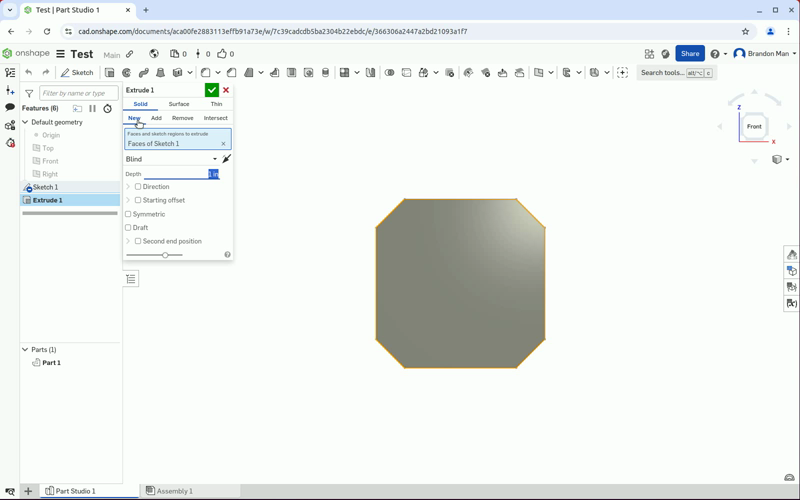
text(46.216)
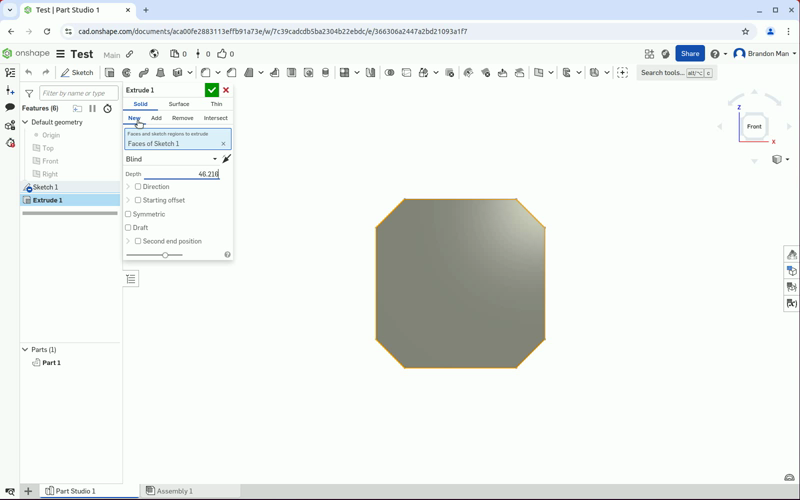
key(tab, 3)
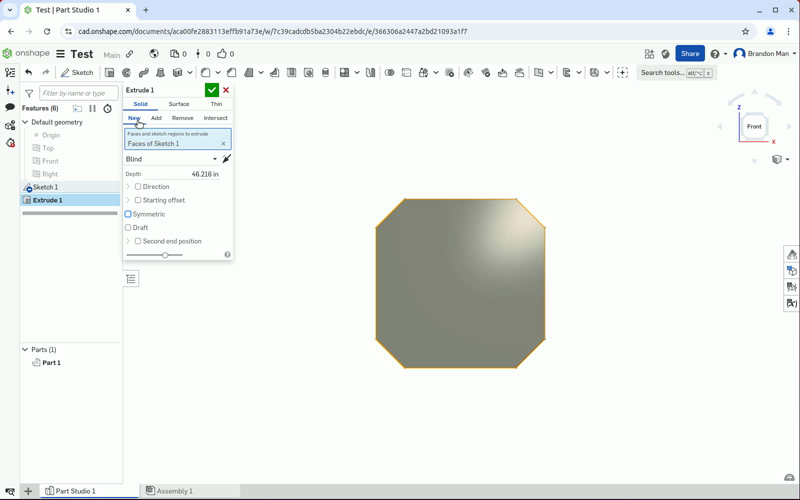
key(space)
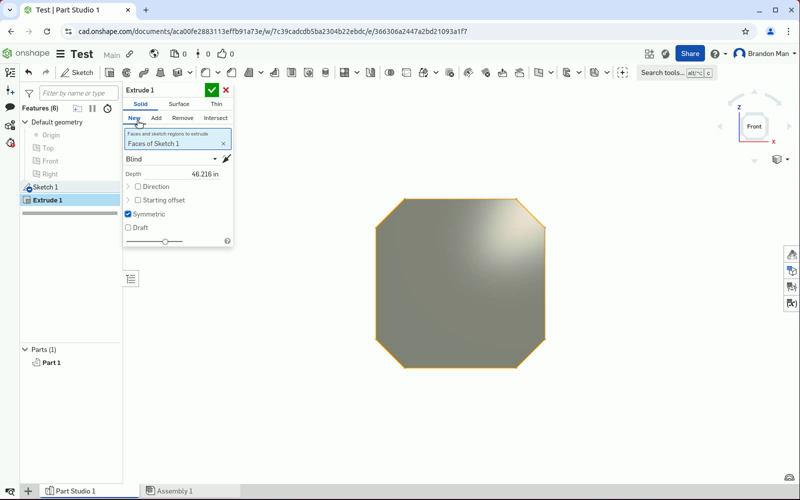
key(enter)
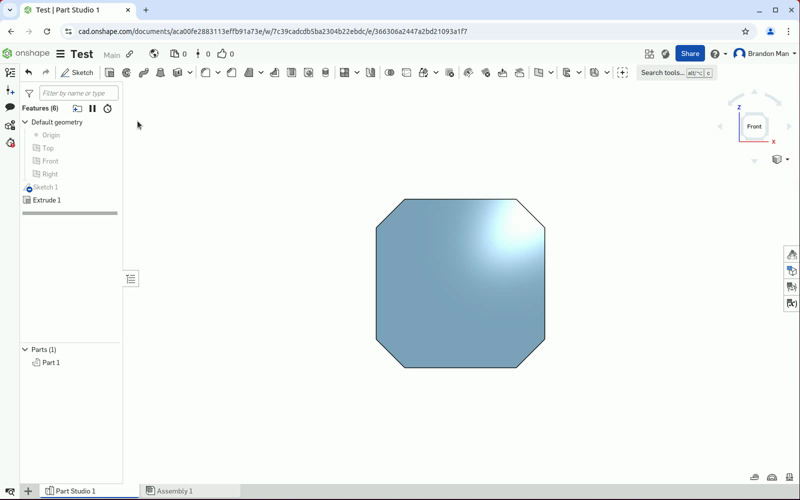
key(shift+h)
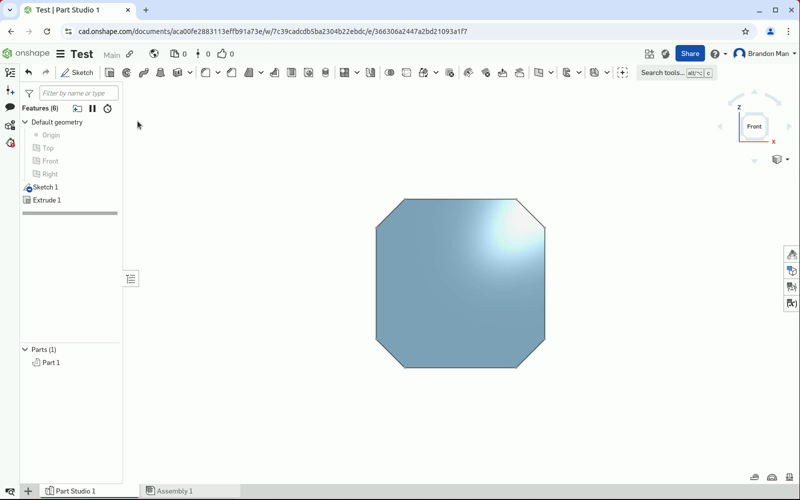
key(shift+h)
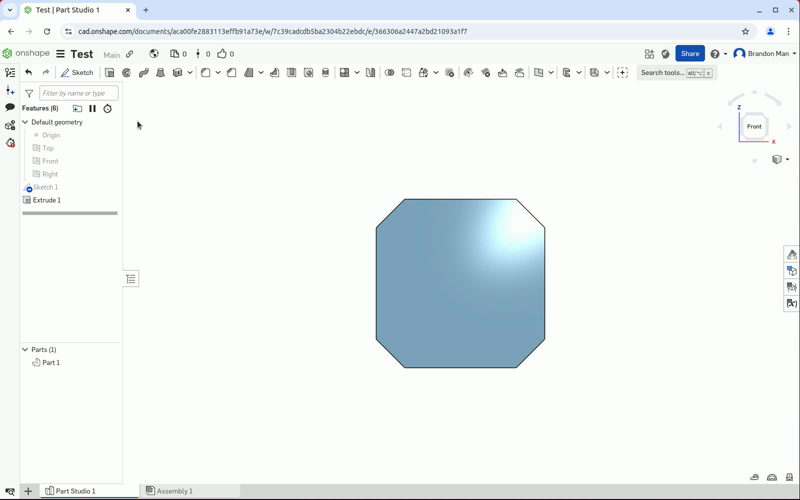
mouse_move(73, 189)
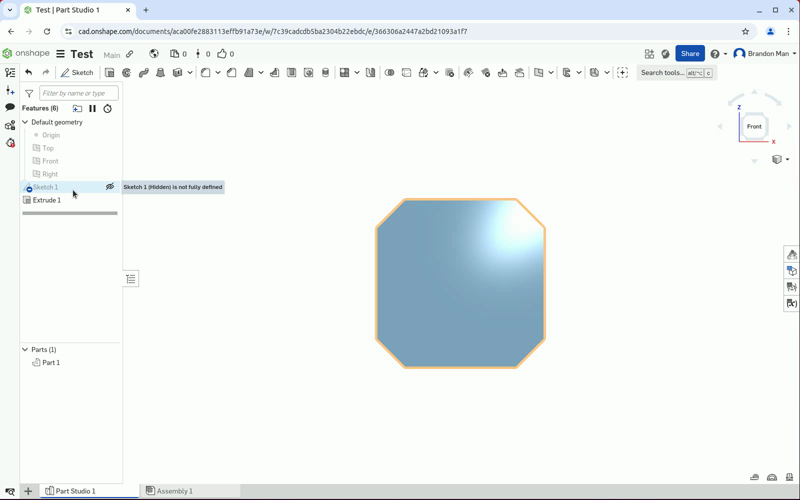
click(73, 189)
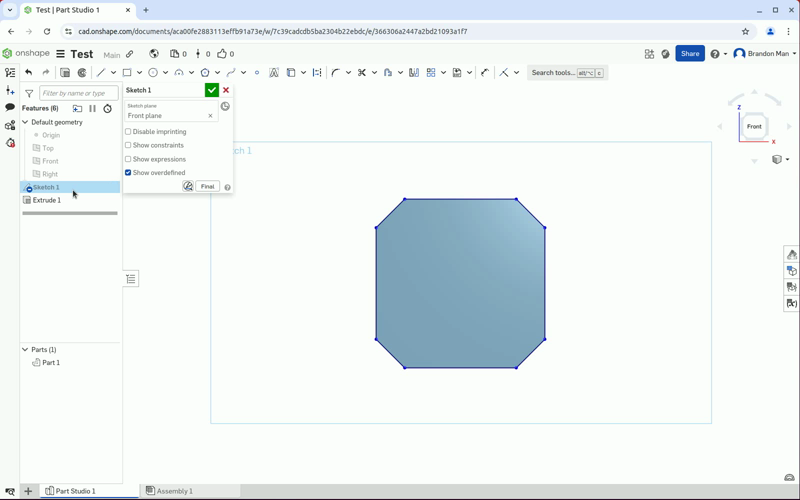
mouse_move(229, 92)
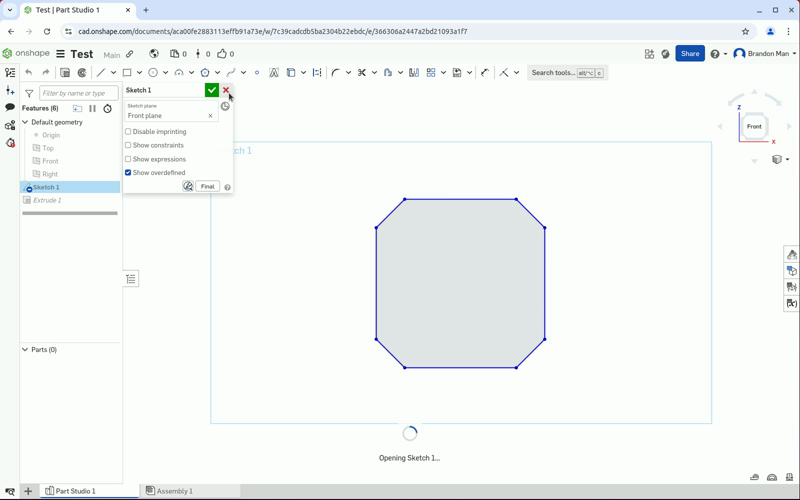
click(229, 92)
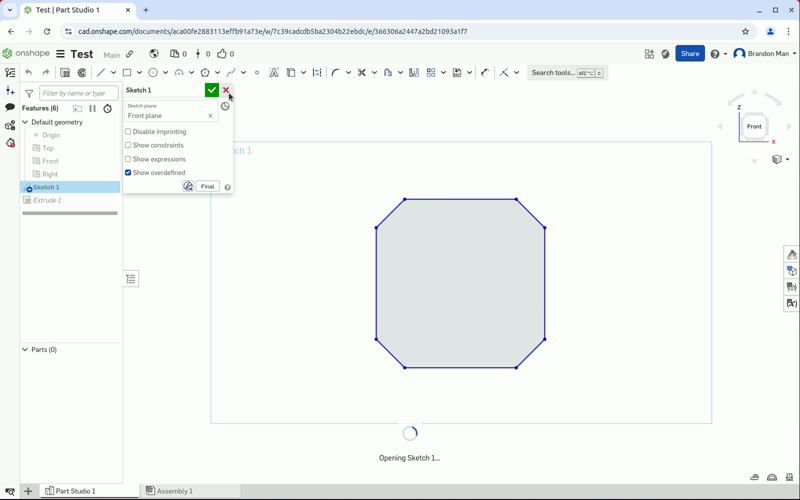
key(shift+s)
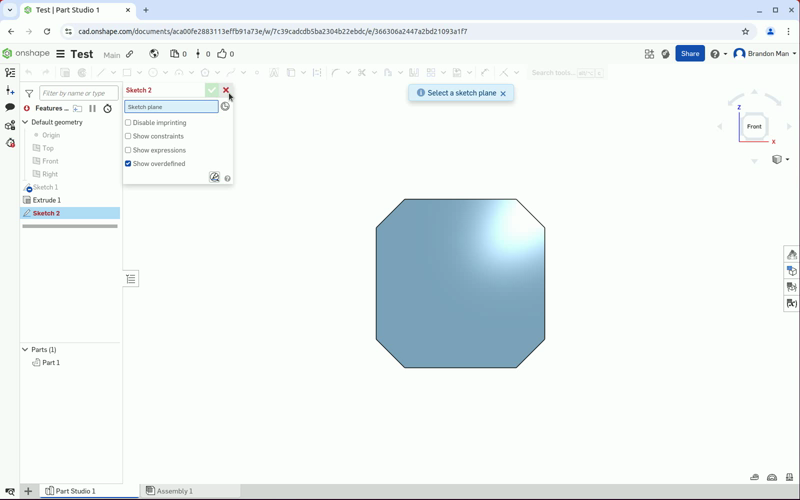
mouse_move(73, 163)
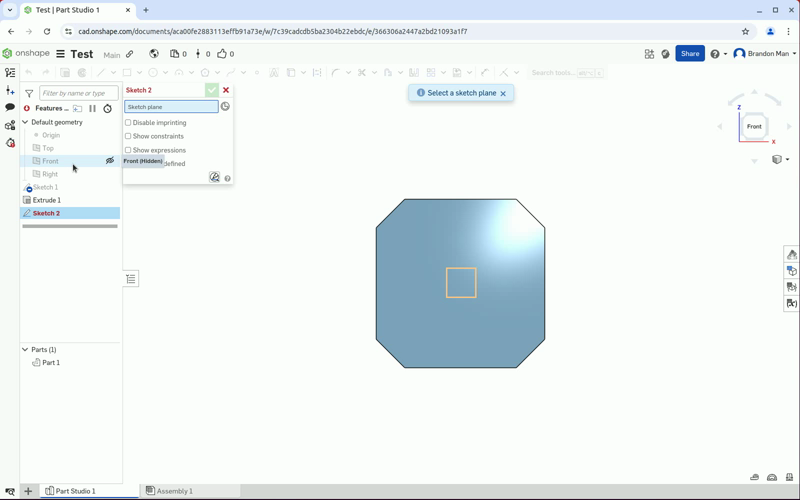
click(73, 163)
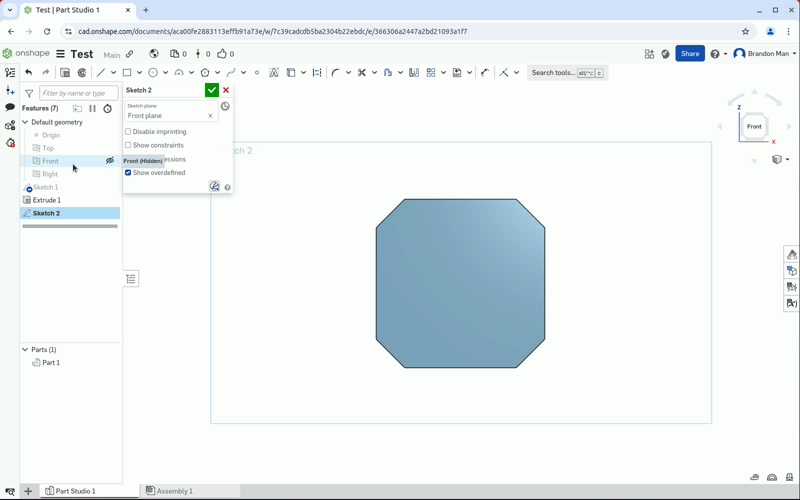
mouse_move(73, 352)
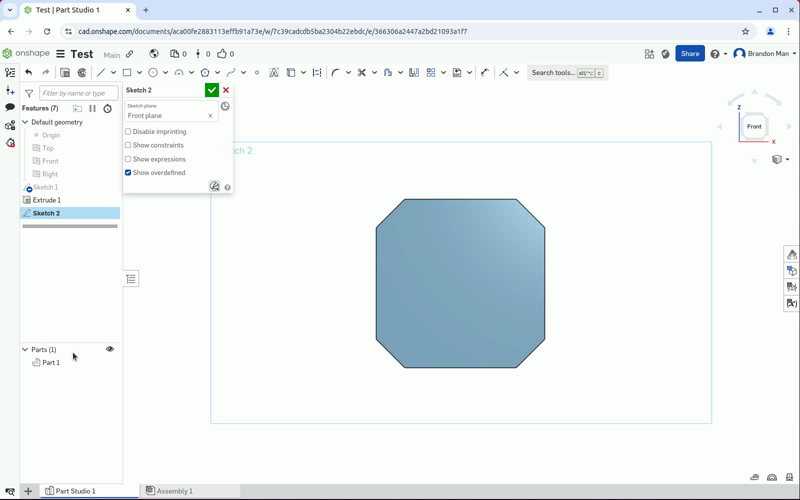
key(y)
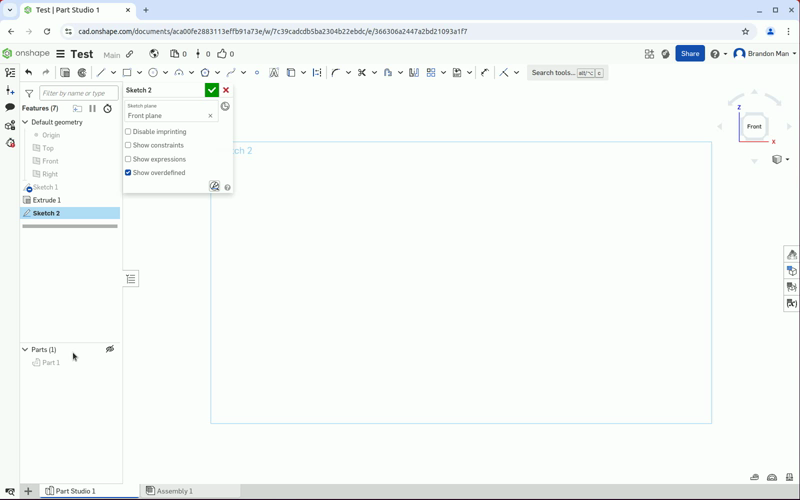
key(l)
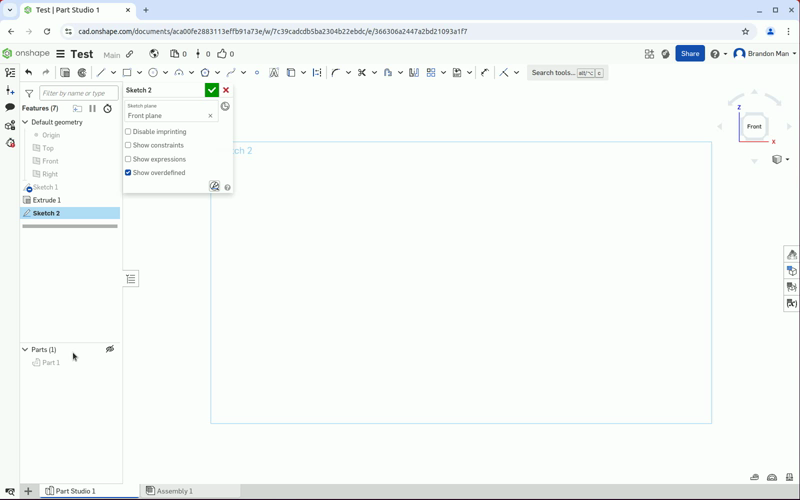
key_down(shift)
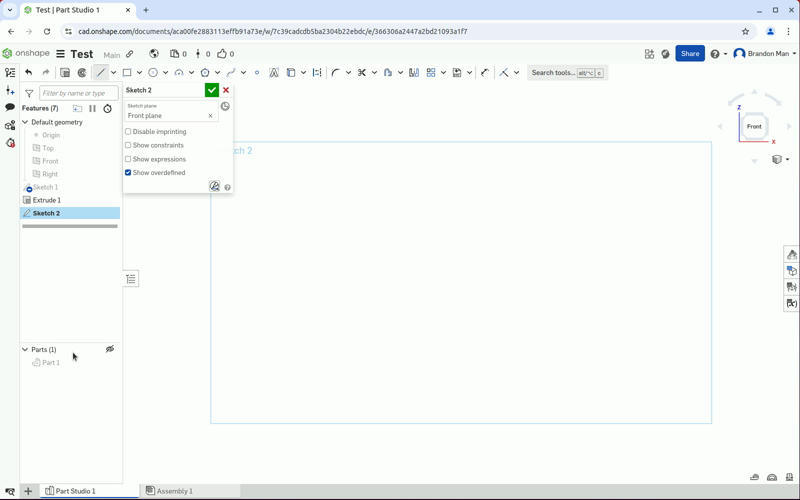
mouse_move(516, 297)
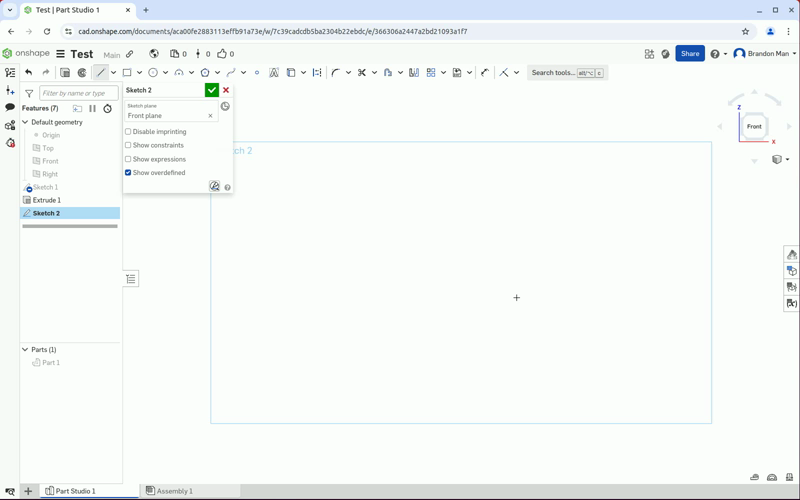
click(516, 297)
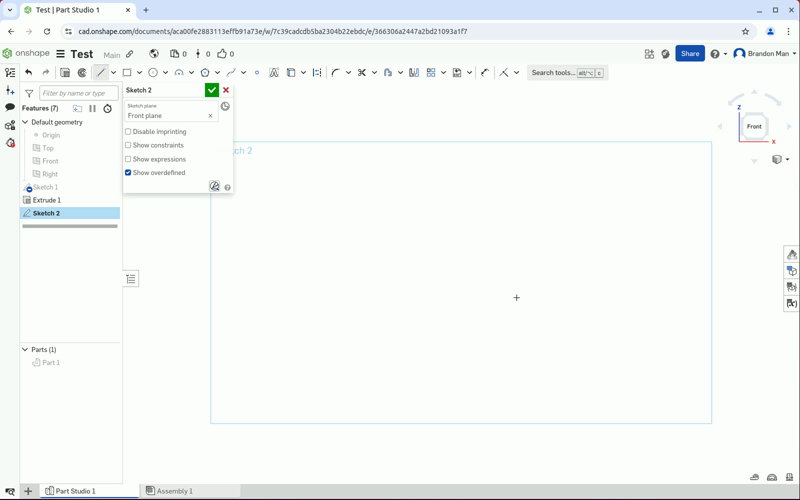
key_up(shift)
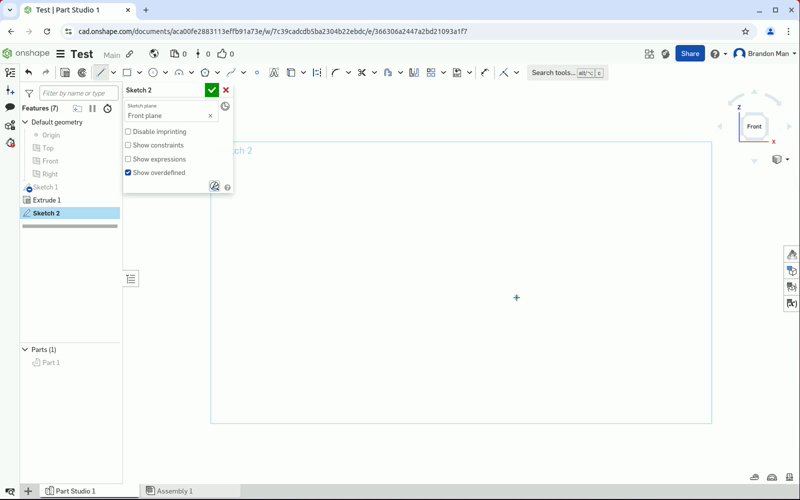
key_down(shift)
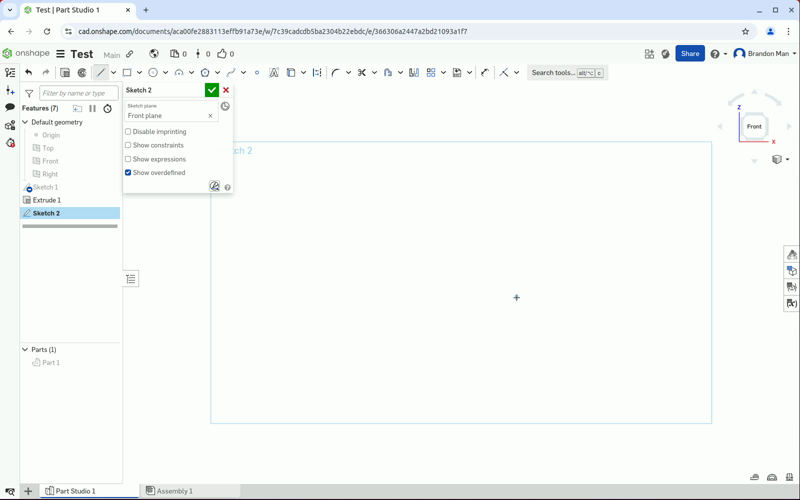
mouse_move(546, 297)
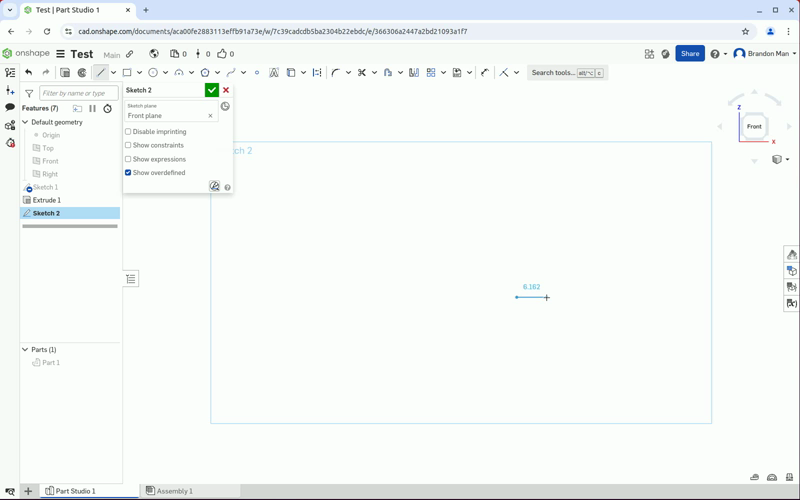
mouse_move(546, 297)
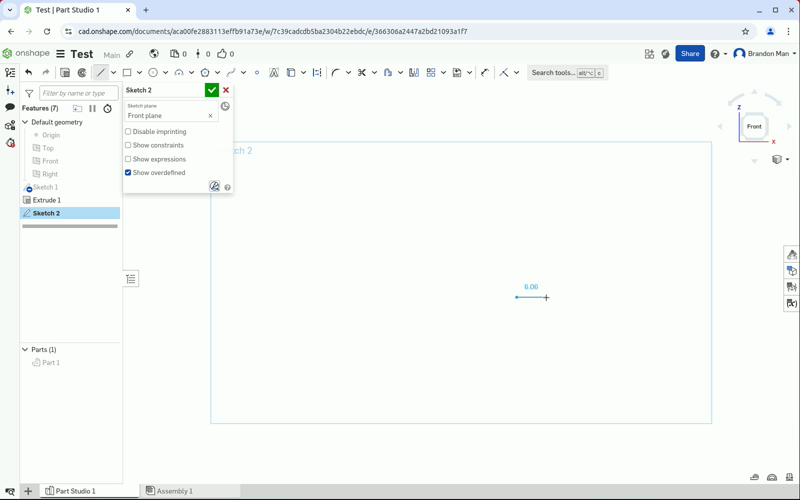
click(546, 297)
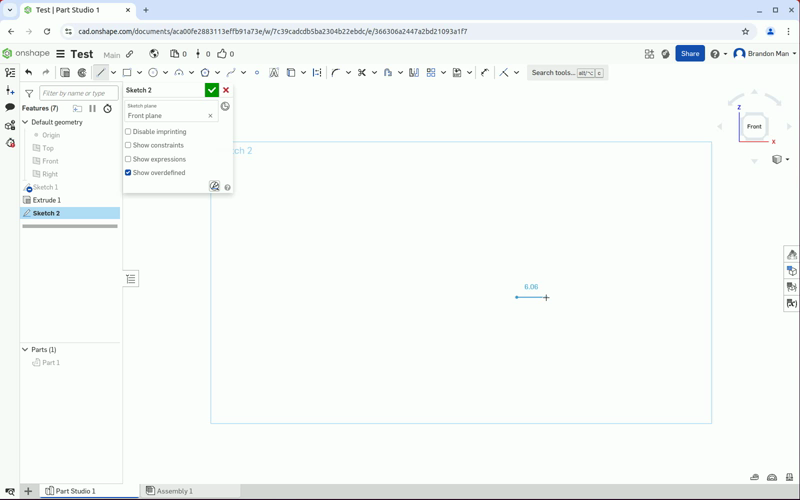
key_up(shift)
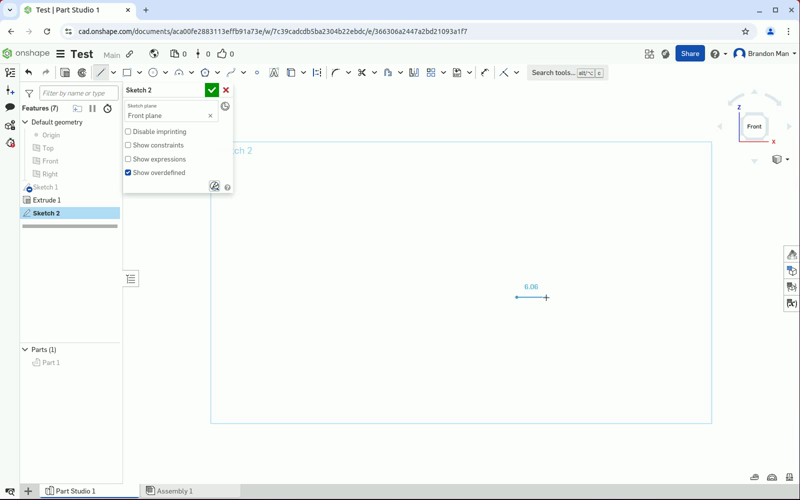
key_down(shift)
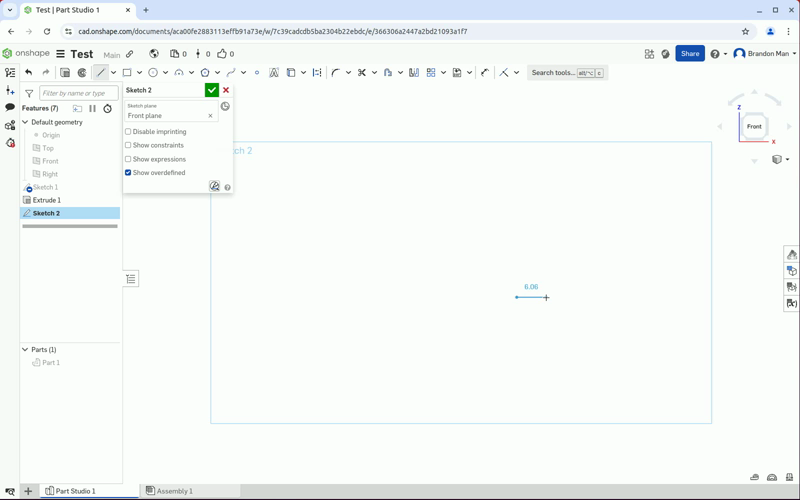
mouse_move(576, 297)
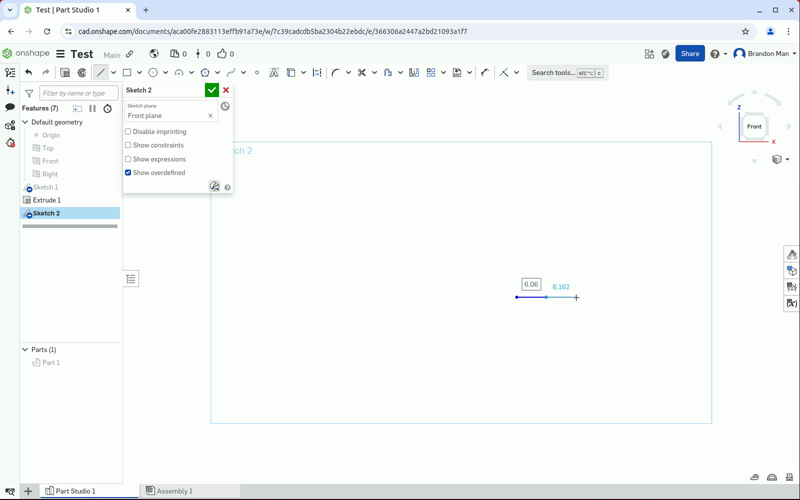
mouse_move(546, 282)
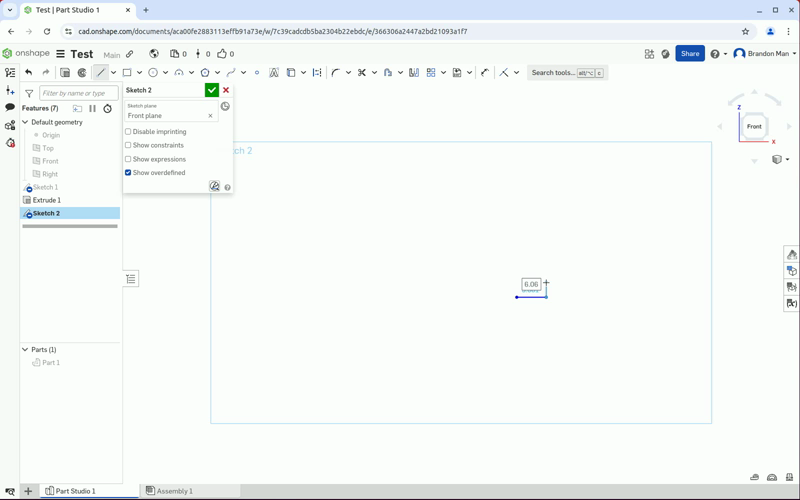
click(546, 282)
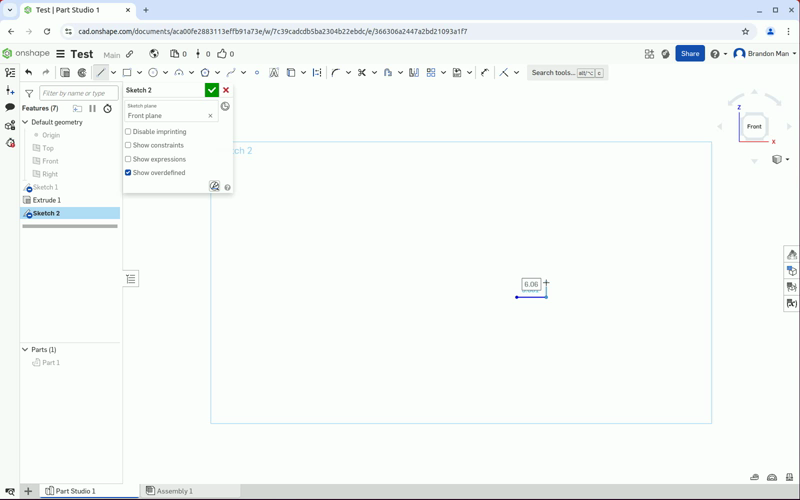
key_up(shift)
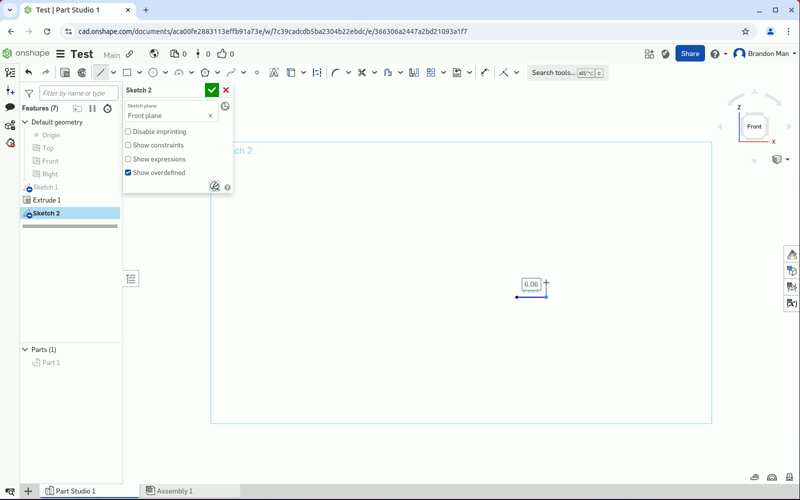
key_down(shift)
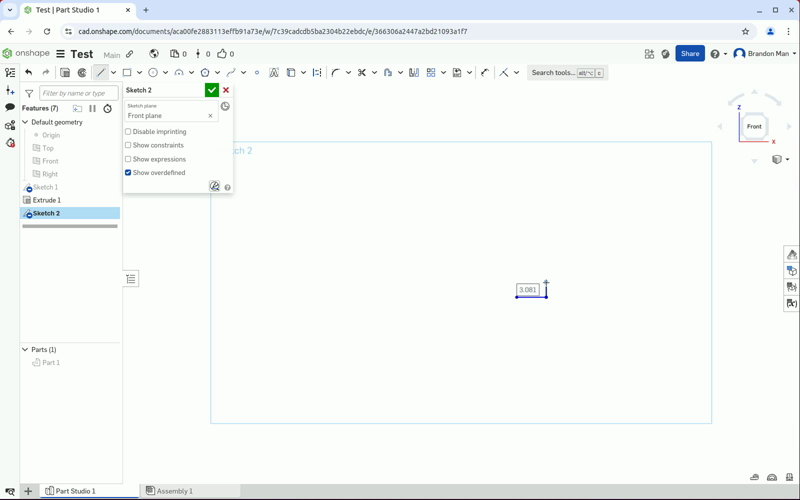
mouse_move(576, 282)
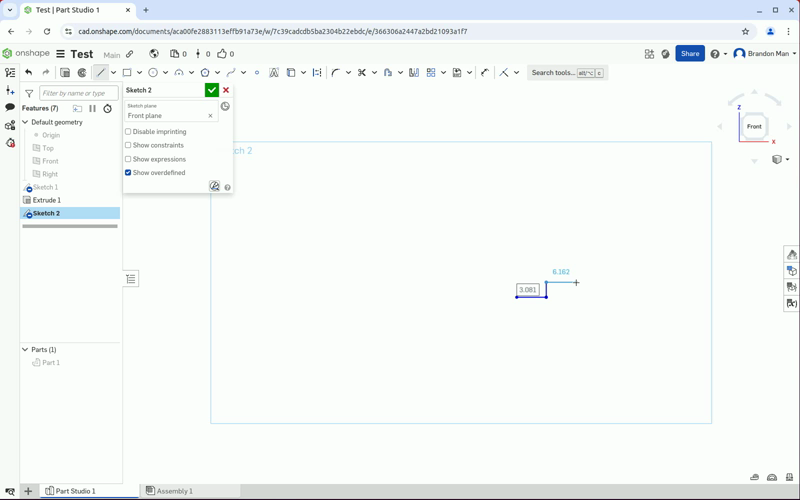
mouse_move(516, 282)
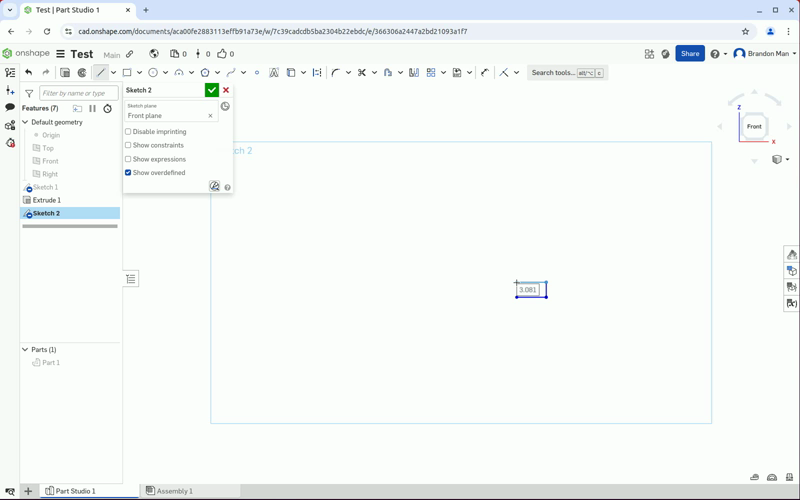
click(516, 282)
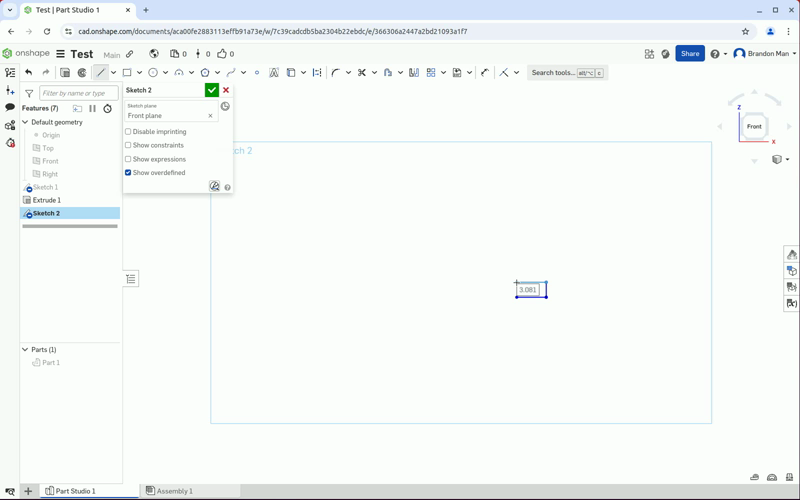
key_up(shift)
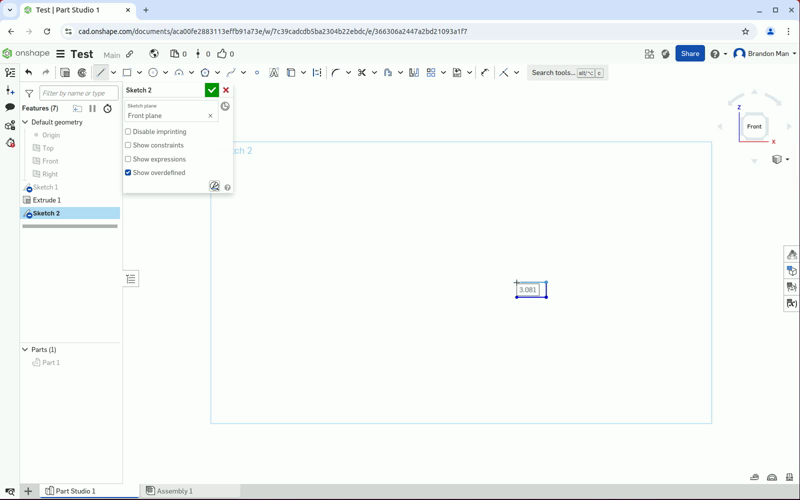
mouse_move(546, 282)
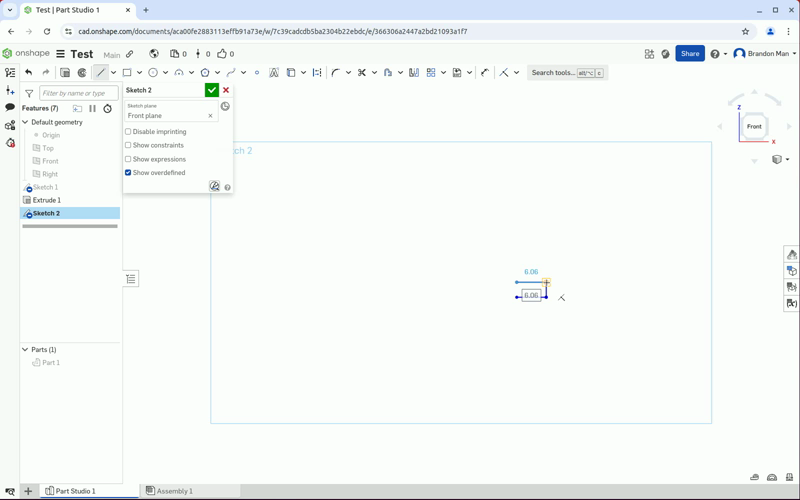
key_down(shift)
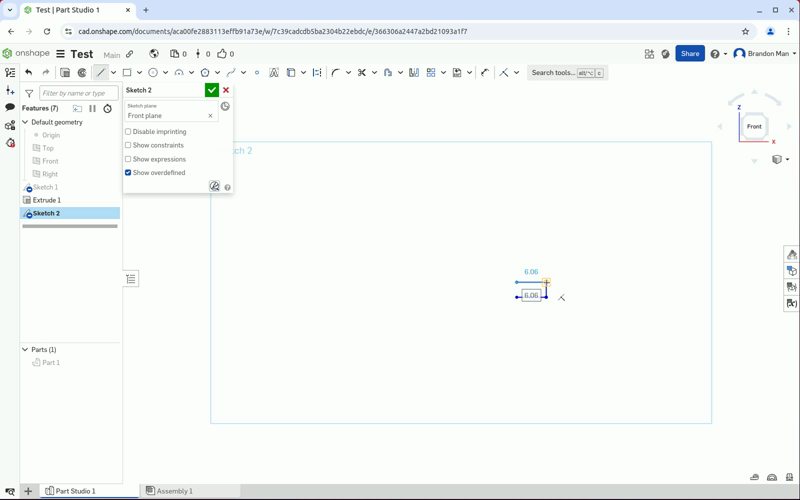
mouse_move(516, 297)
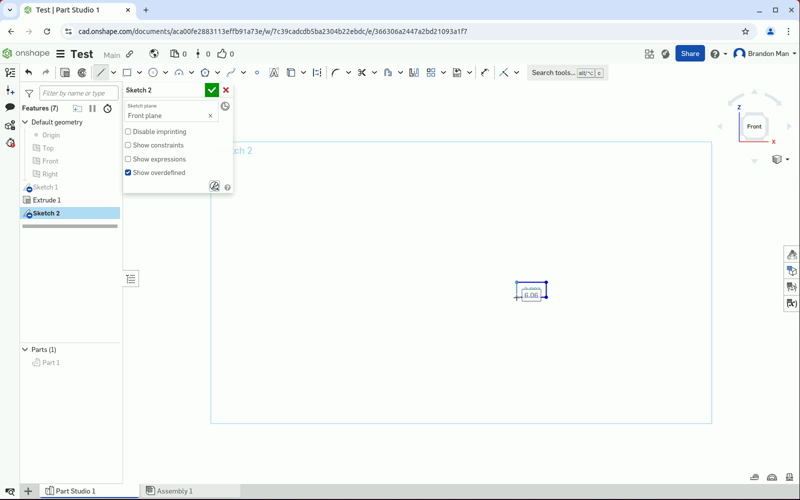
key_up(shift)
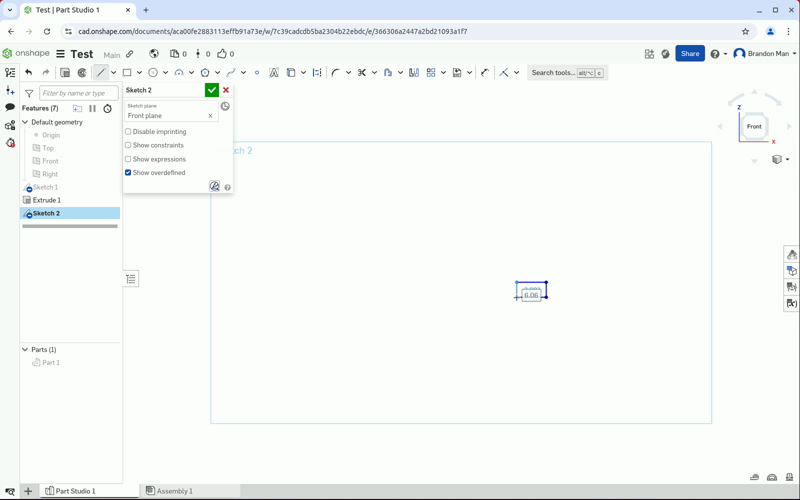
click(516, 297)
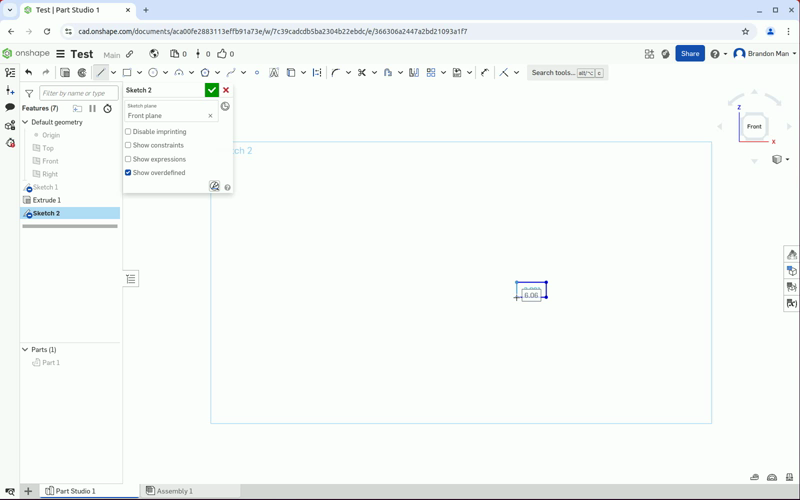
key(esc)
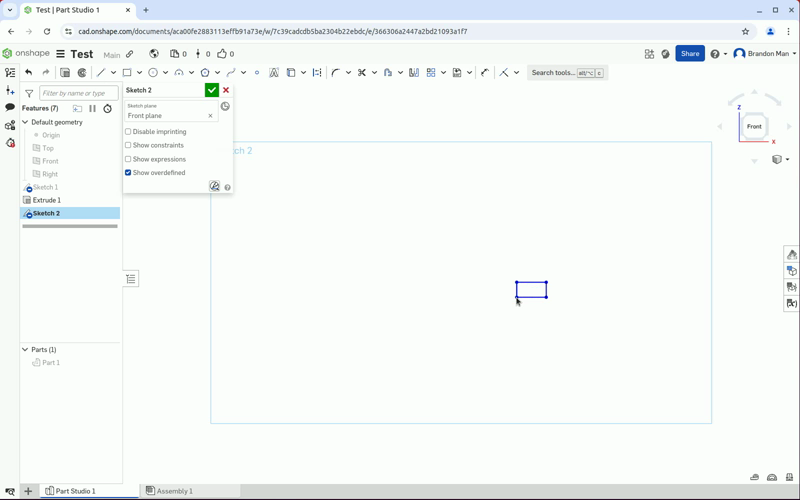
mouse_move(517, 293)
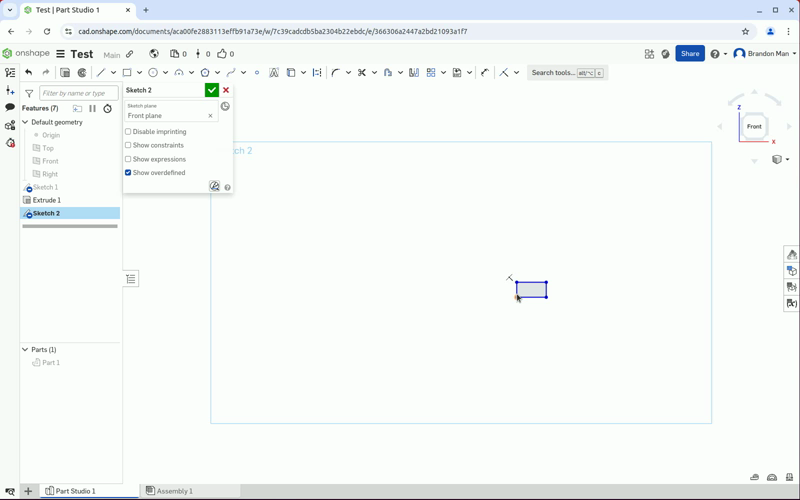
scroll(6)
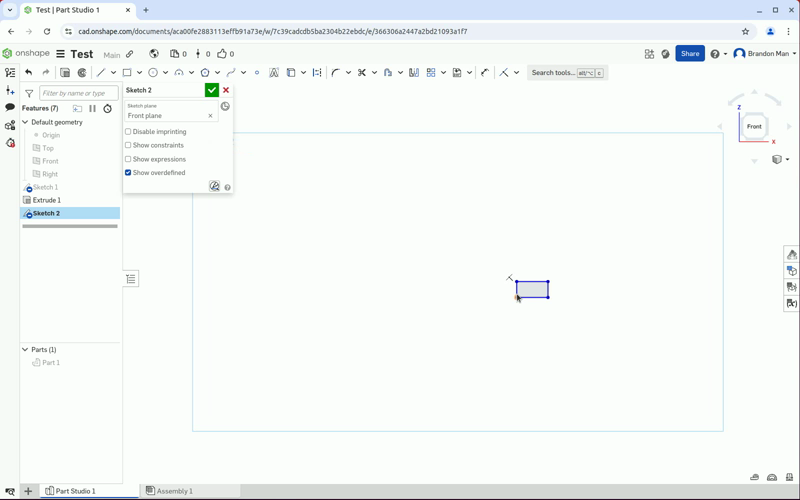
scroll(6)
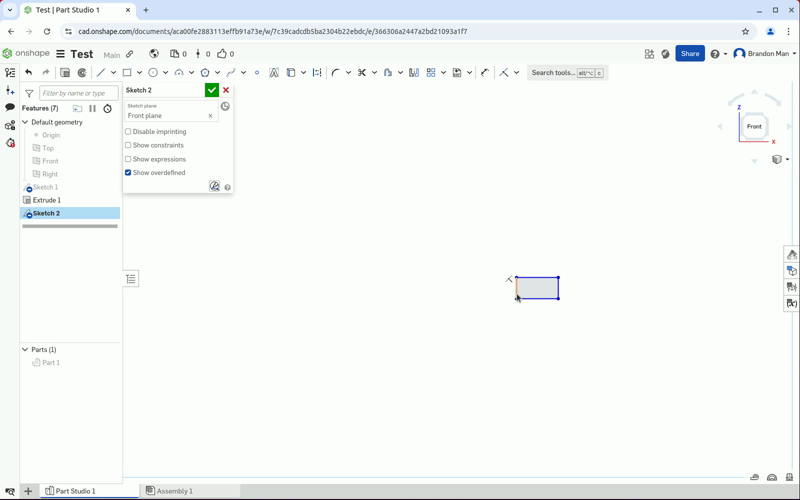
scroll(6)
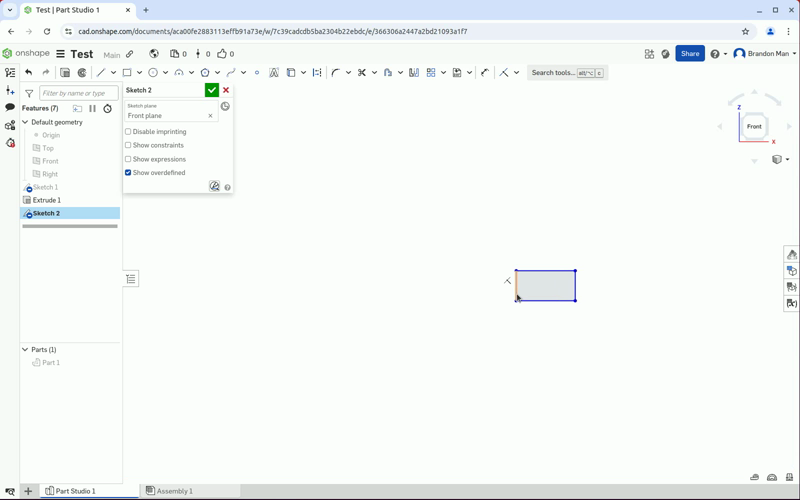
scroll(6)
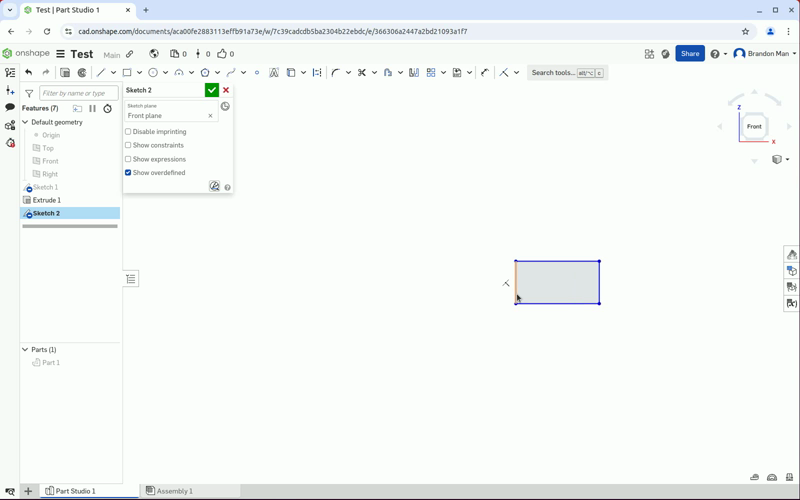
scroll(6)
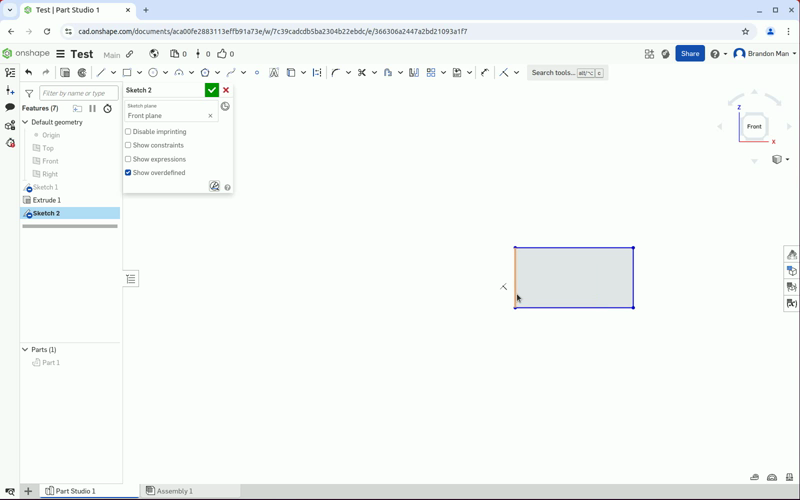
scroll(6)
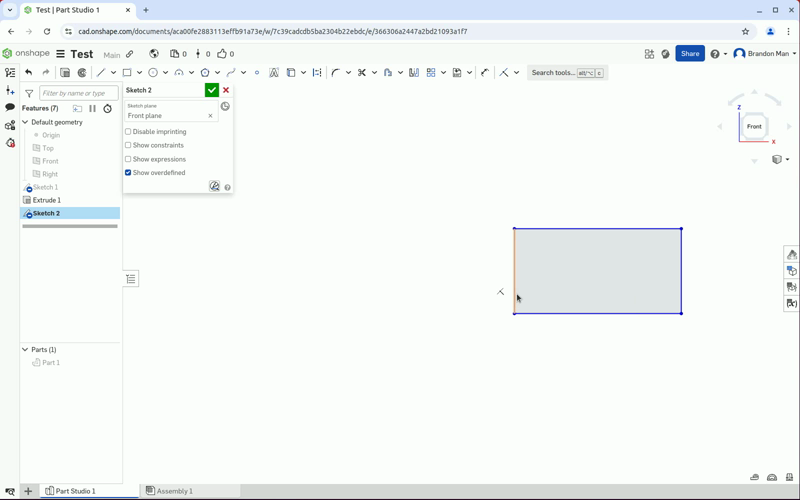
scroll(6)
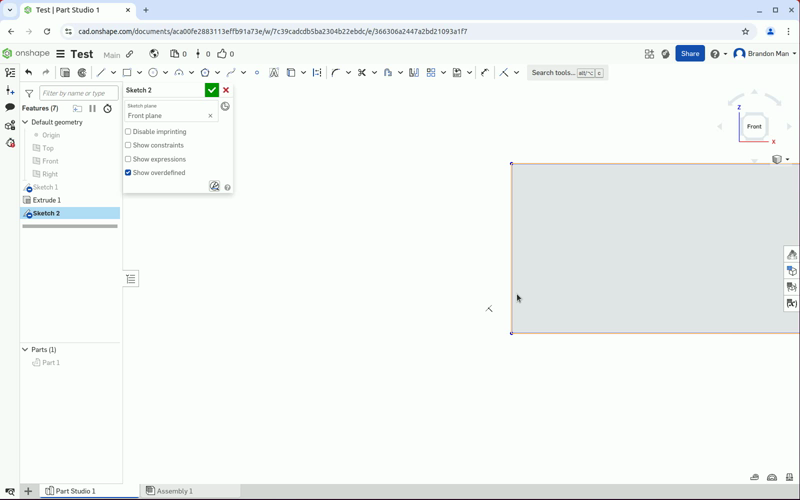
click(517, 293)
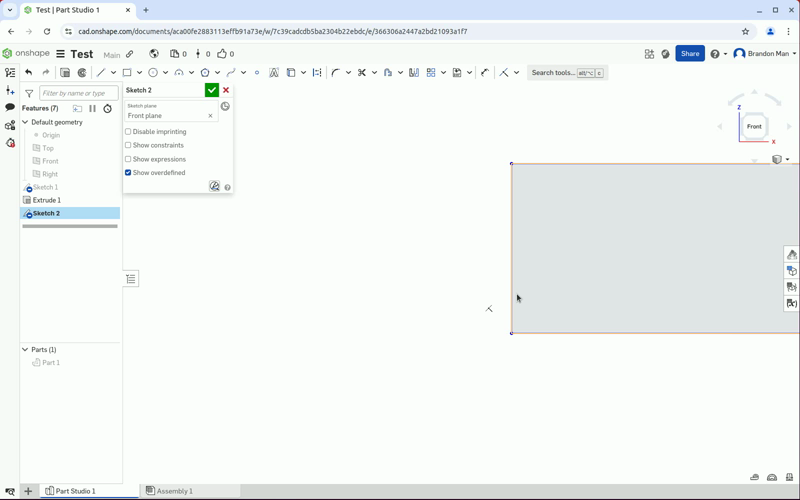
scroll(-6)
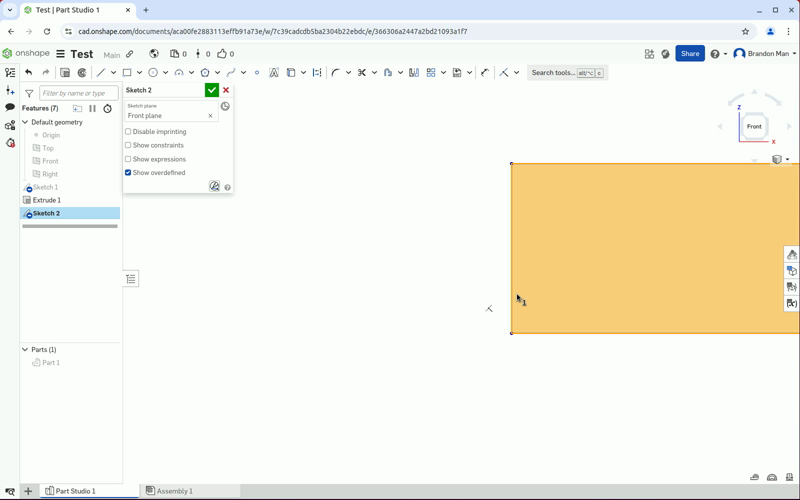
scroll(-6)
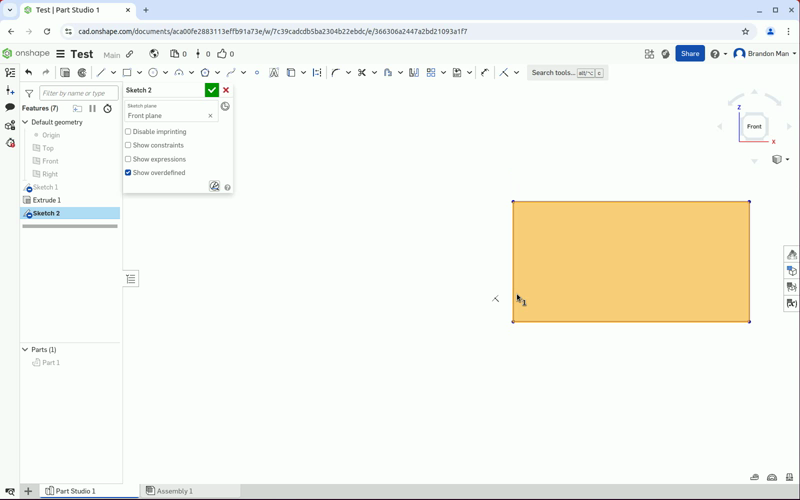
scroll(-6)
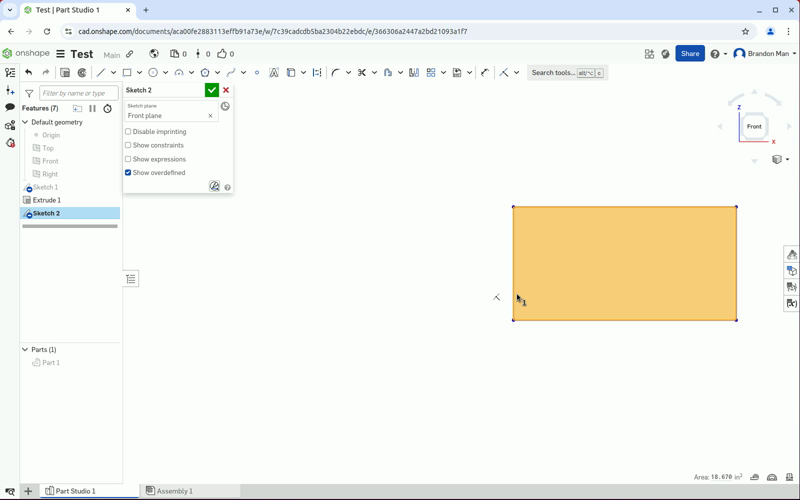
scroll(-6)
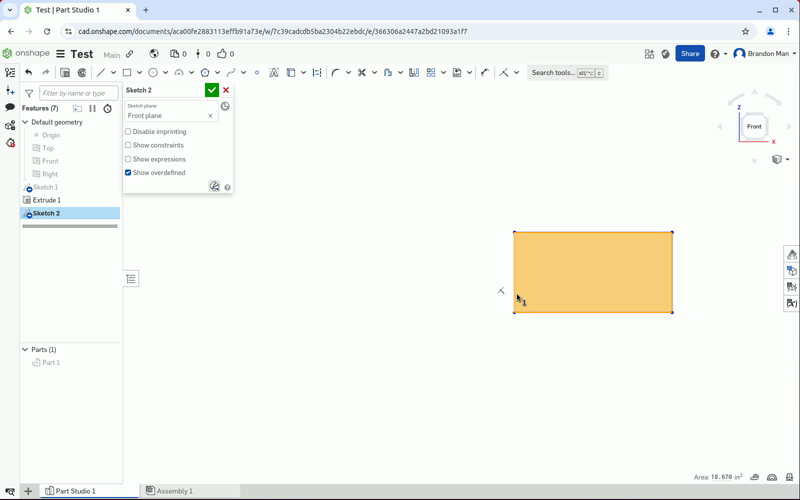
scroll(-6)
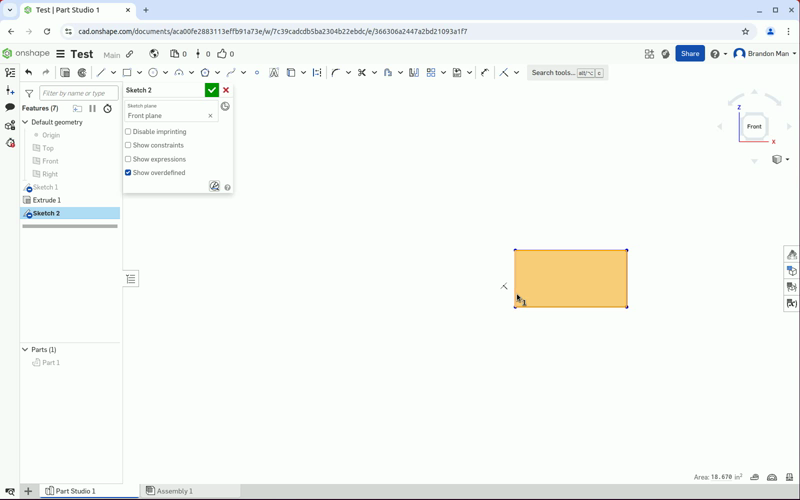
scroll(-6)
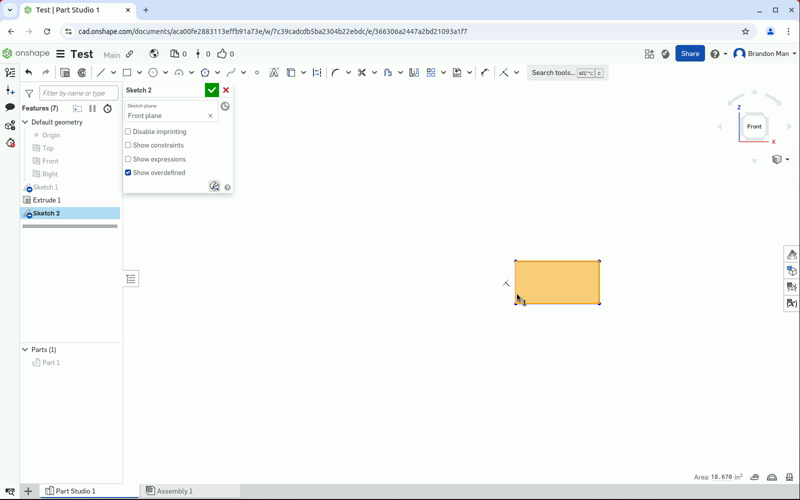
scroll(-6)
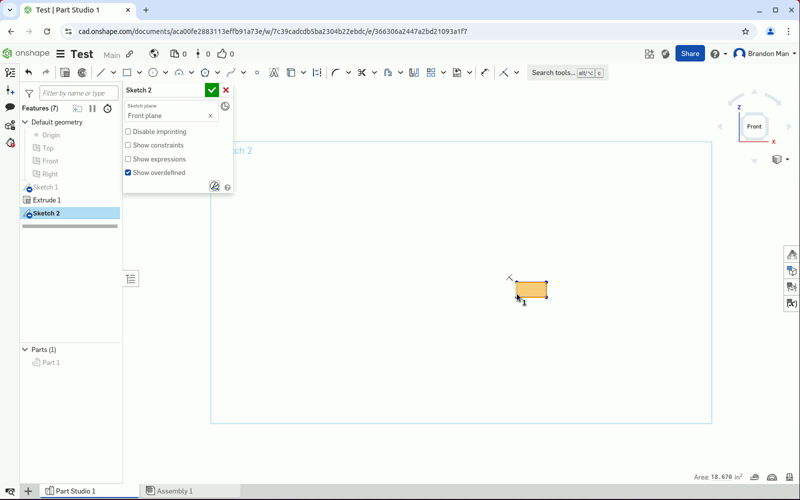
mouse_move(73, 352)
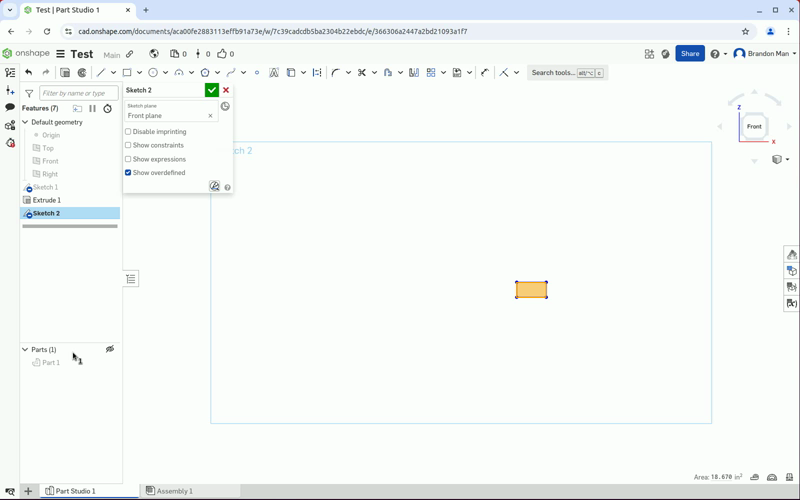
key(shift+y)
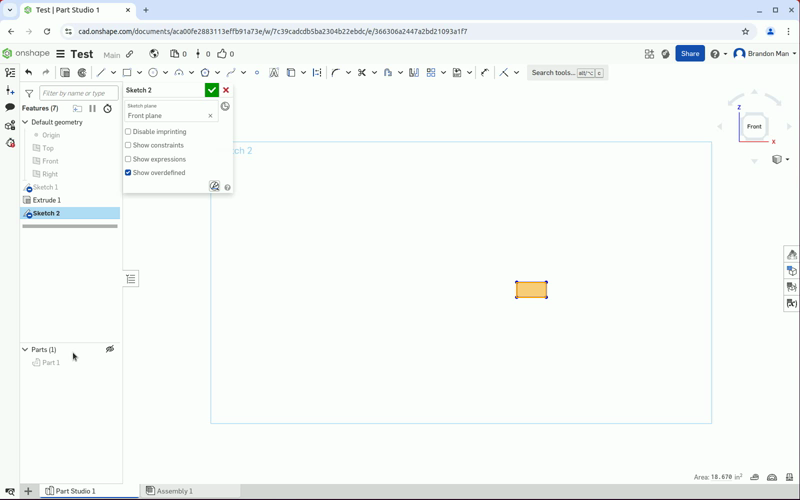
key(shift+e)
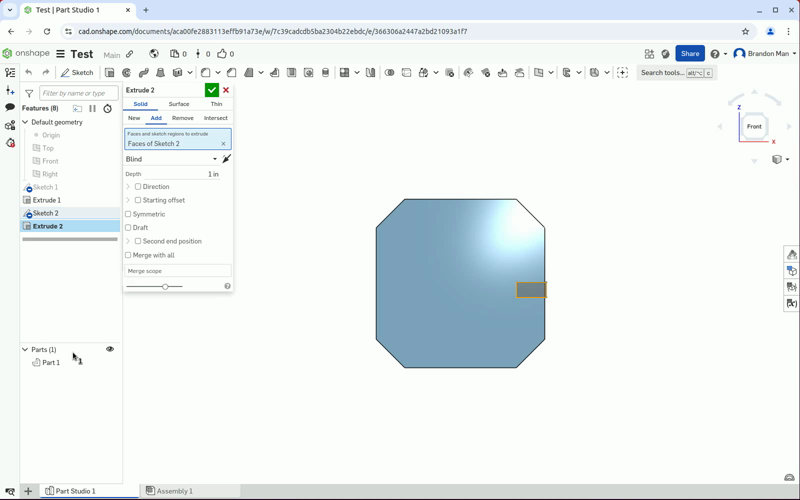
mouse_move(143, 106)
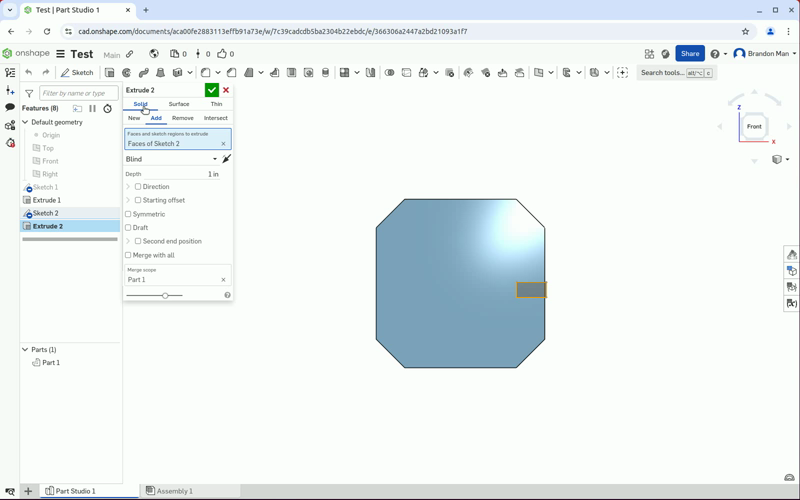
click(143, 106)
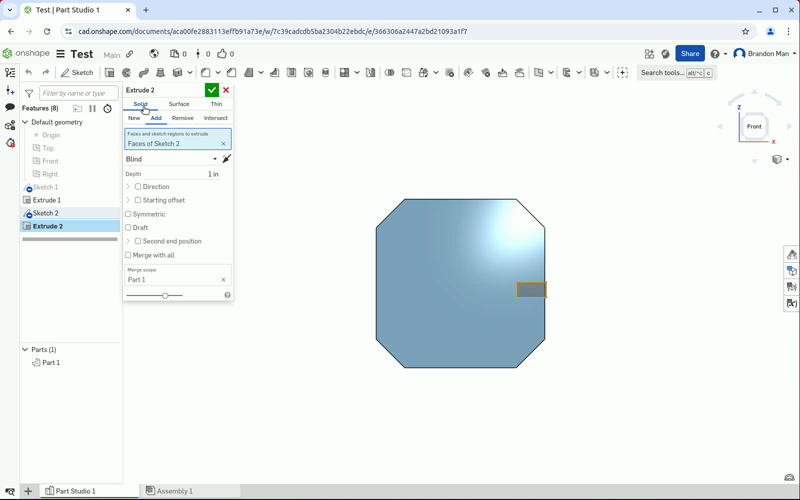
mouse_move(186, 120)
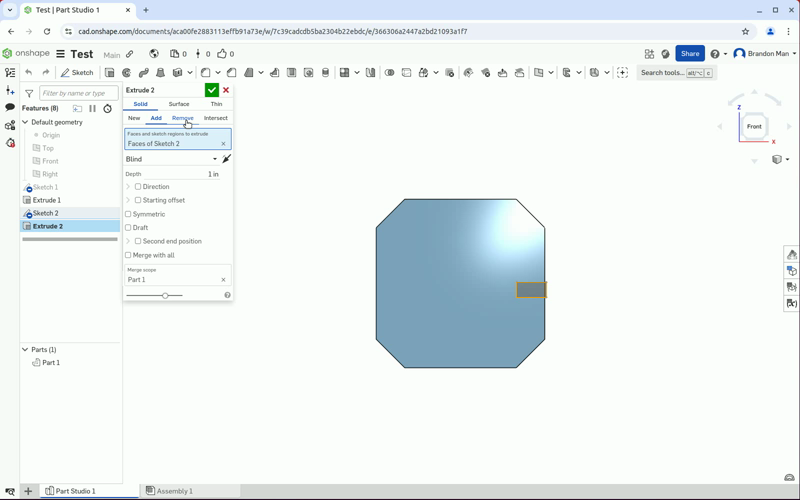
click(186, 120)
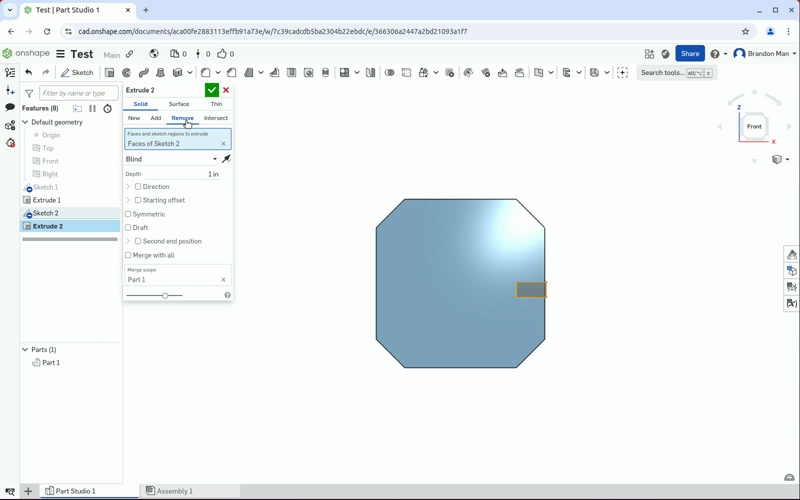
key(tab, 4)
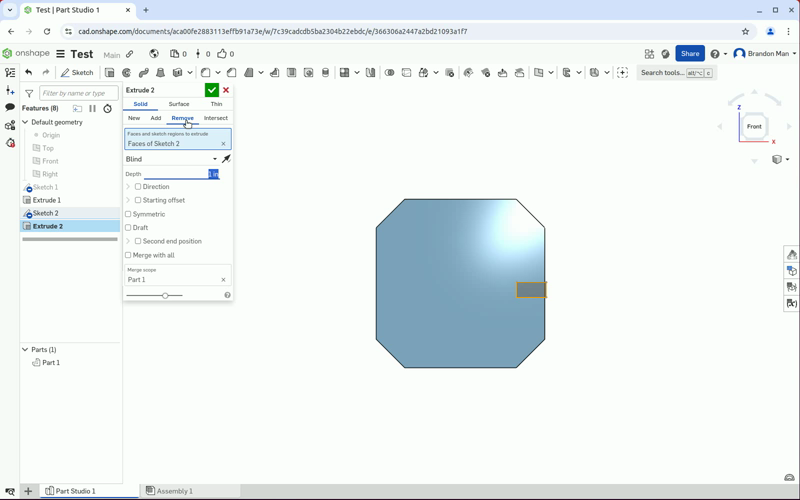
text(46.216)
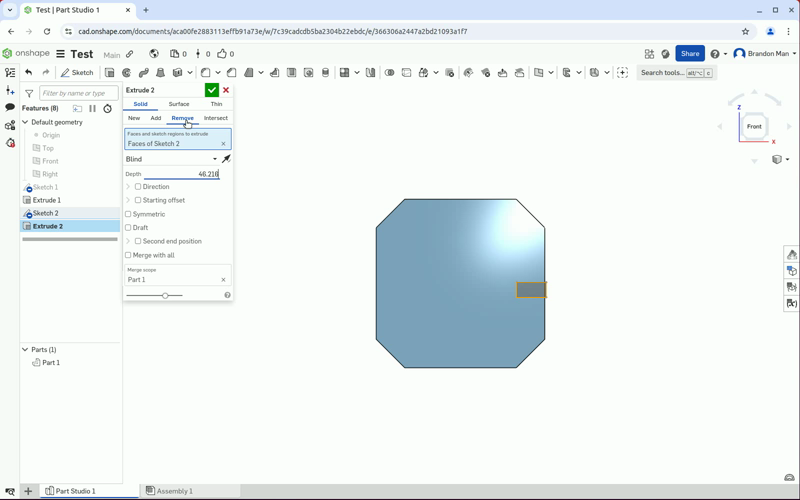
key(tab, 3)
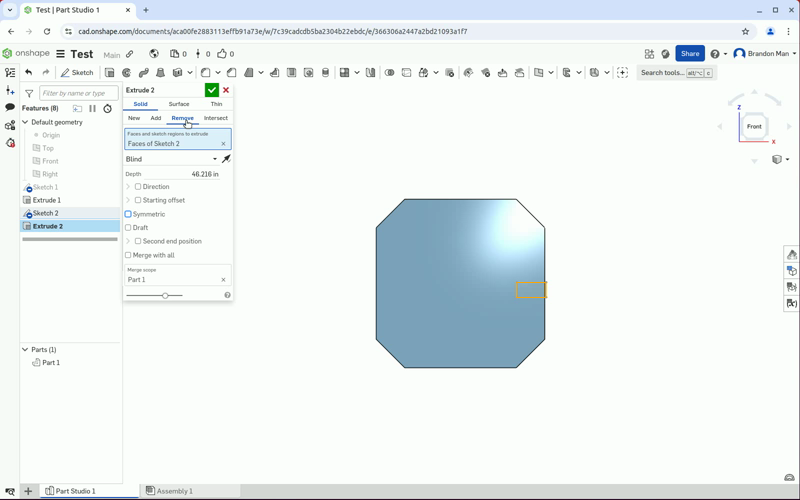
key(space)
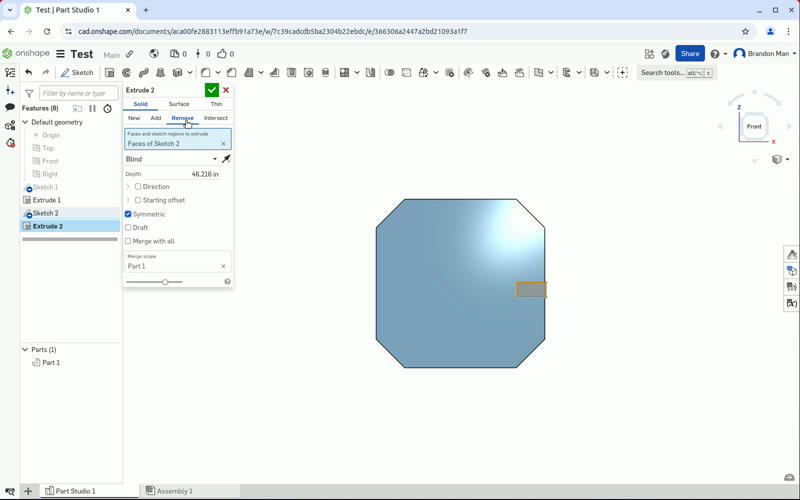
key(tab, 2)
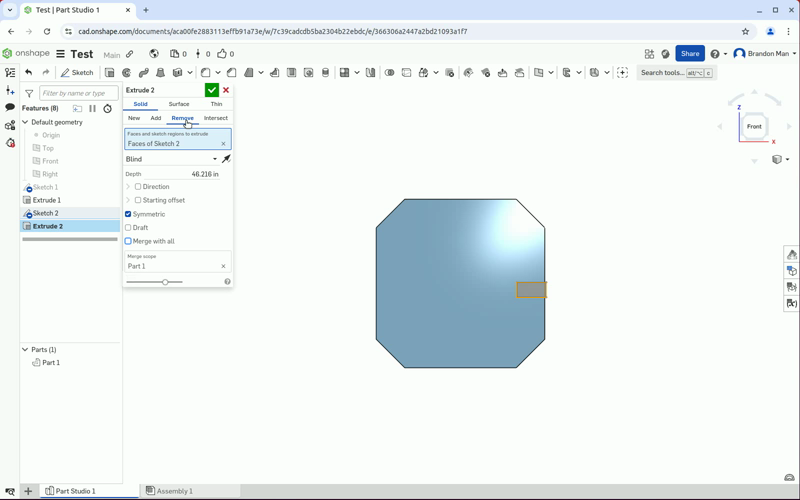
key(space)
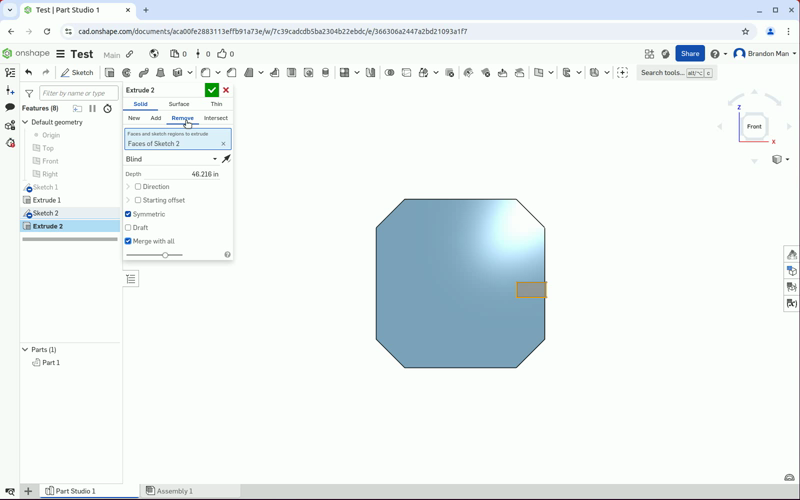
key(enter)
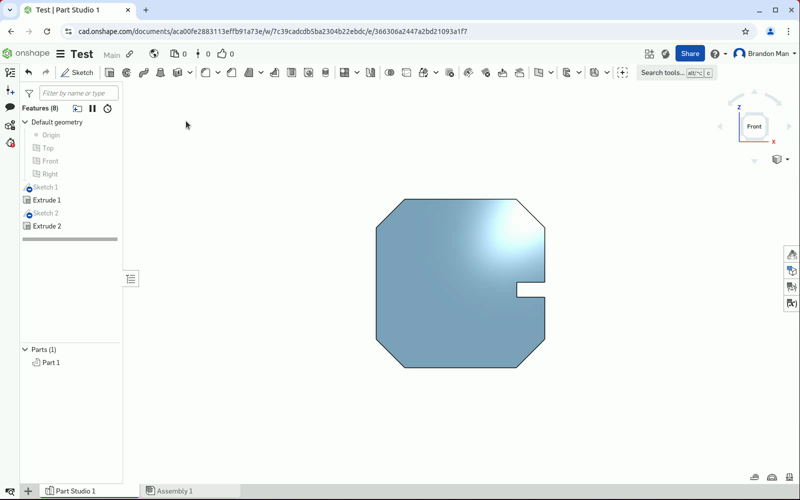
key(shift+h)
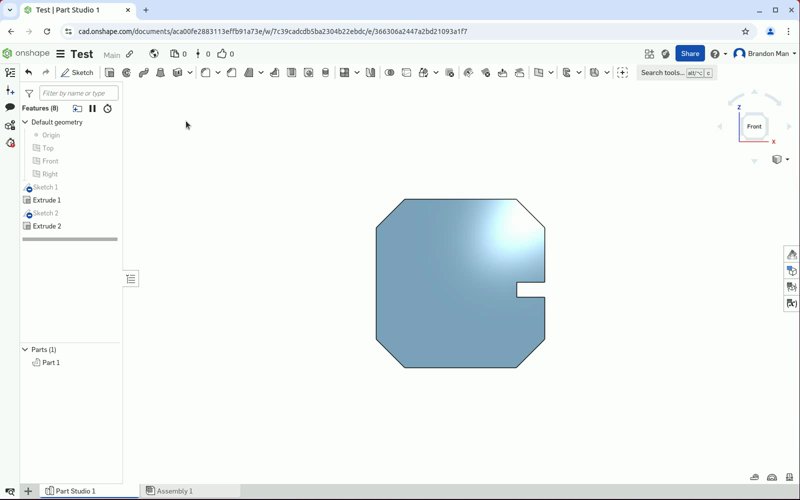
key(shift+h)
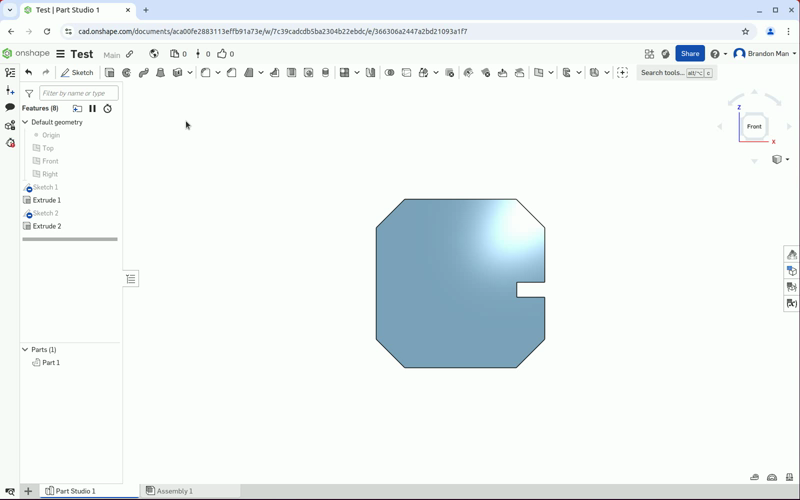
mouse_move(73, 189)
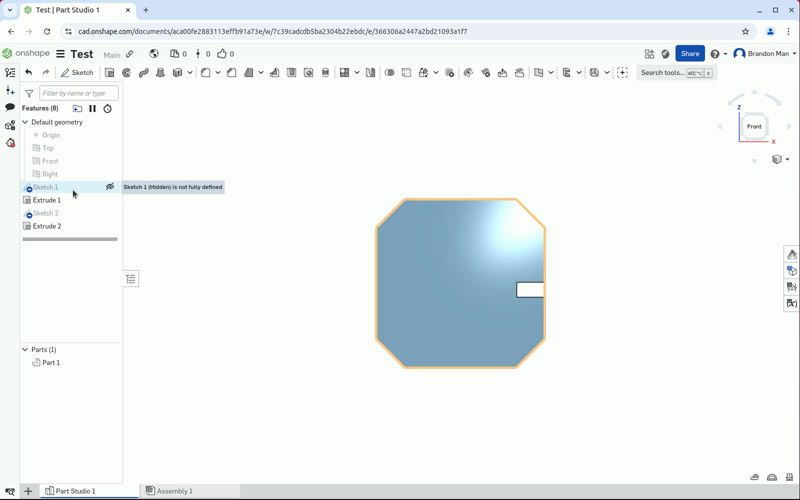
click(73, 189)
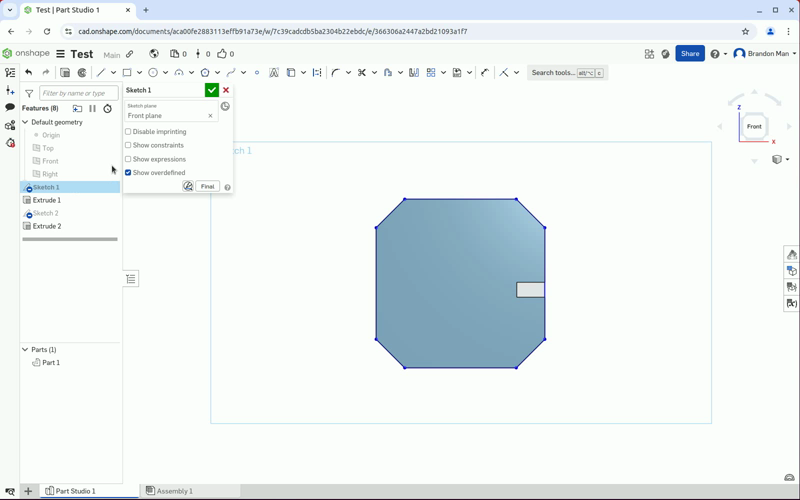
mouse_move(229, 92)
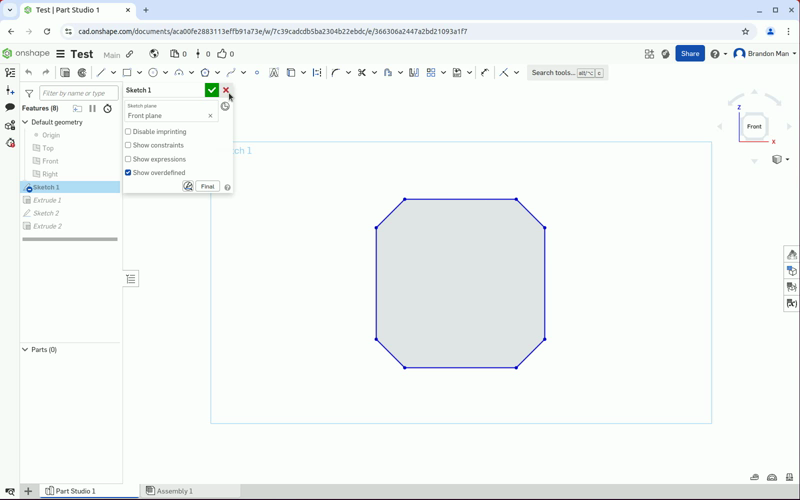
click(229, 92)
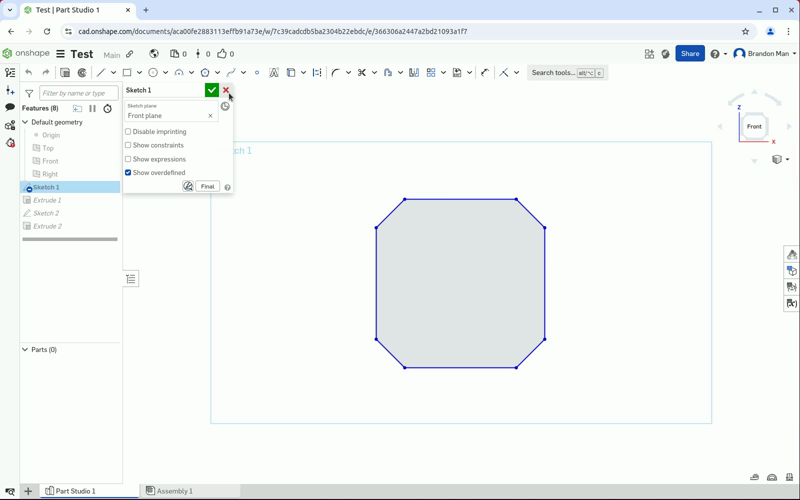
key(shift+s)
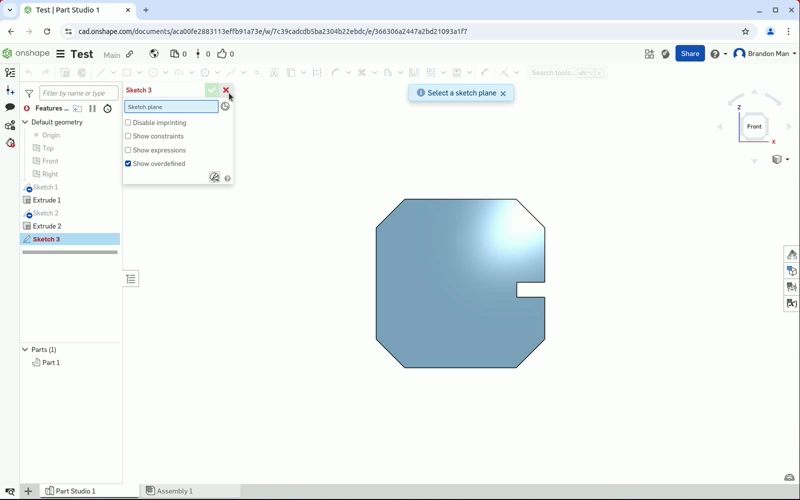
mouse_move(73, 163)
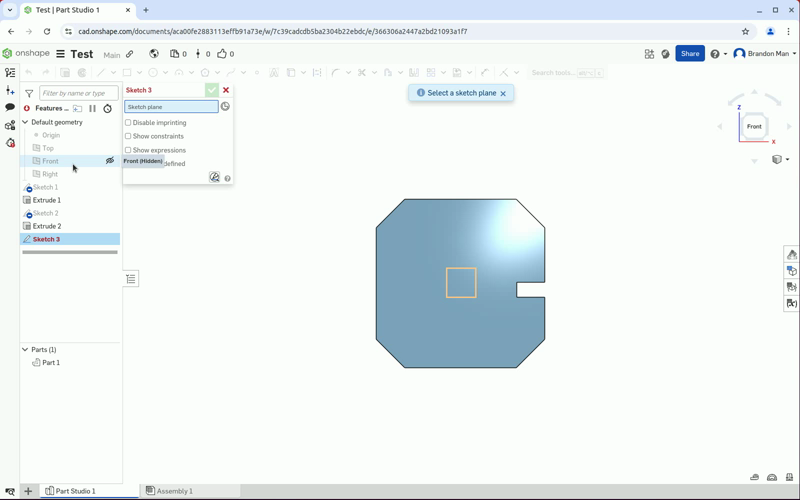
click(73, 163)
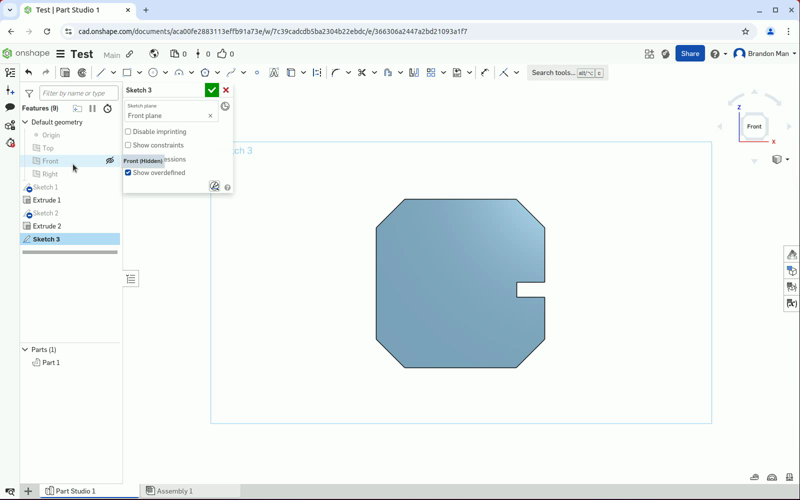
mouse_move(73, 352)
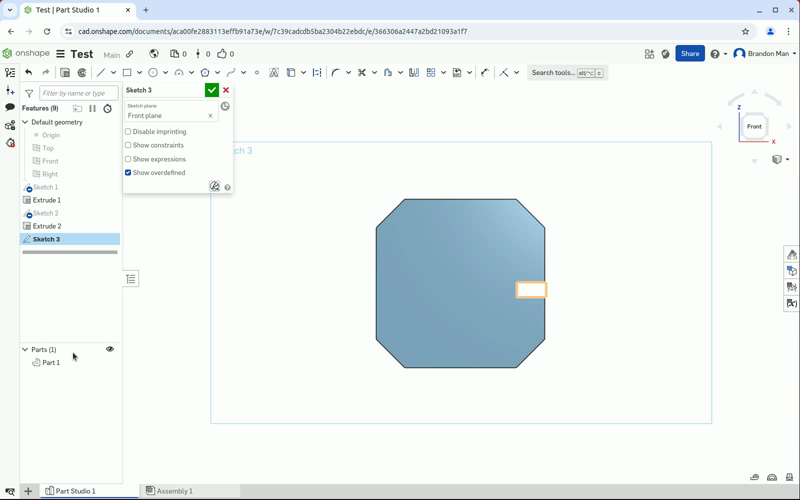
key(y)
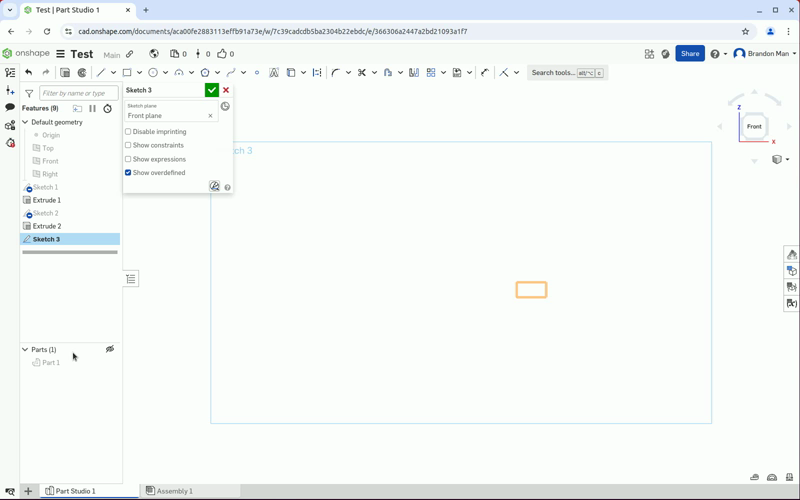
key(l)
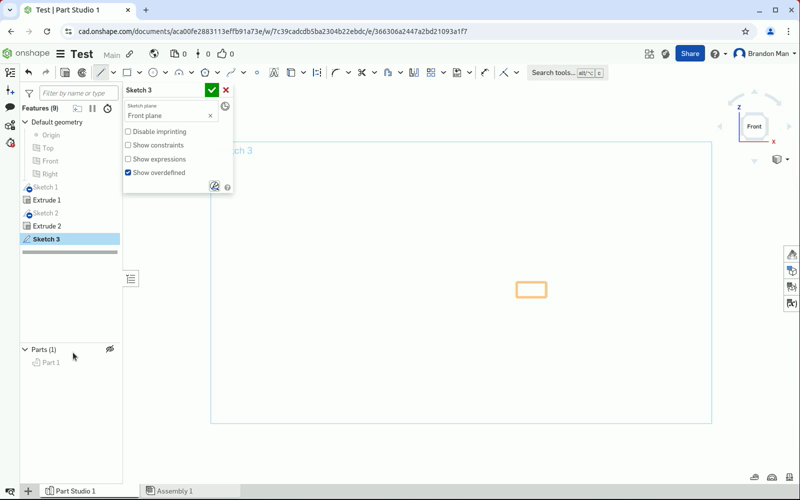
key_down(shift)
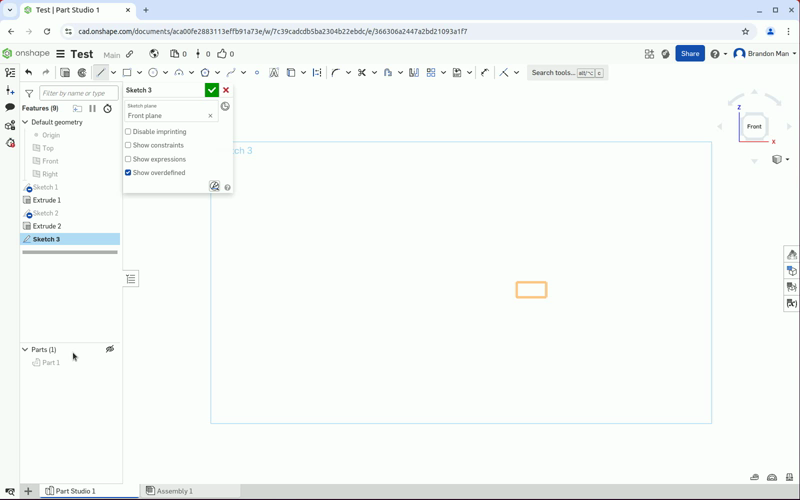
mouse_move(376, 297)
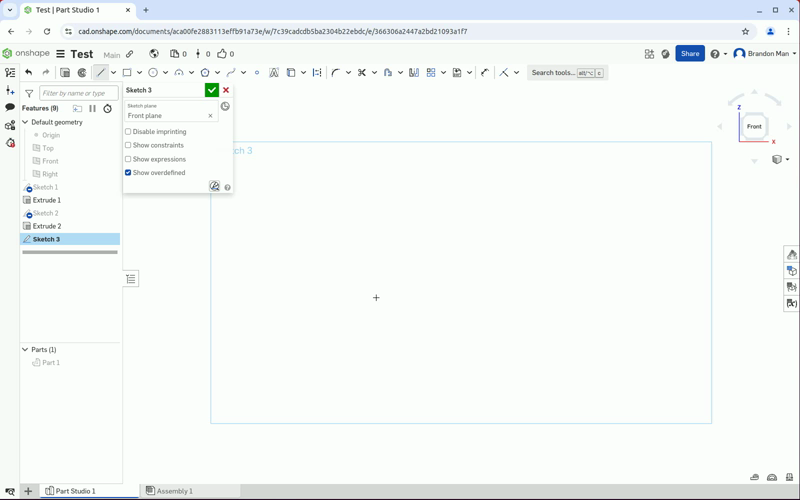
click(376, 297)
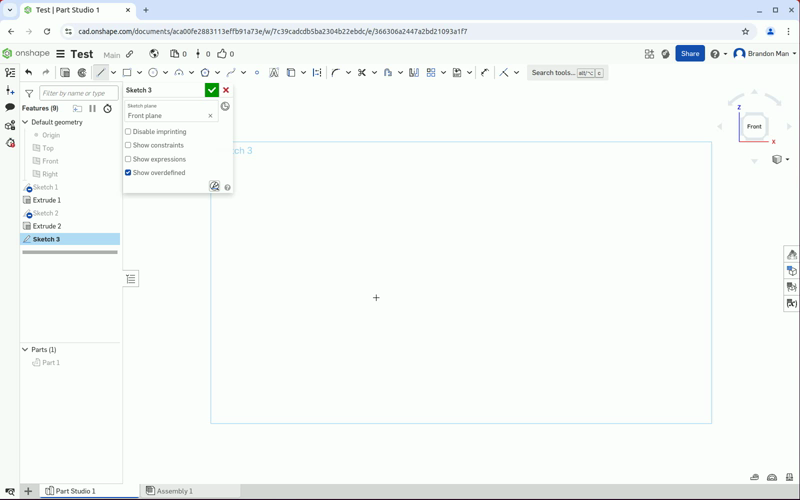
key_up(shift)
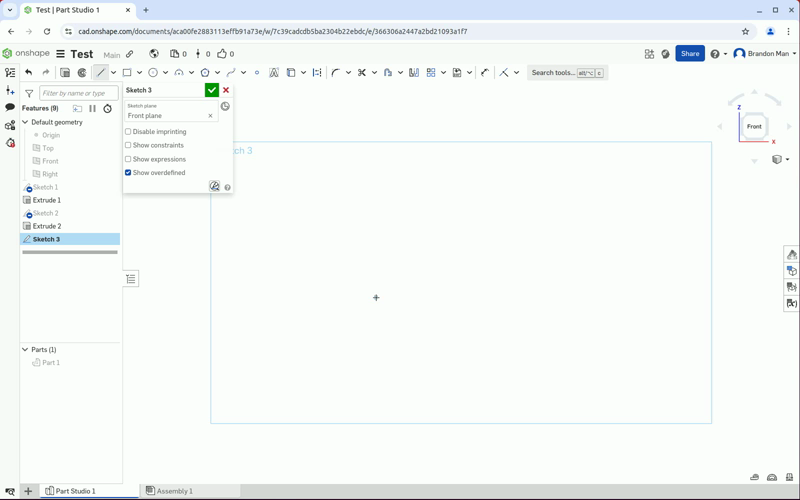
key_down(shift)
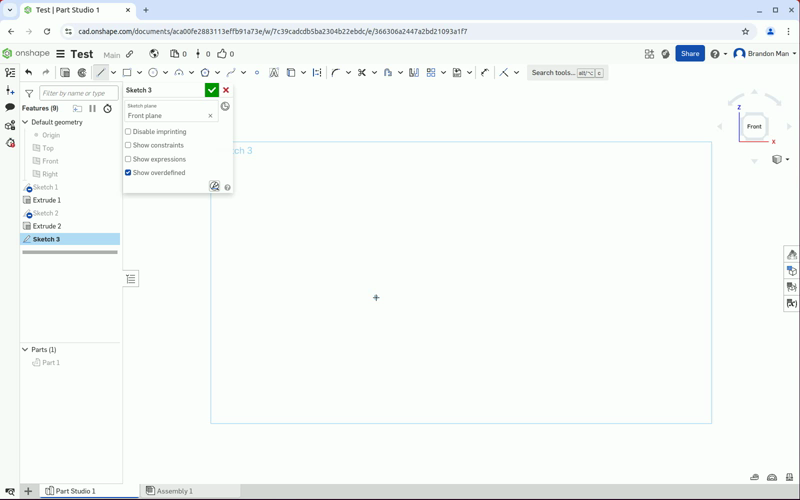
mouse_move(406, 297)
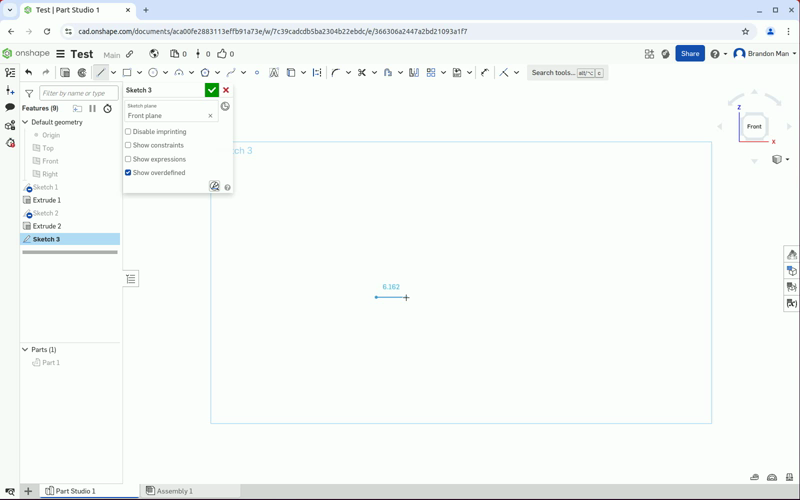
mouse_move(405, 297)
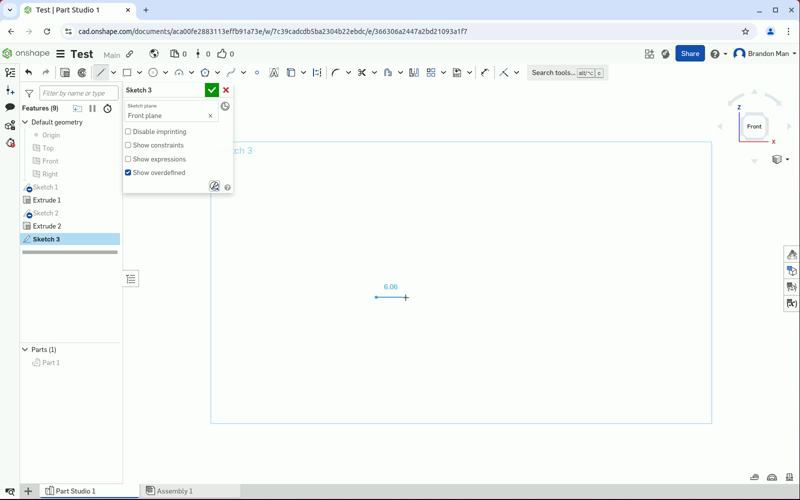
click(405, 297)
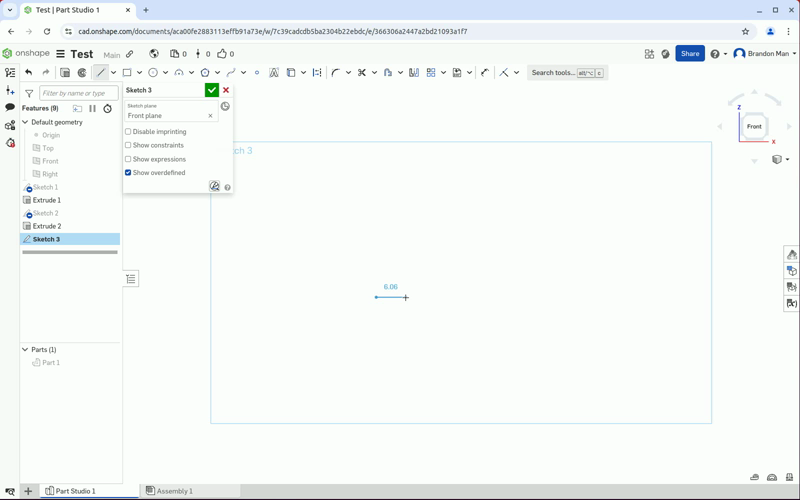
key_up(shift)
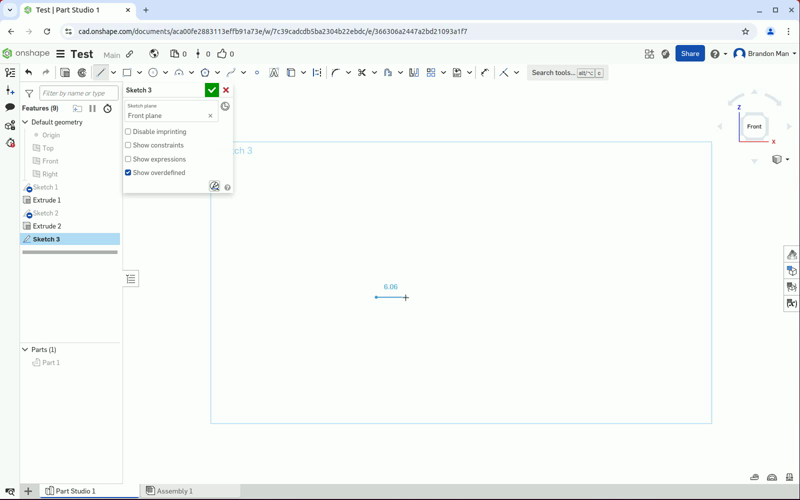
key_down(shift)
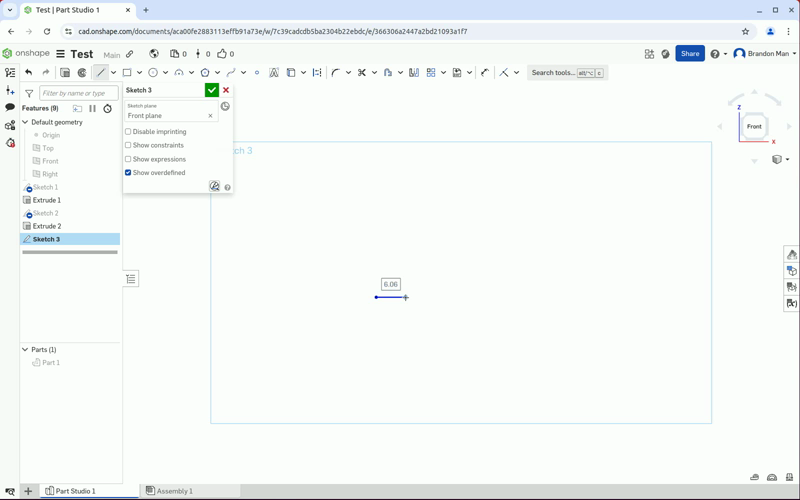
mouse_move(435, 297)
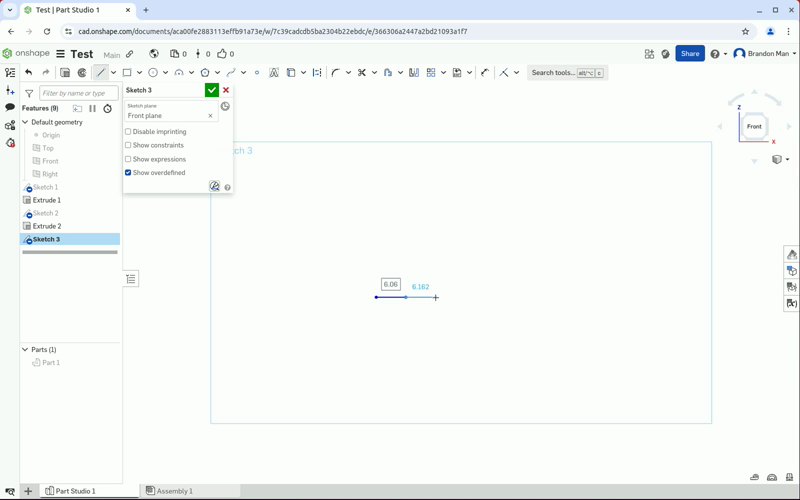
mouse_move(405, 282)
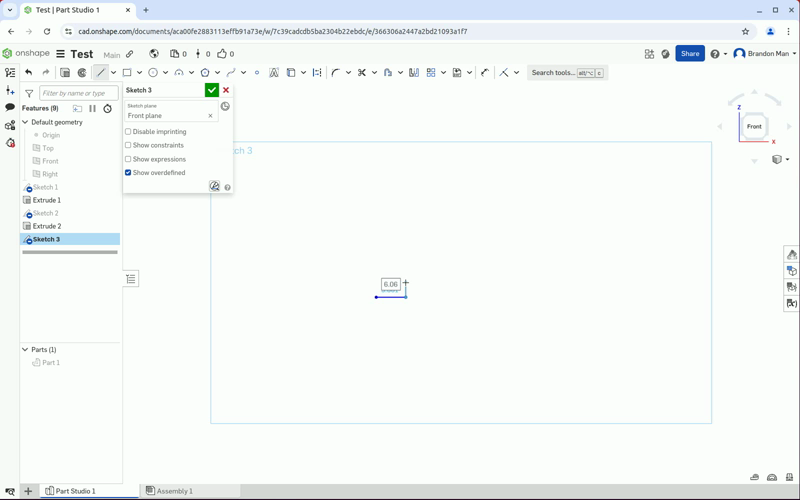
click(405, 282)
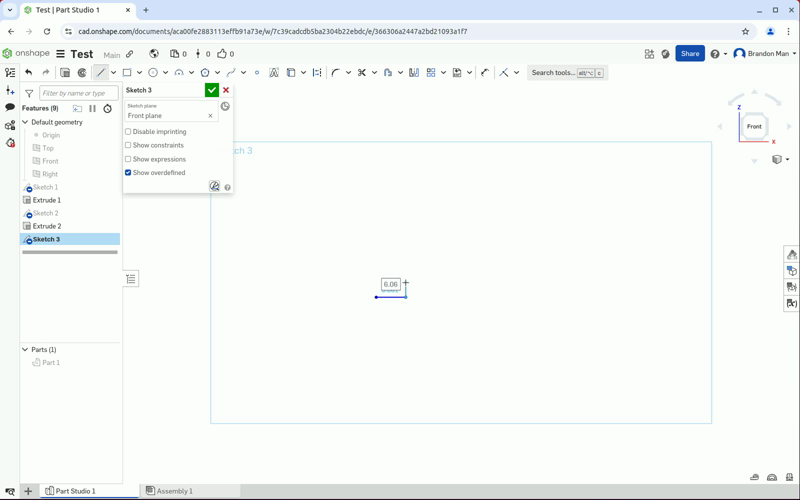
key_up(shift)
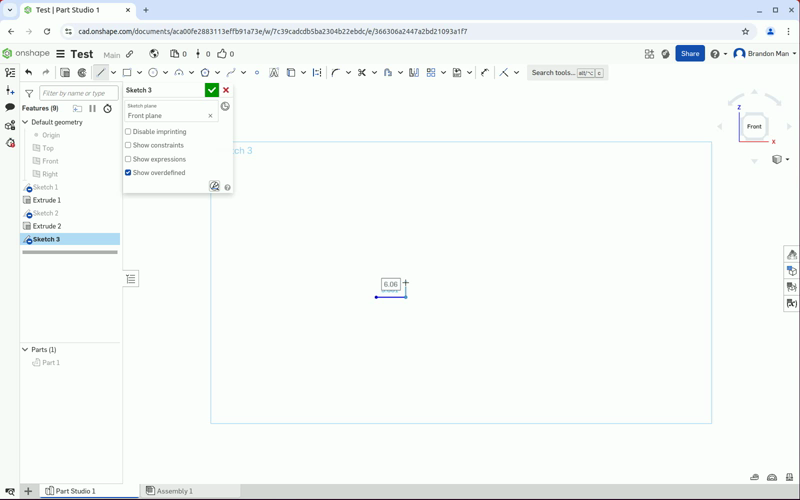
key_down(shift)
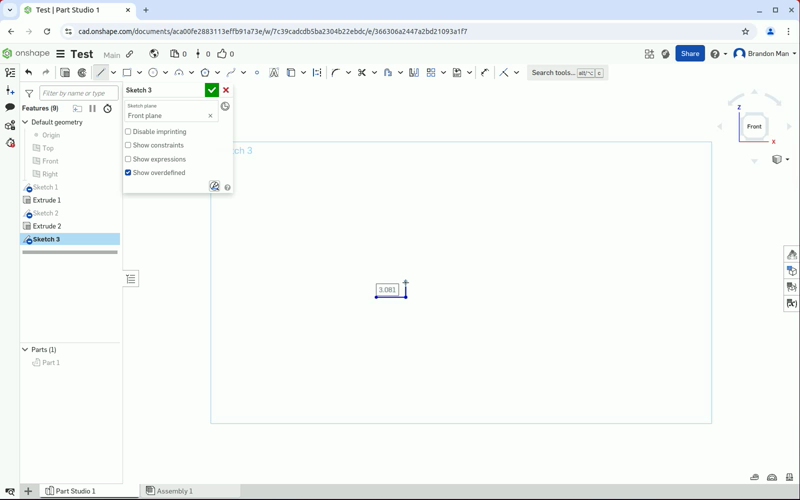
mouse_move(435, 282)
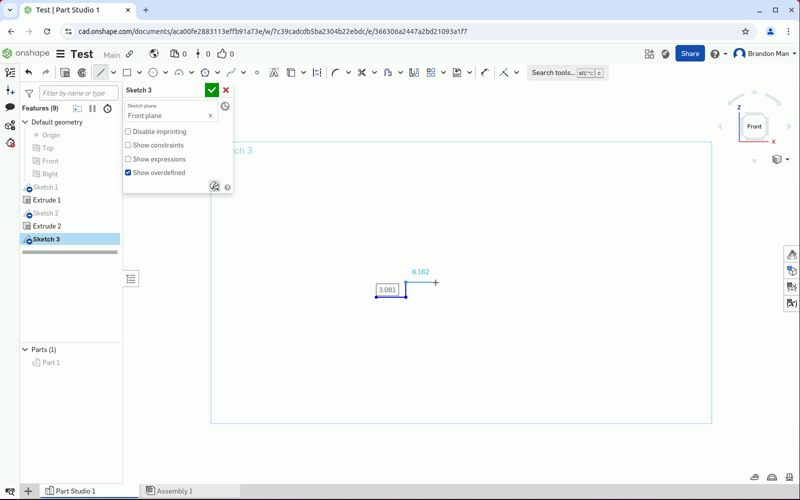
mouse_move(376, 282)
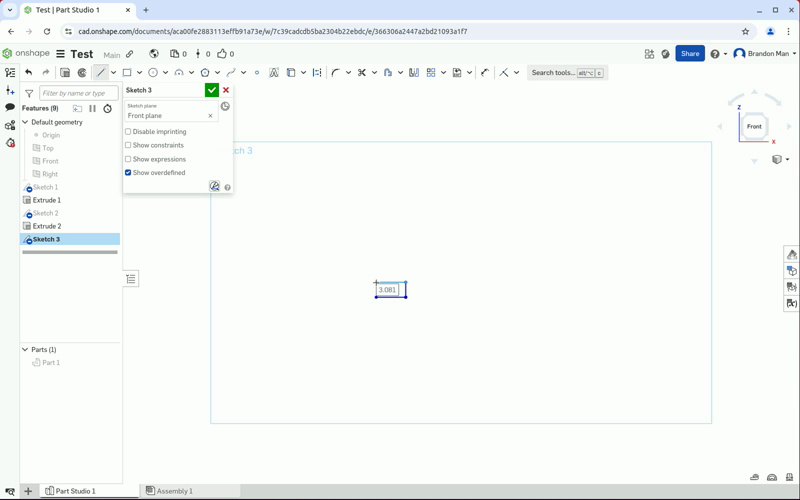
click(376, 282)
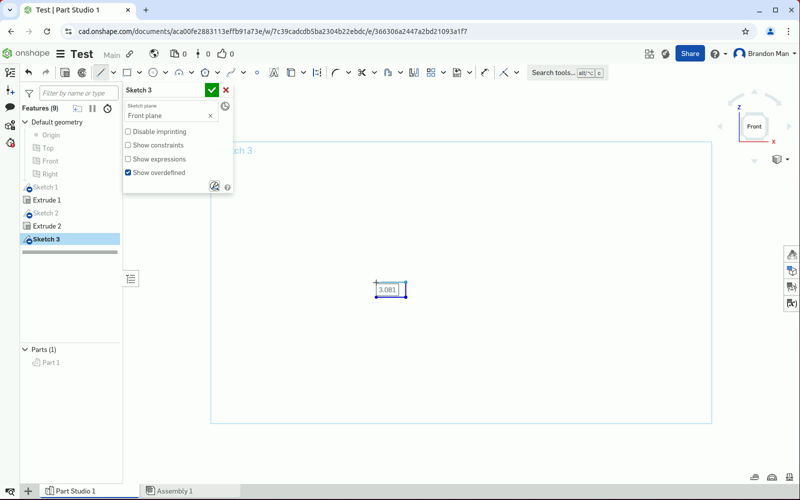
key_up(shift)
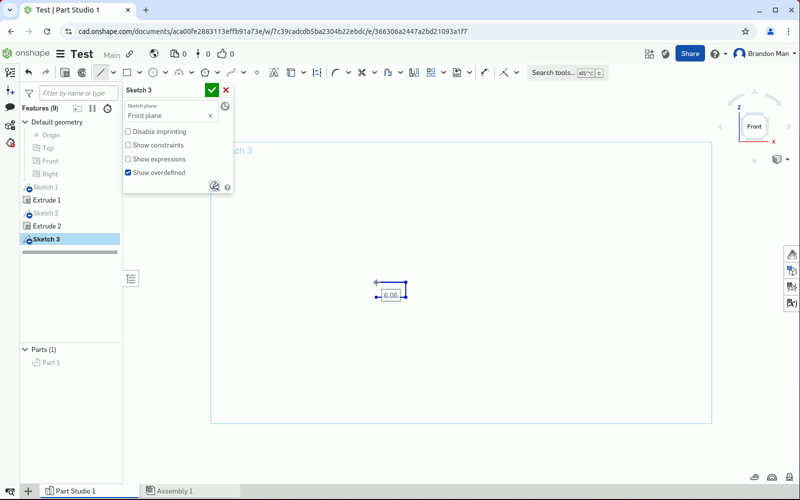
mouse_move(406, 282)
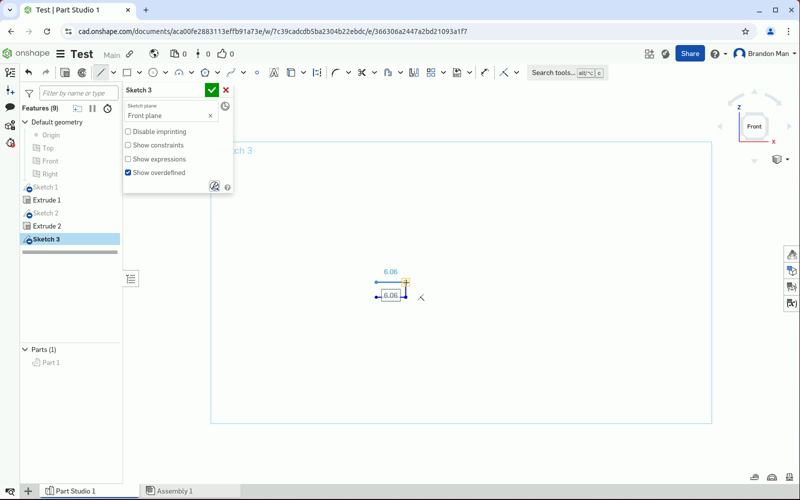
key_down(shift)
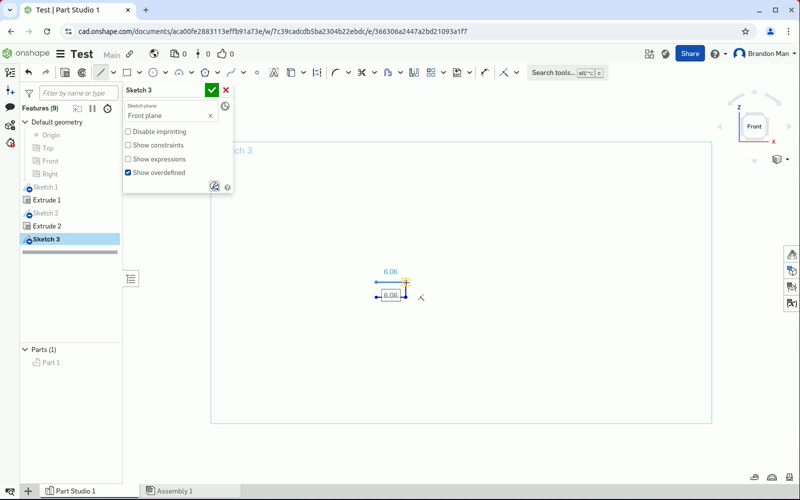
mouse_move(376, 297)
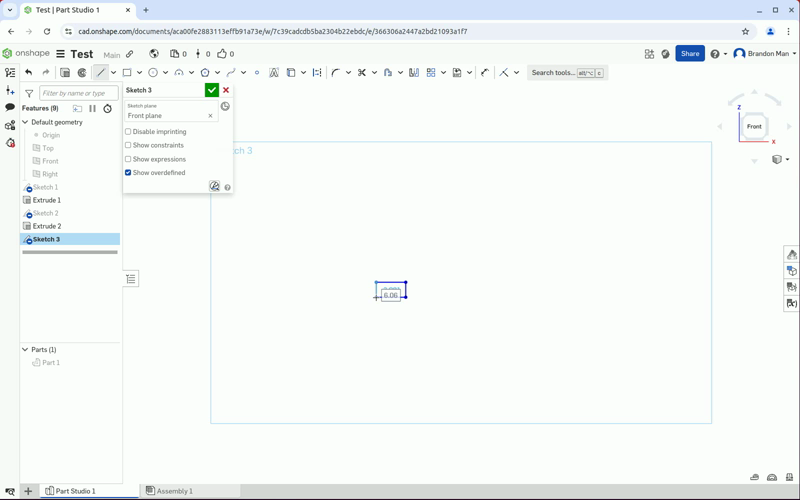
key_up(shift)
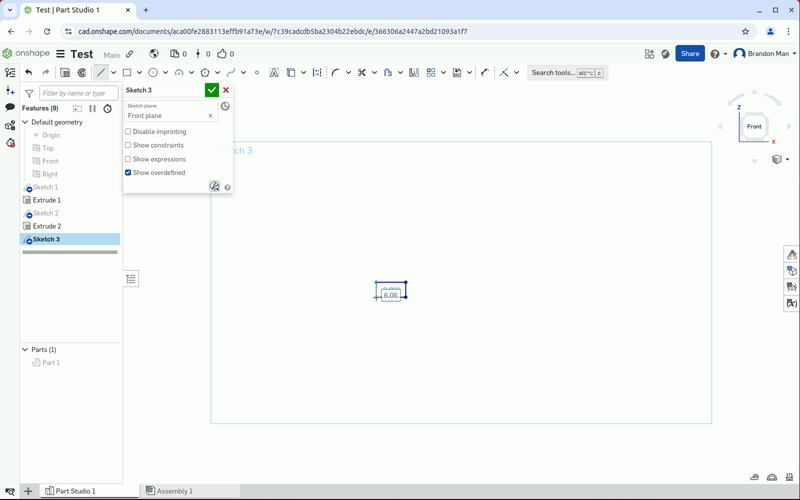
click(376, 297)
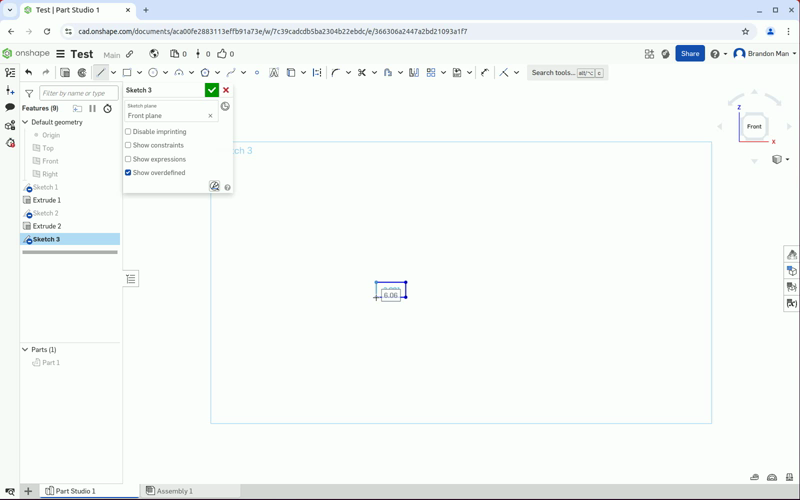
key(esc)
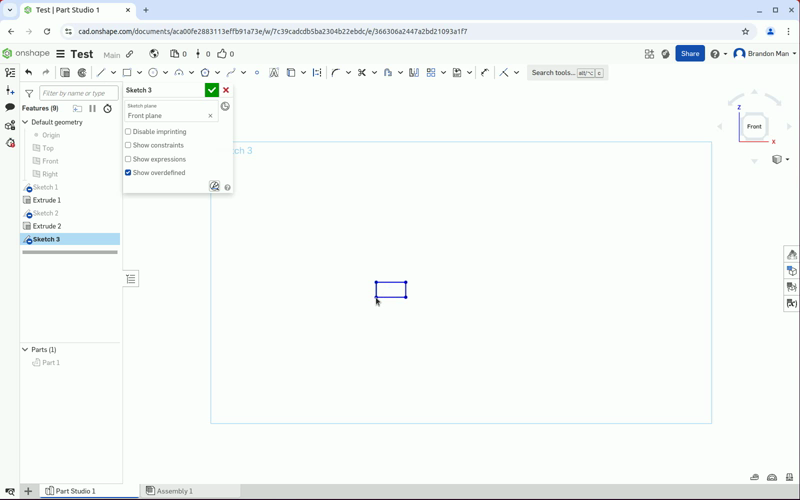
mouse_move(380, 287)
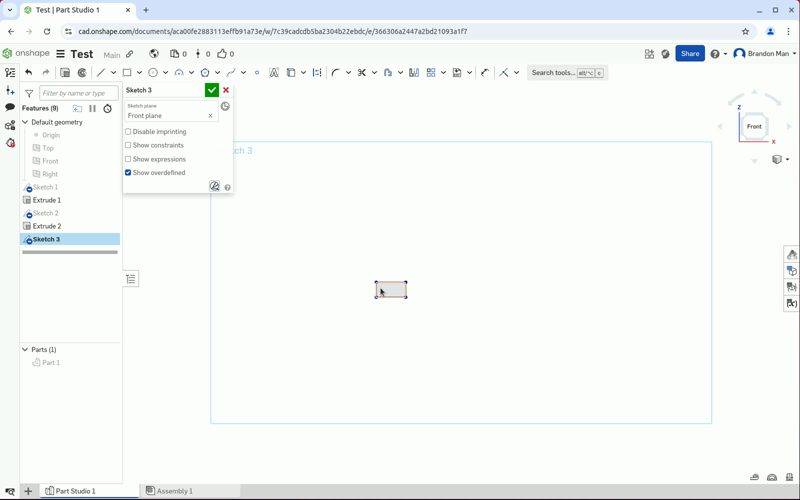
scroll(6)
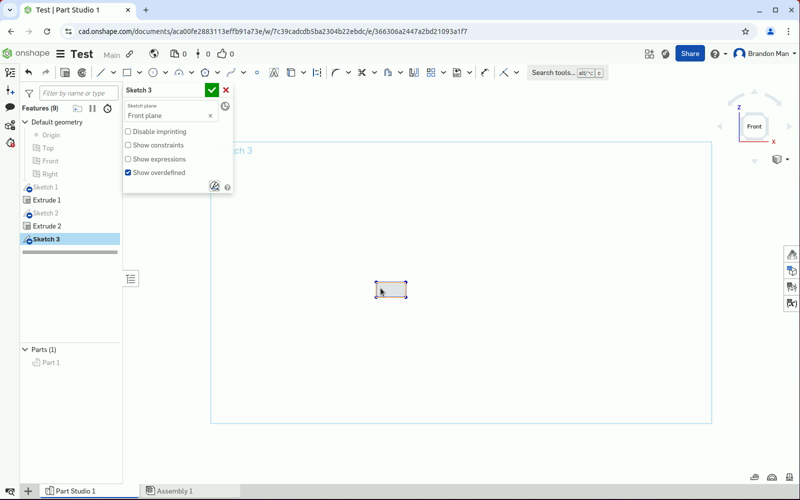
scroll(6)
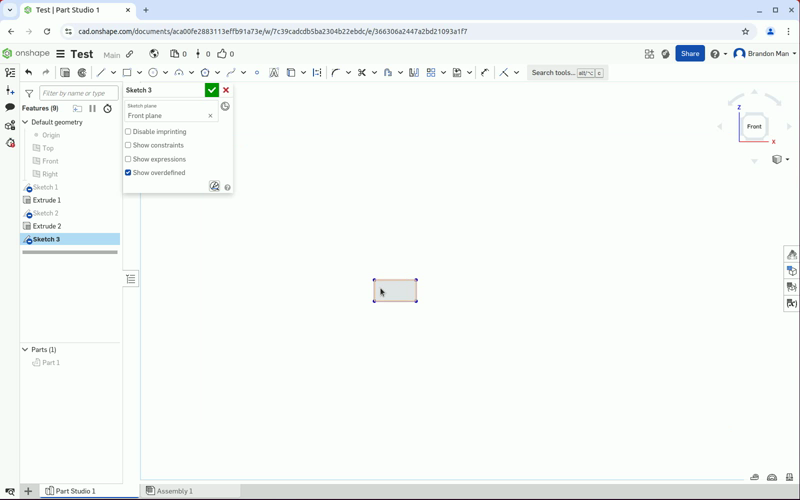
scroll(6)
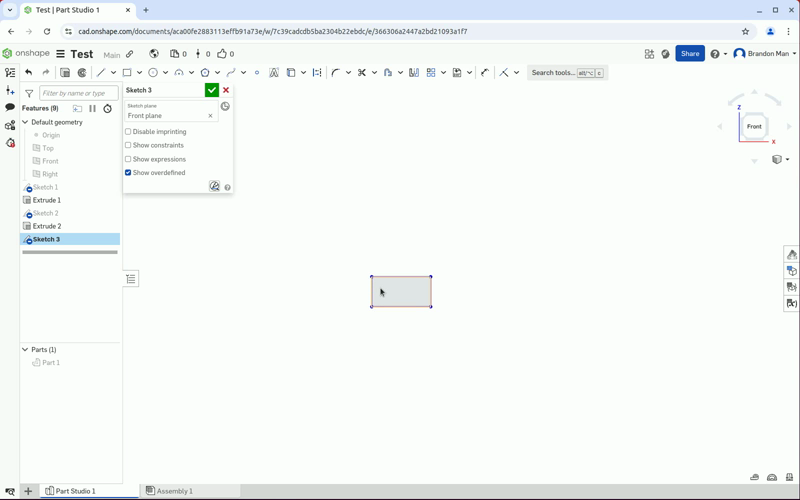
scroll(6)
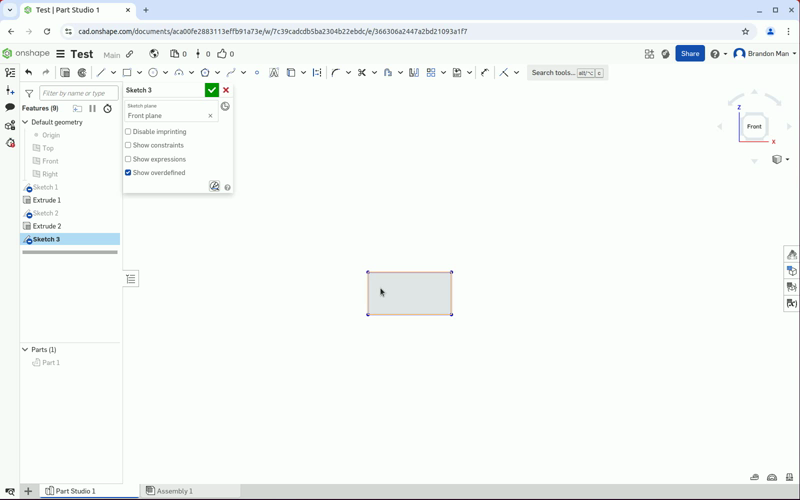
scroll(6)
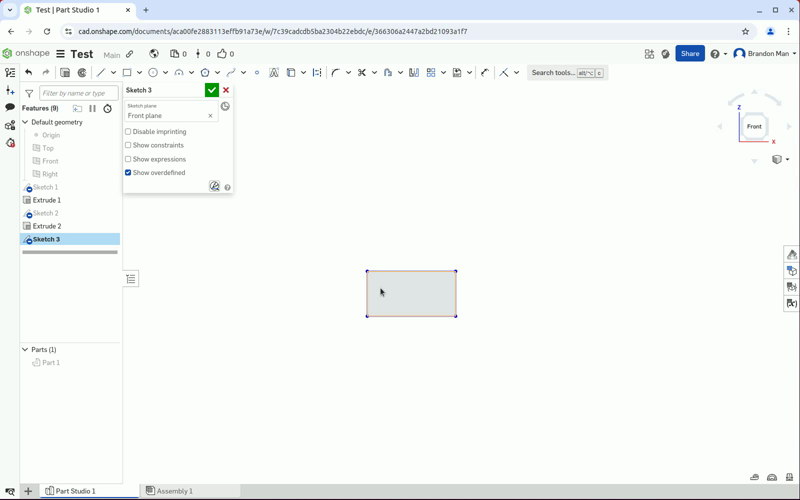
scroll(6)
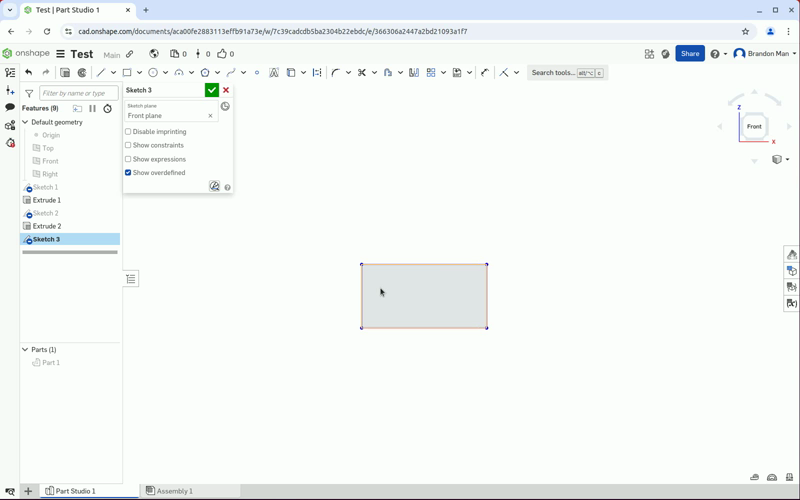
scroll(6)
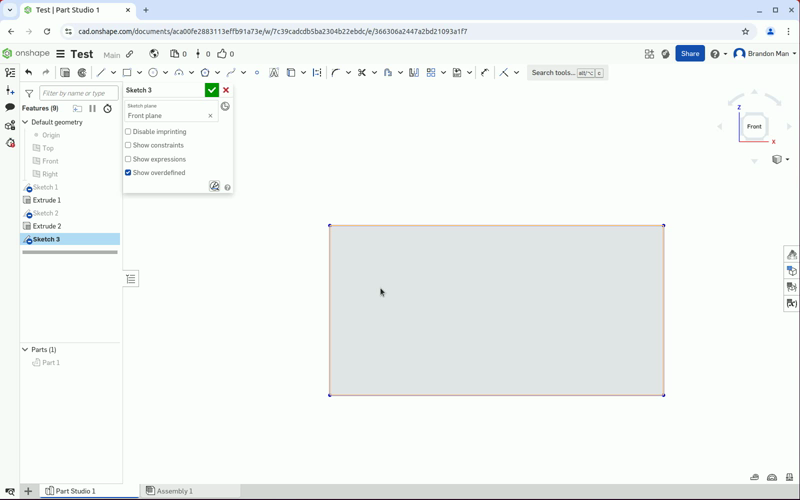
click(380, 287)
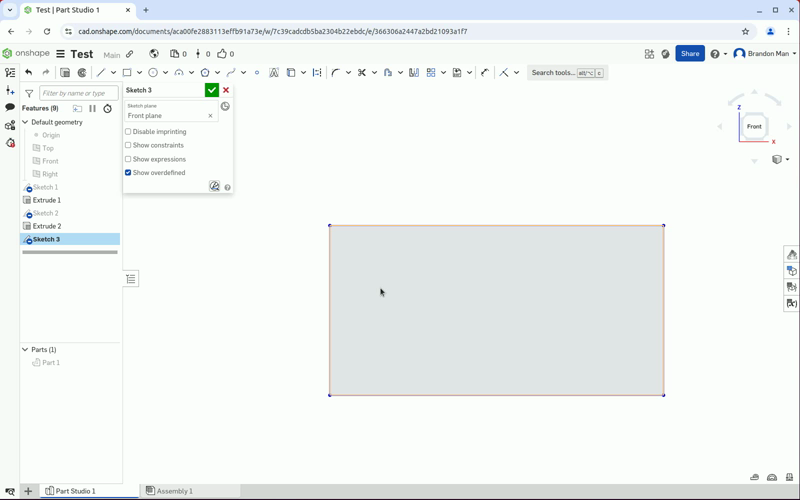
scroll(-6)
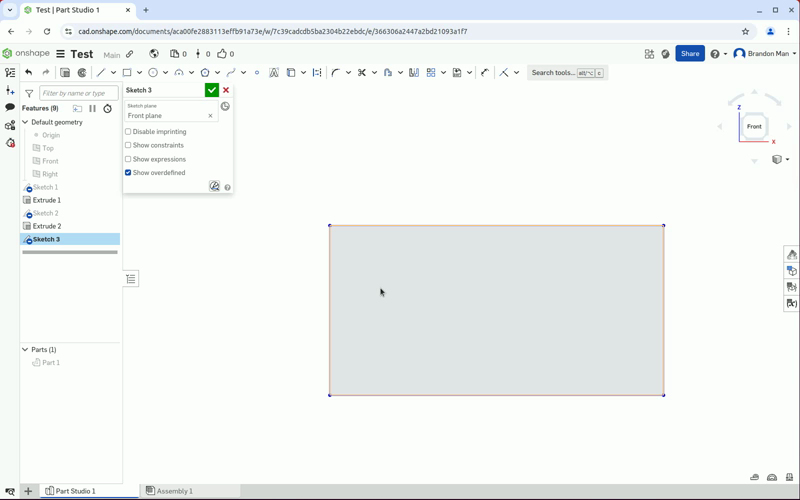
scroll(-6)
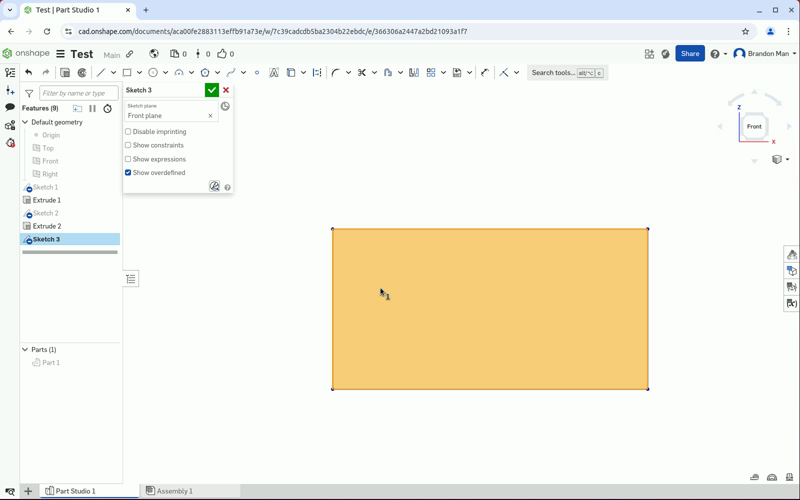
scroll(-6)
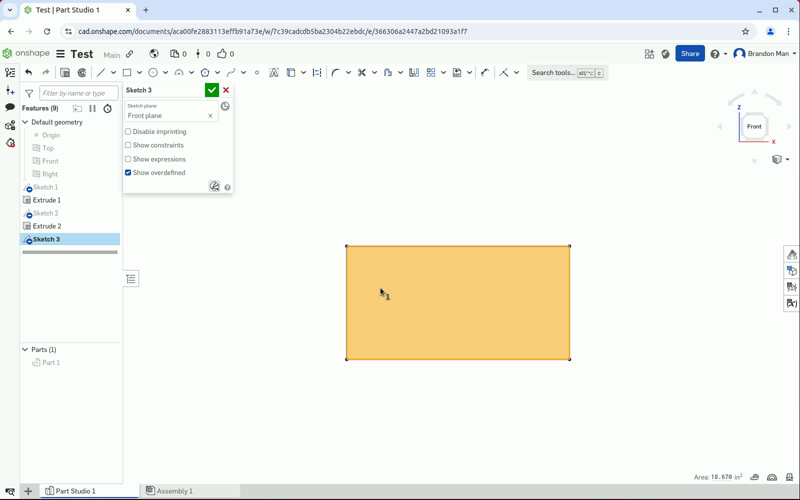
scroll(-6)
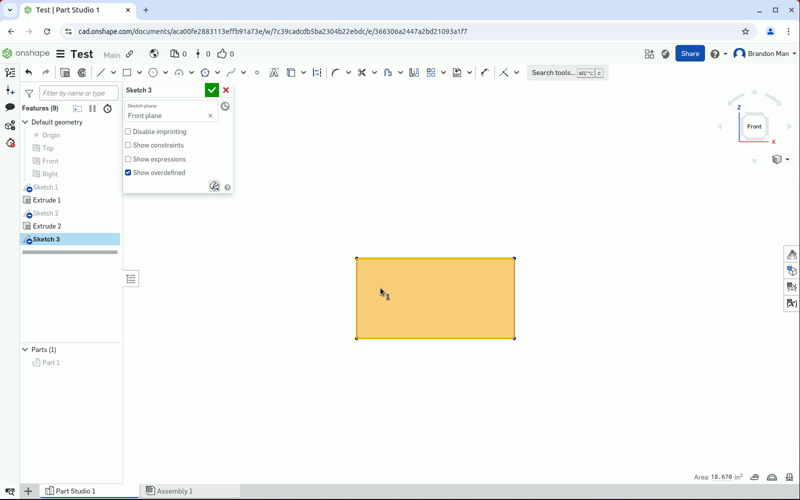
scroll(-6)
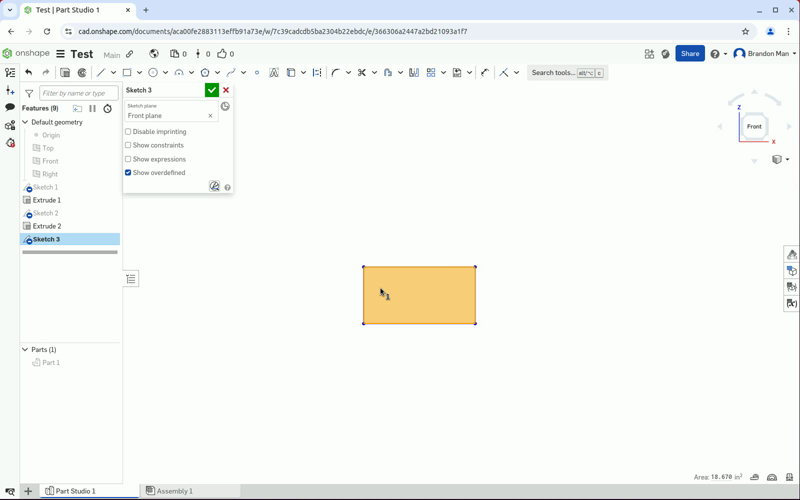
scroll(-6)
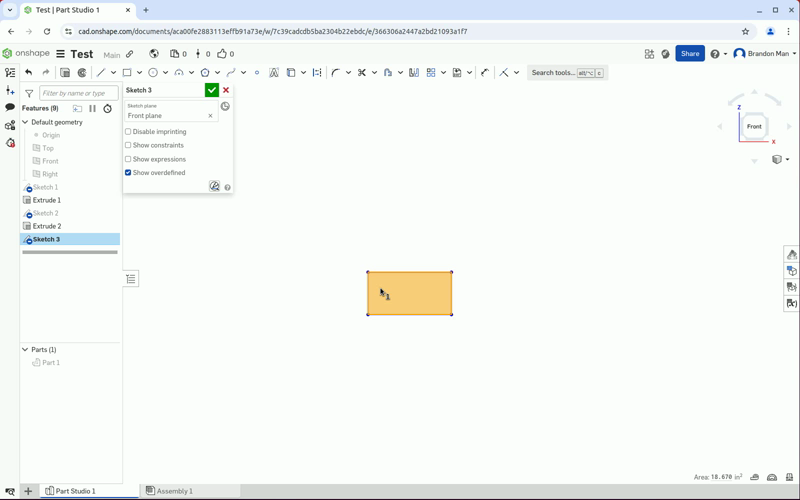
scroll(-6)
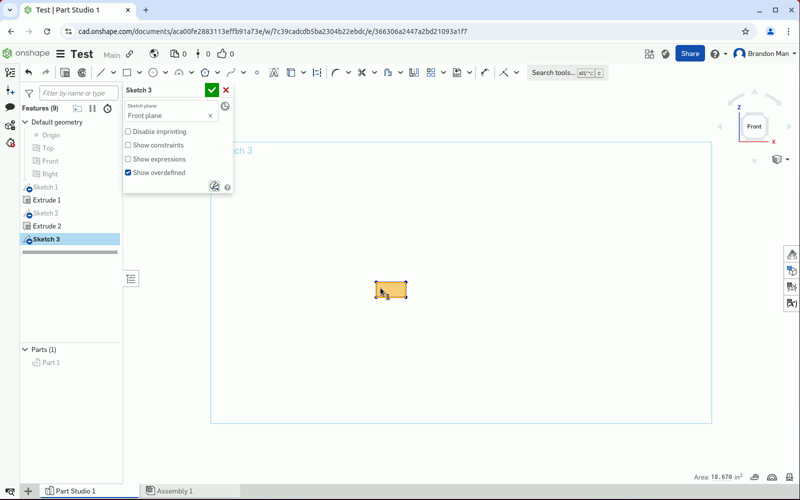
mouse_move(73, 352)
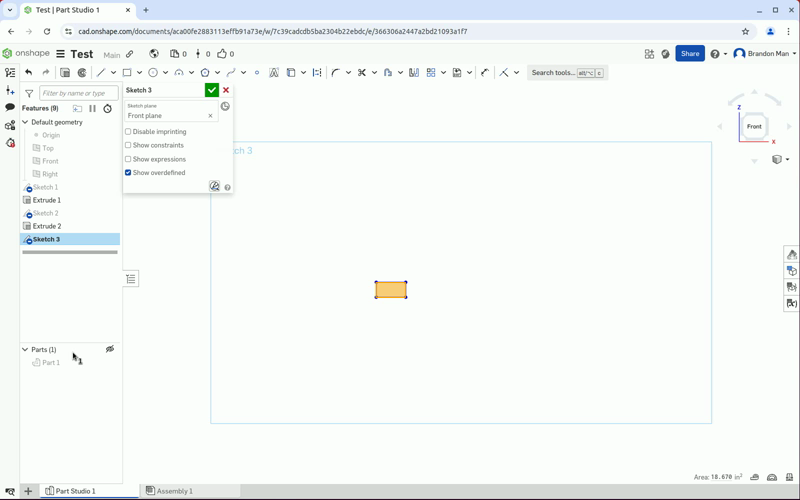
key(shift+y)
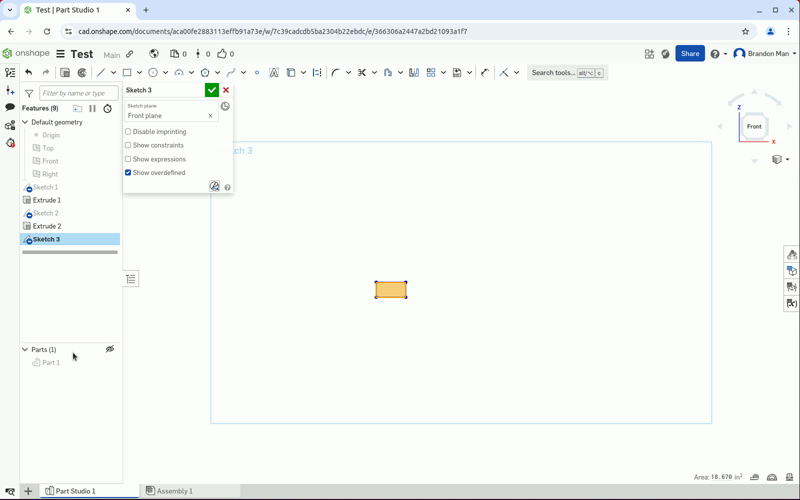
key(shift+e)
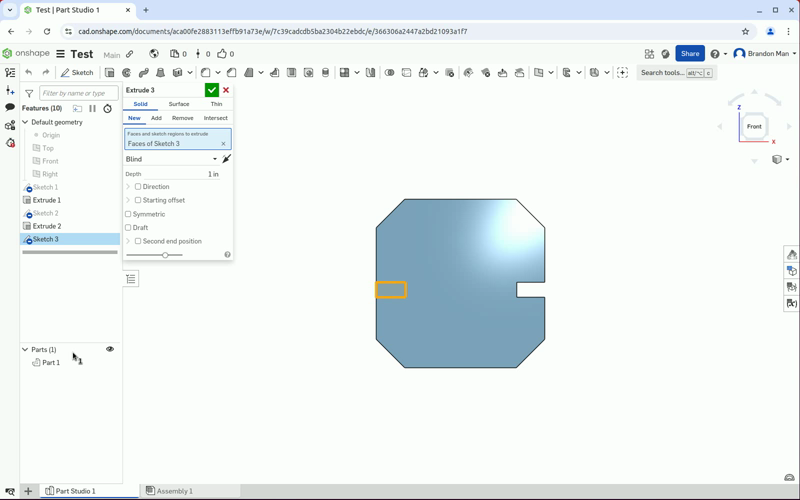
mouse_move(143, 106)
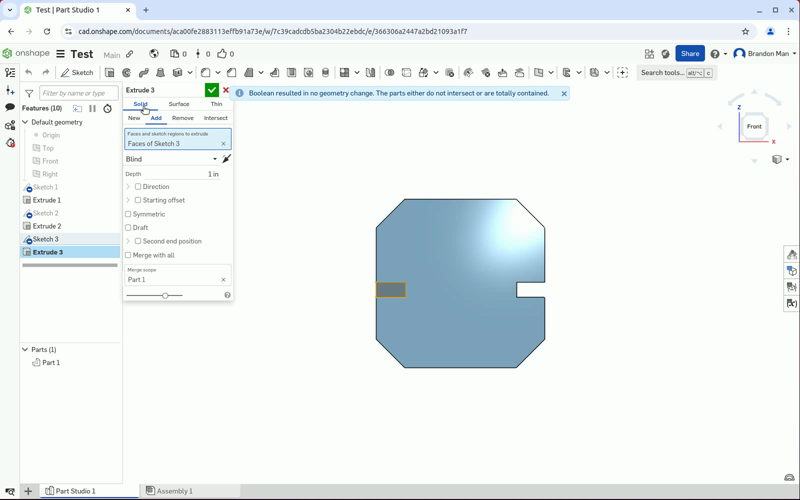
click(143, 106)
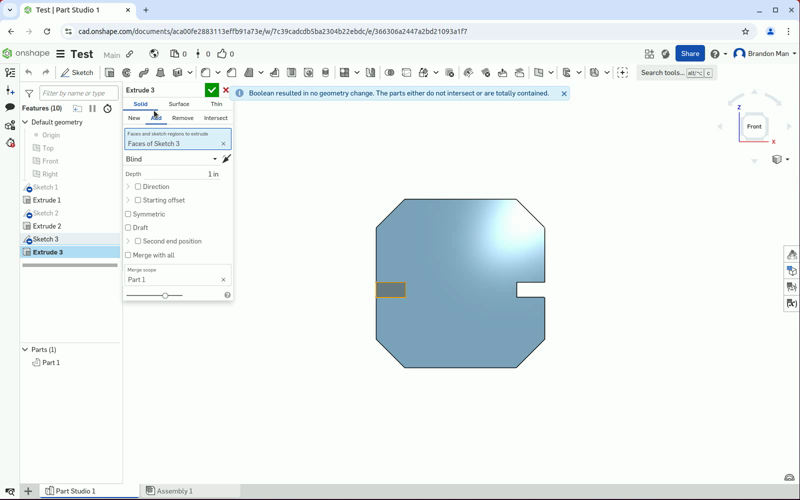
mouse_move(186, 120)
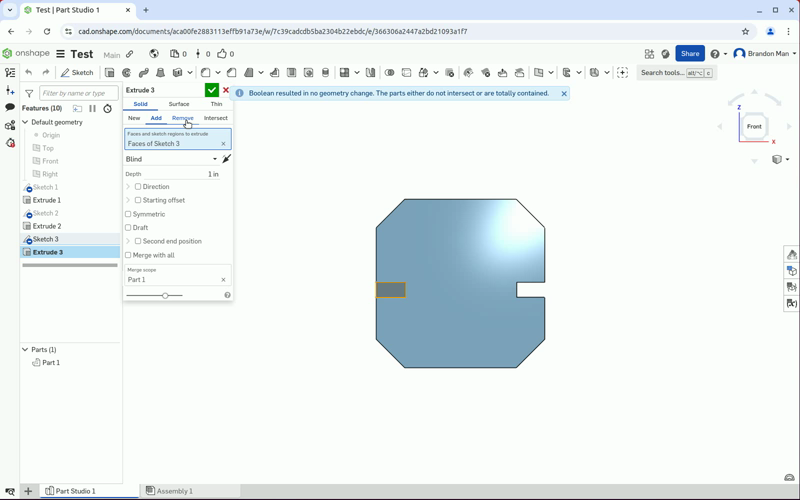
click(186, 120)
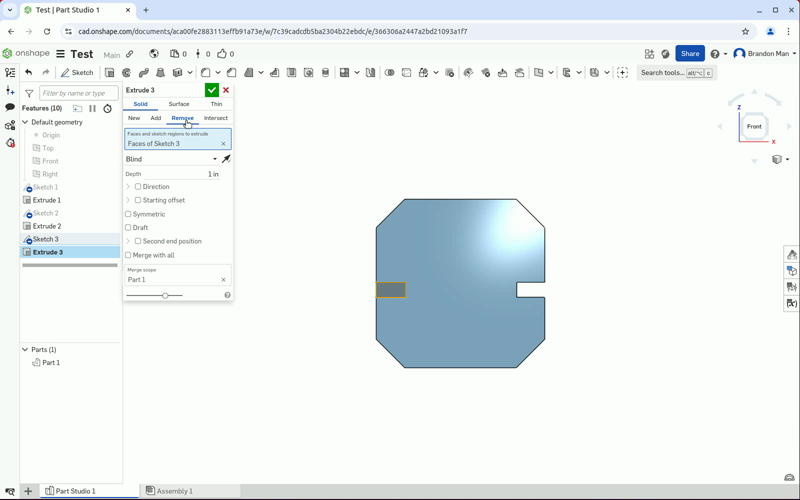
key(tab, 4)
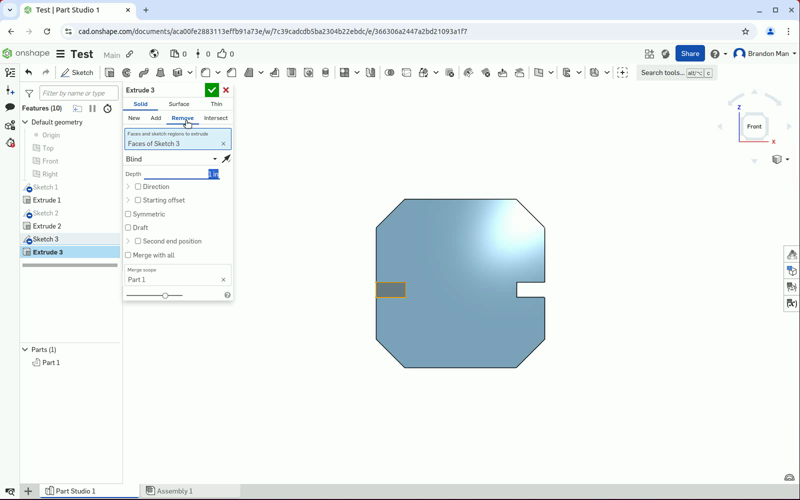
text(46.216)
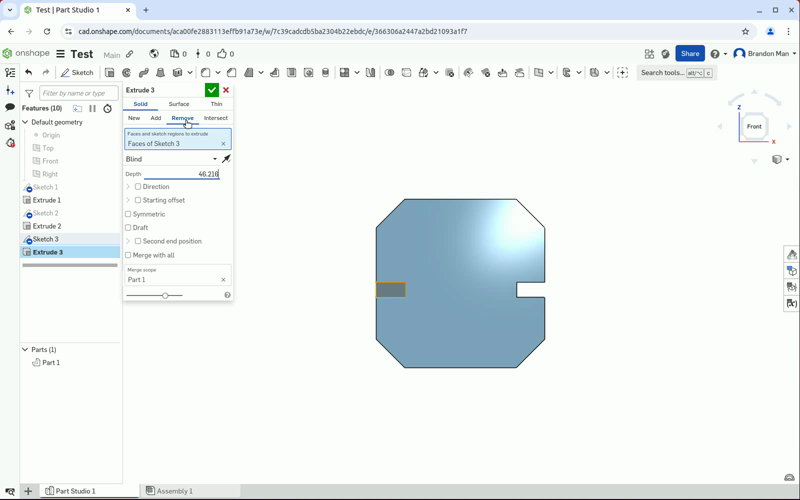
key(tab, 3)
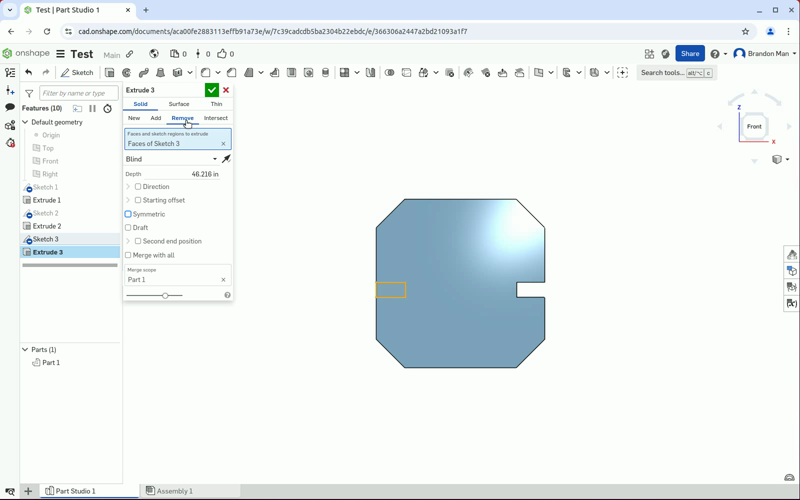
key(space)
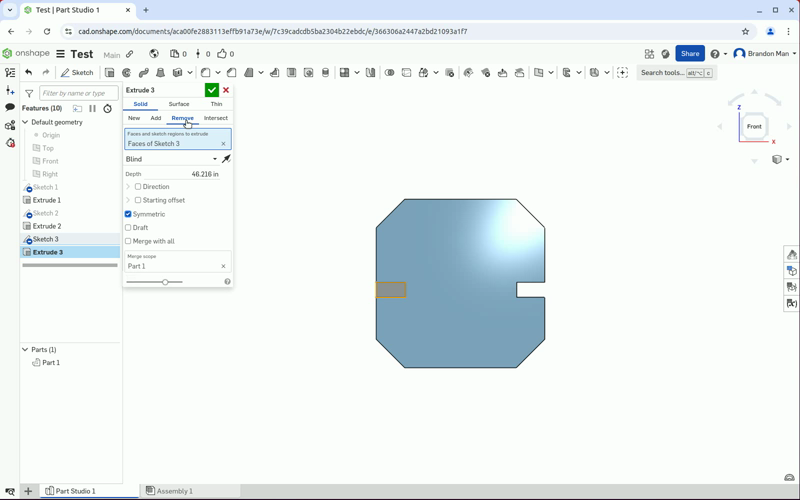
key(tab, 2)
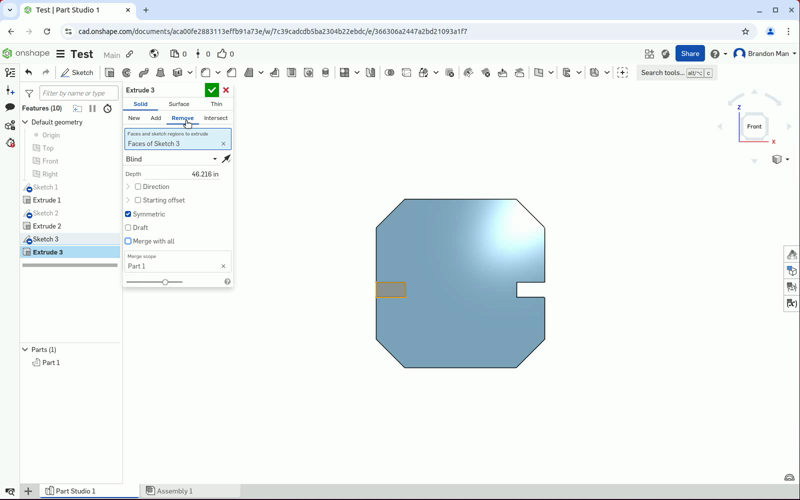
key(space)
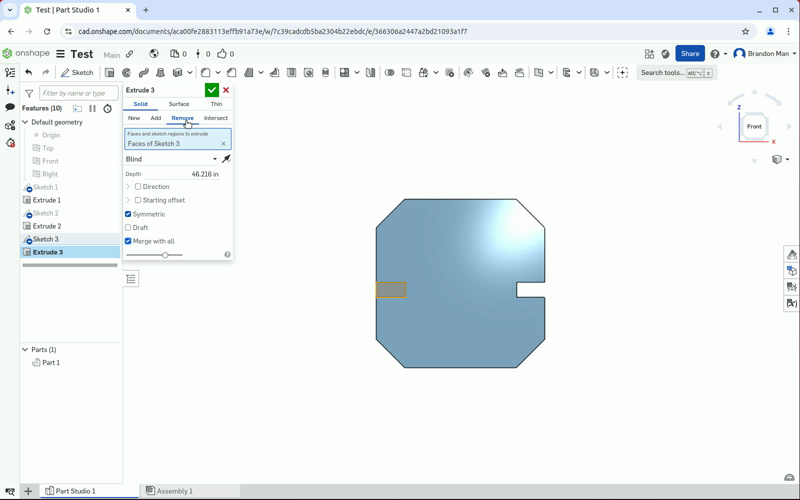
key(enter)
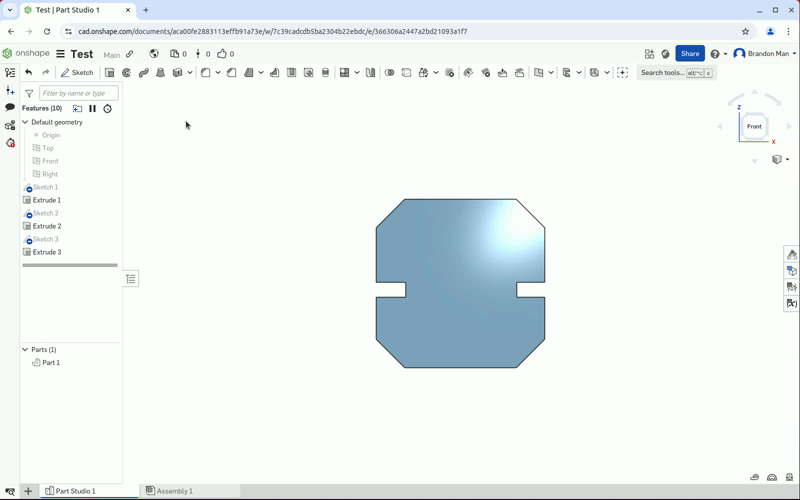
key(shift+h)
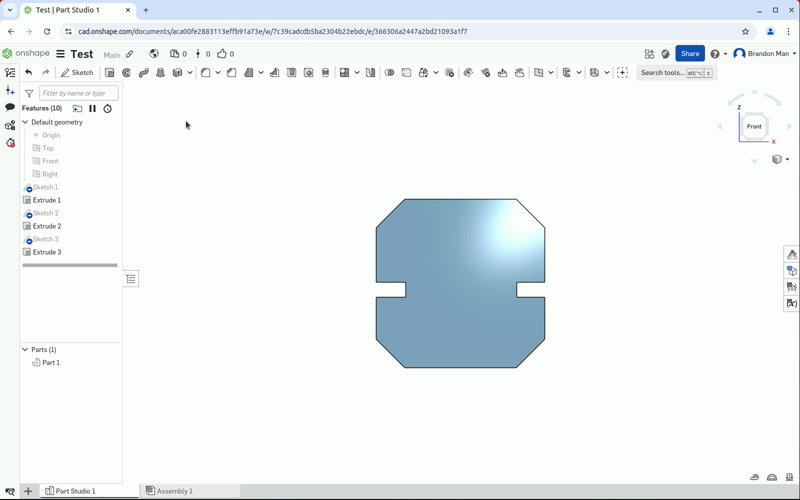
key(shift+h)
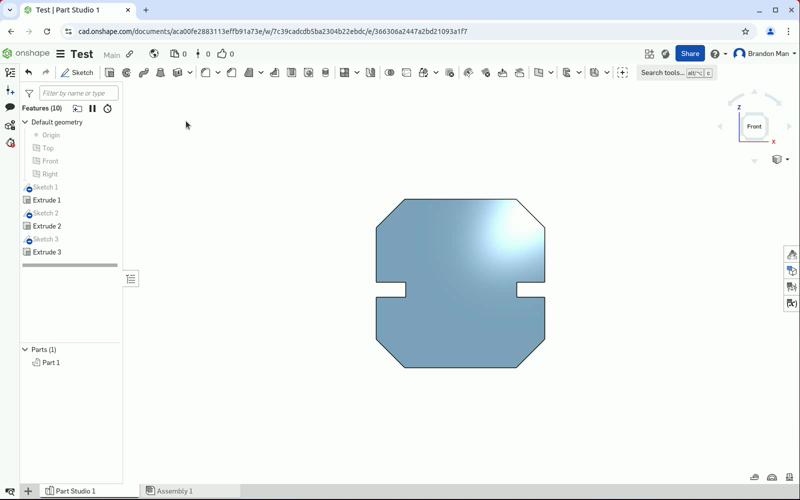
mouse_move(73, 189)
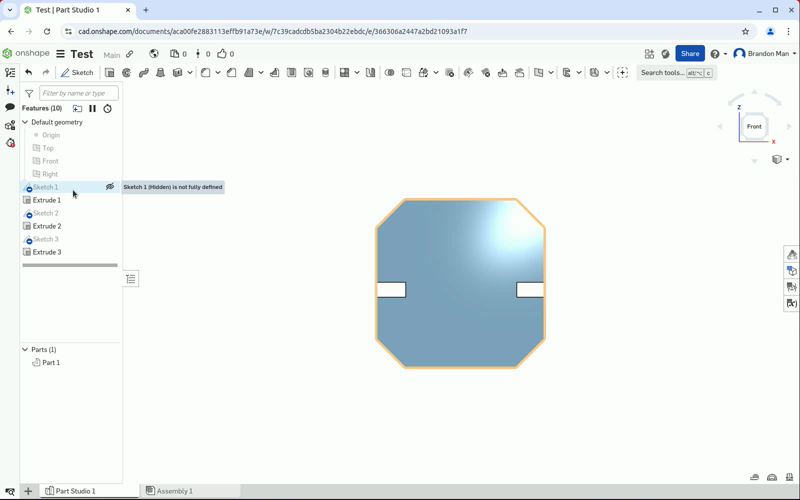
click(73, 189)
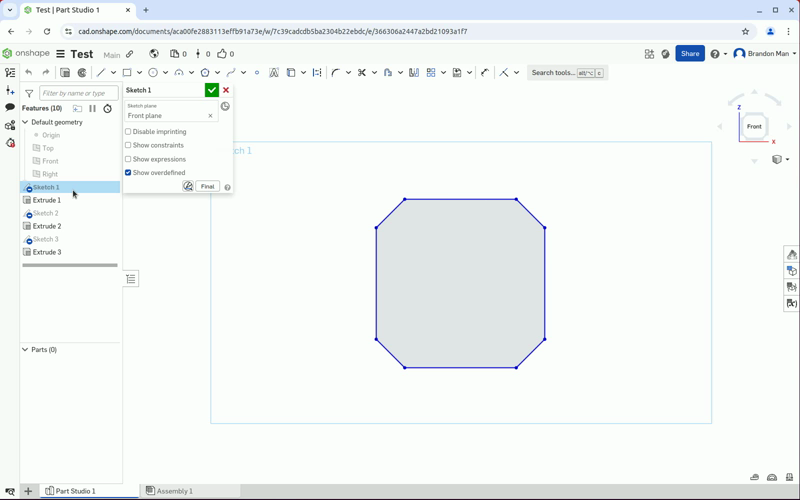
mouse_move(229, 92)
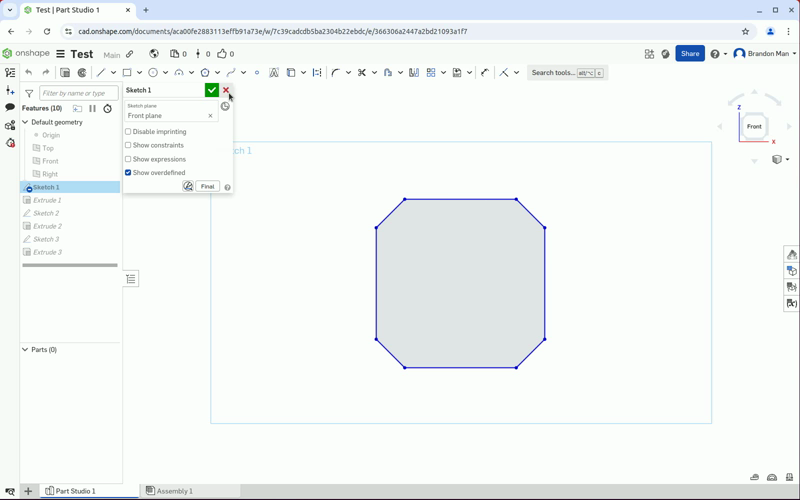
click(229, 92)
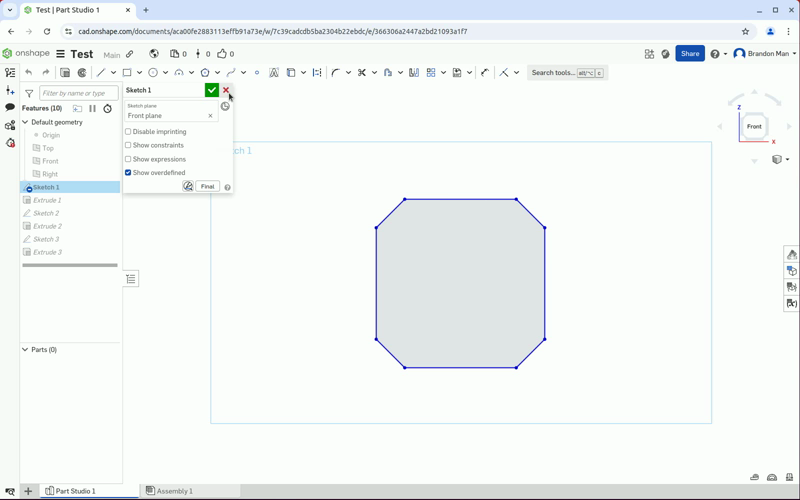
key(shift+s)
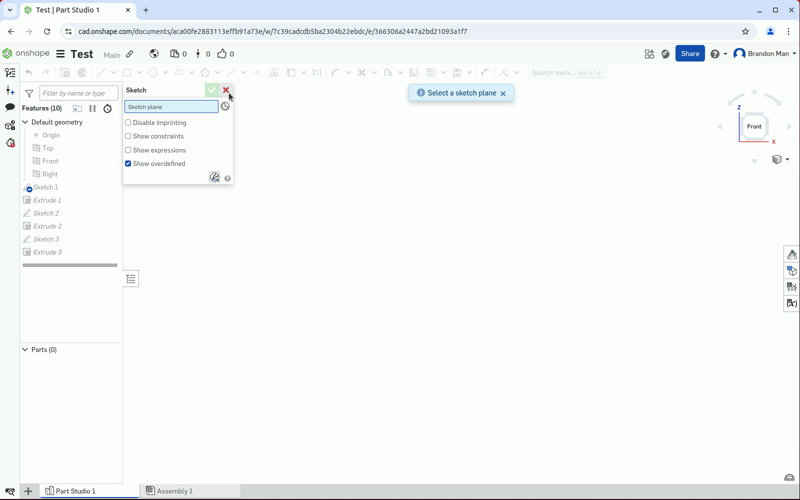
mouse_move(73, 163)
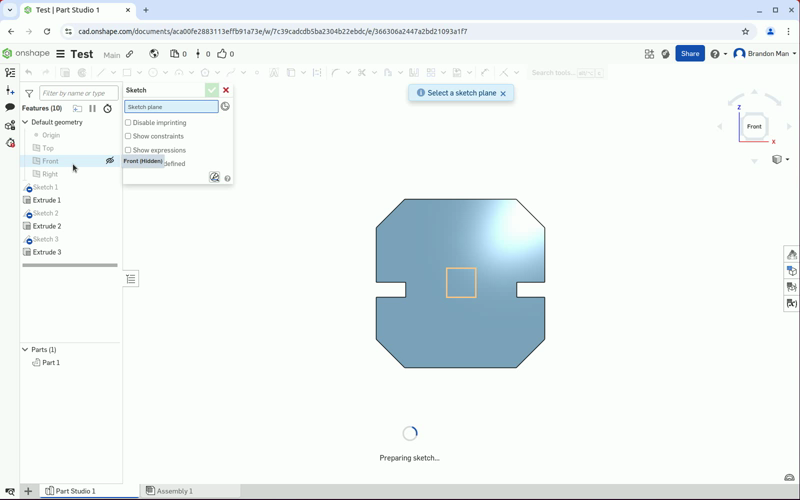
click(73, 163)
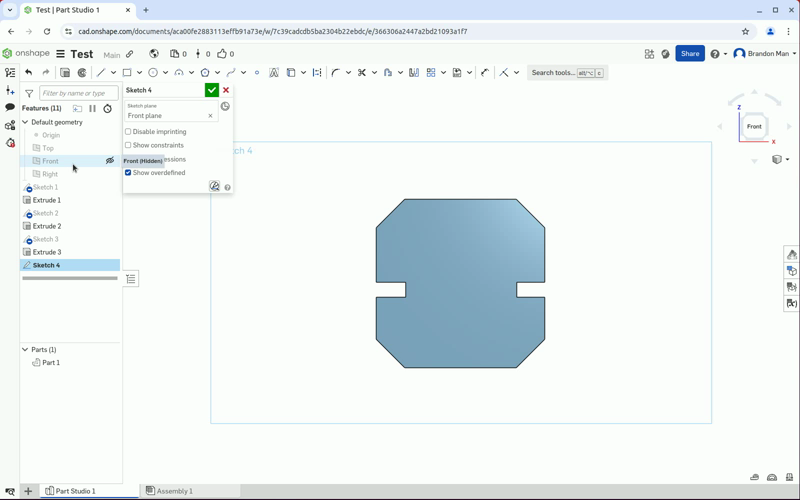
mouse_move(73, 352)
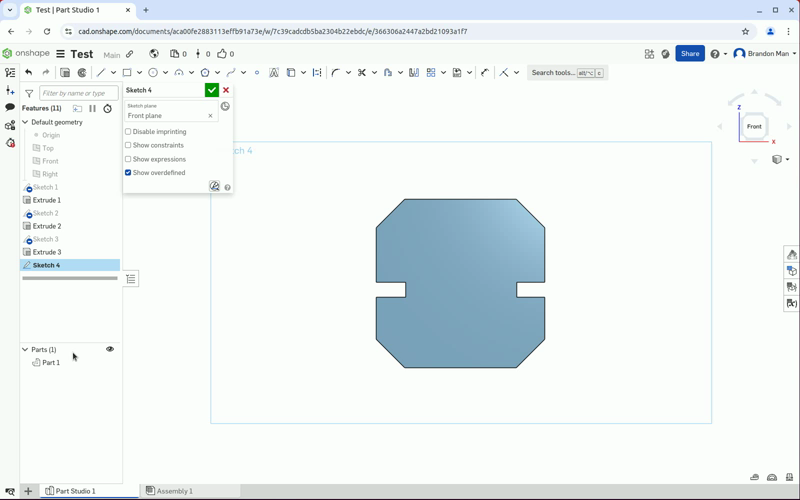
key(y)
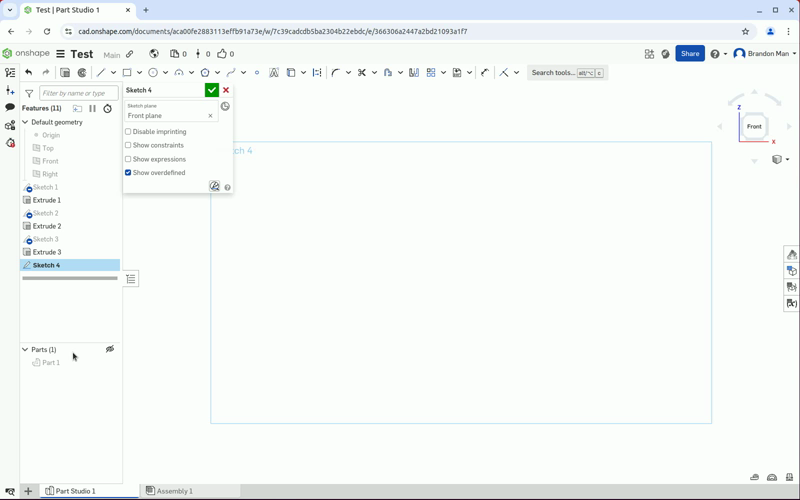
key(a)
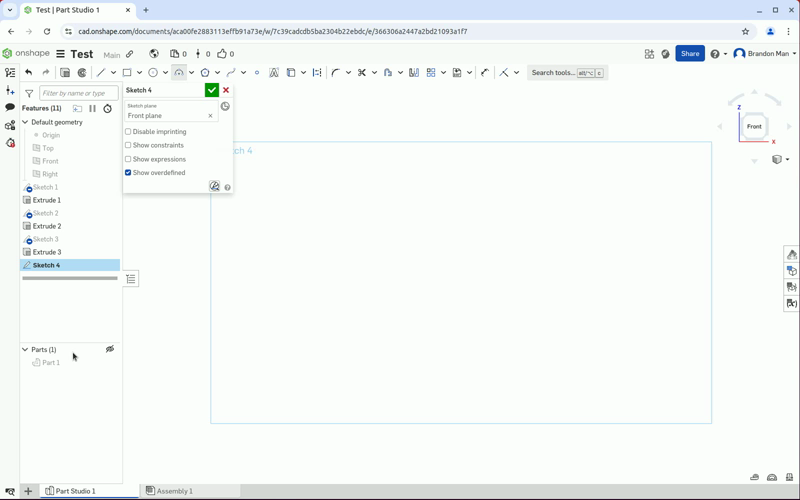
key_down(shift)
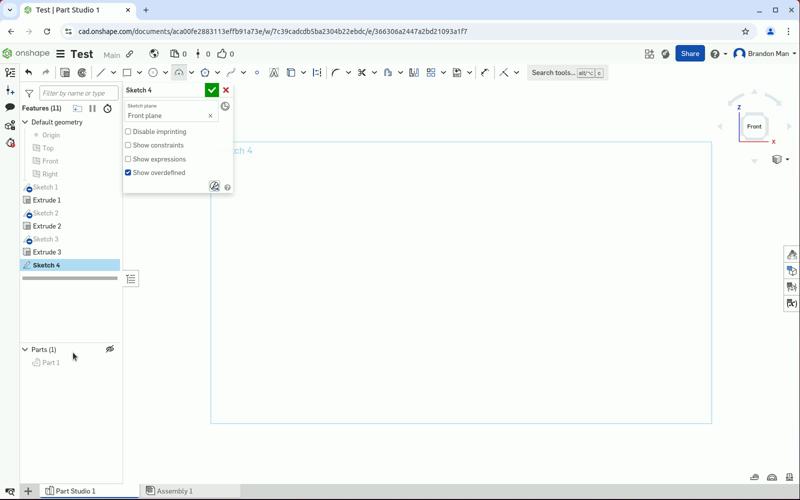
mouse_move(426, 311)
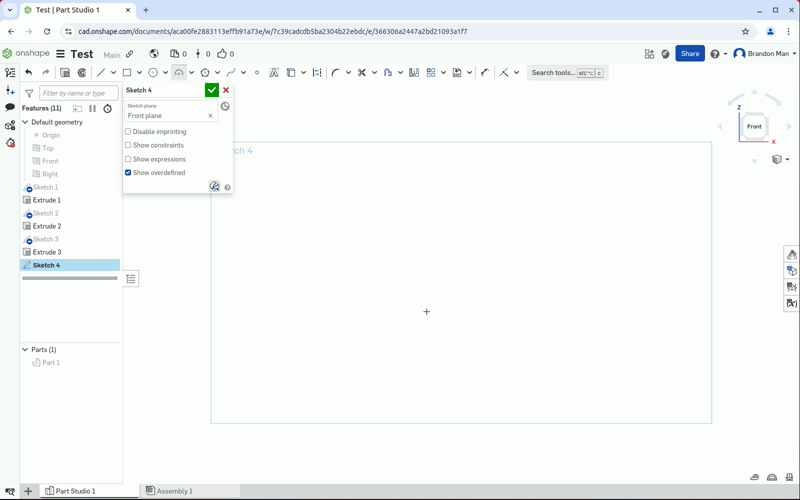
click(426, 311)
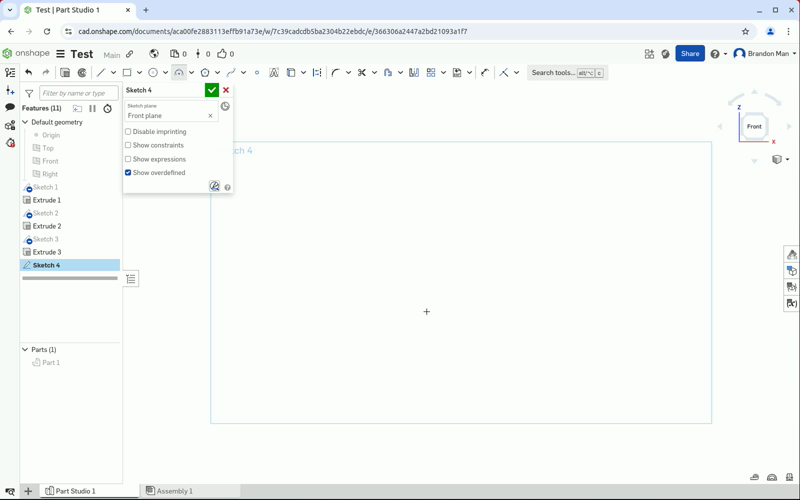
key_up(shift)
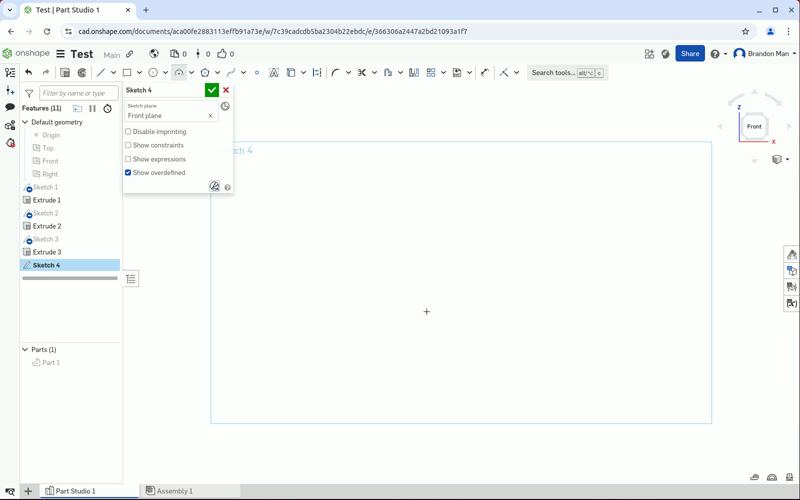
key_down(shift)
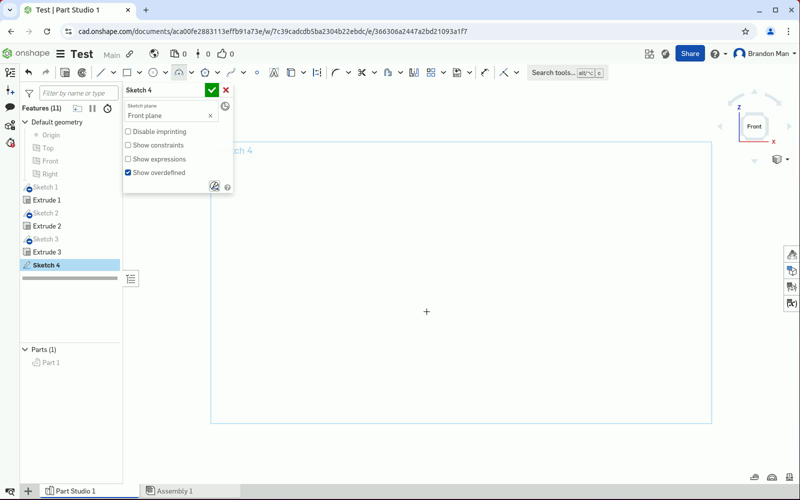
mouse_move(494, 311)
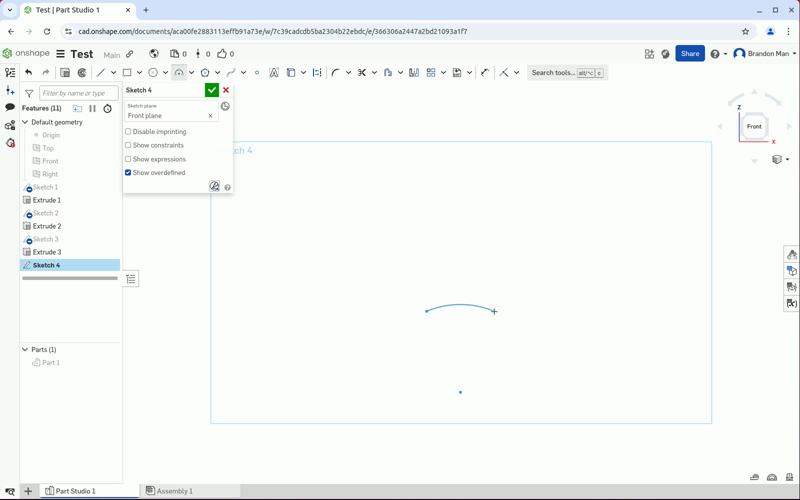
click(494, 311)
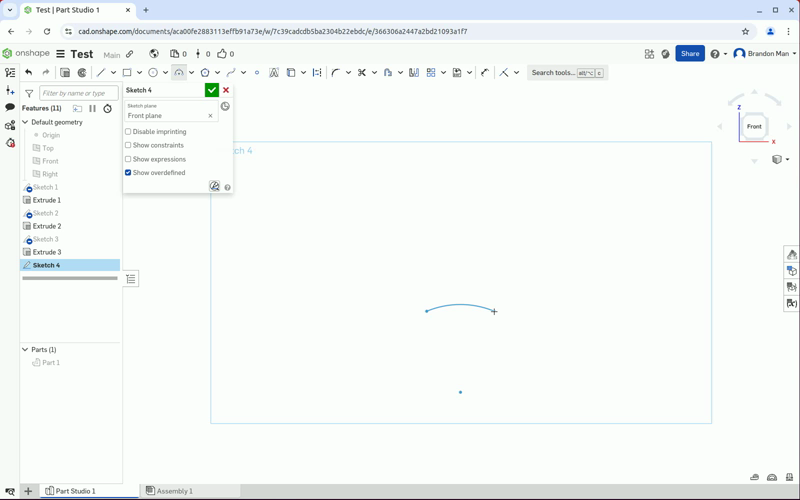
mouse_move(460, 344)
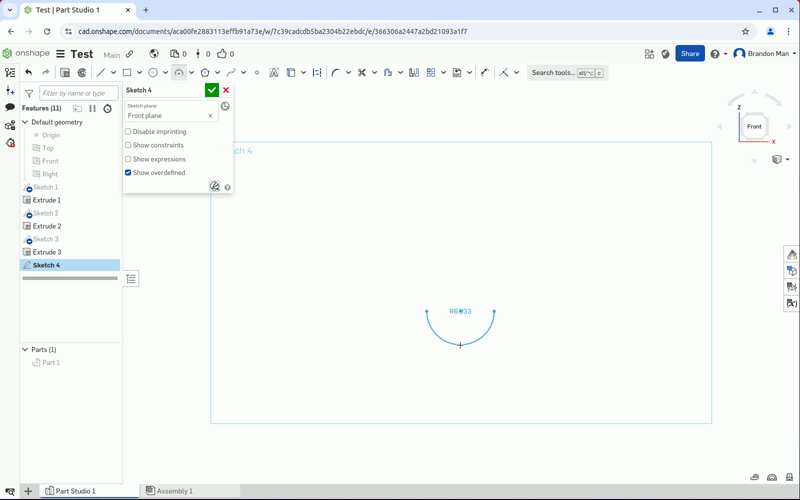
click(460, 344)
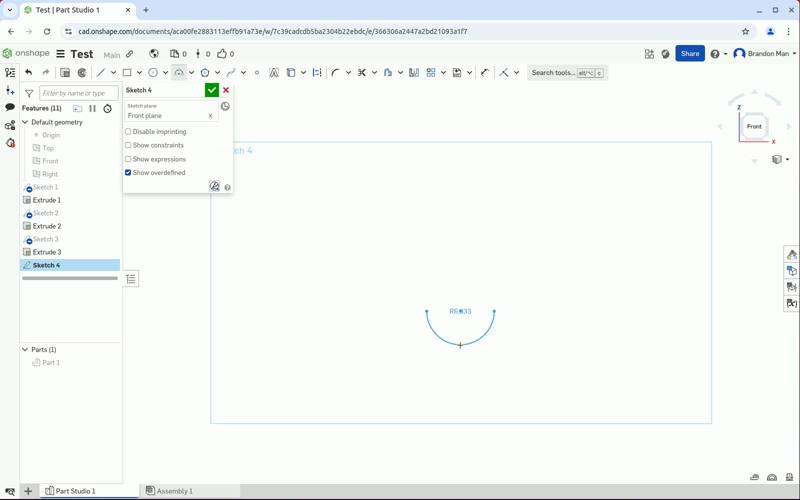
key_up(shift)
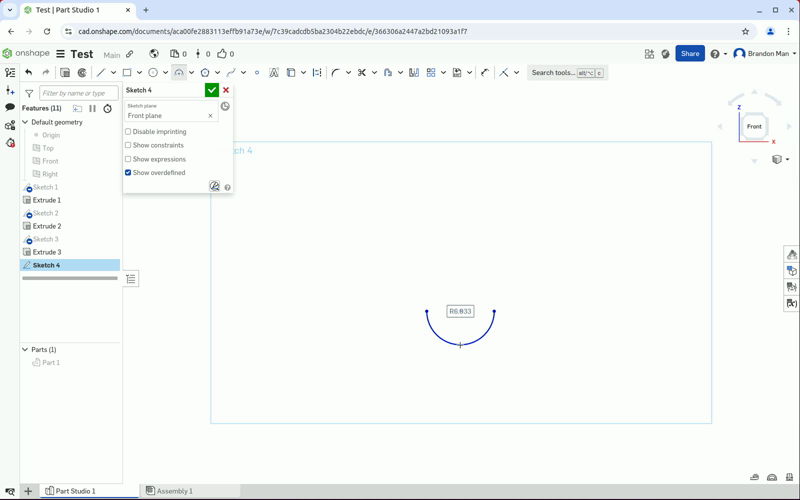
key(esc)
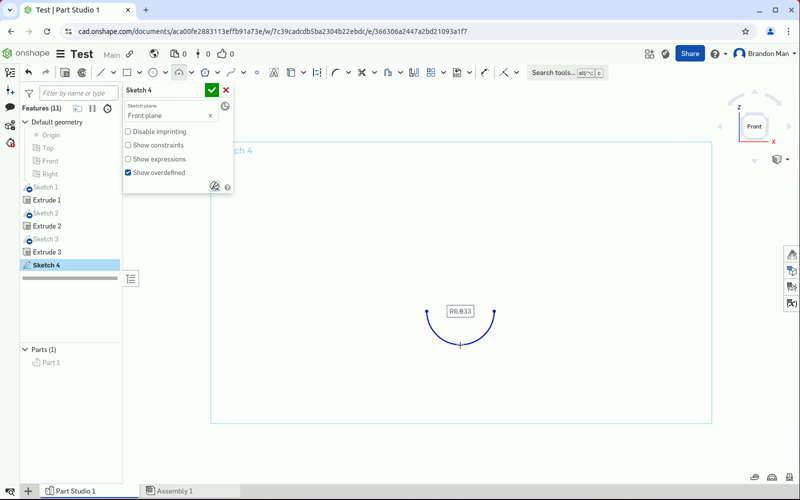
key(l)
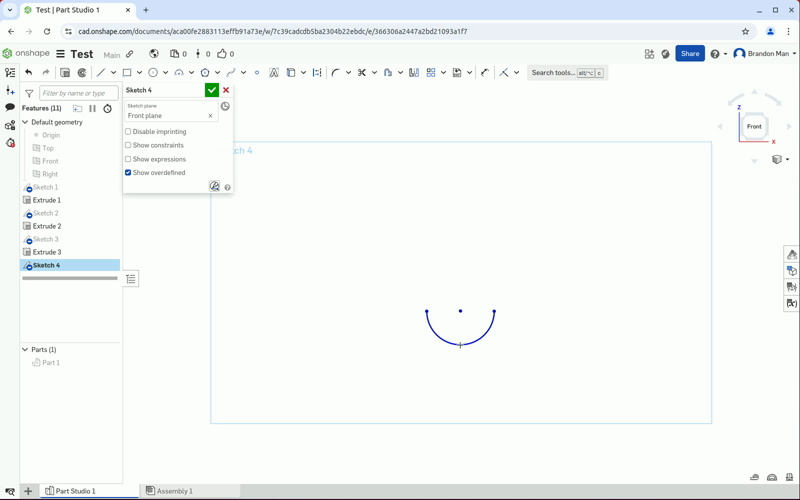
mouse_move(494, 311)
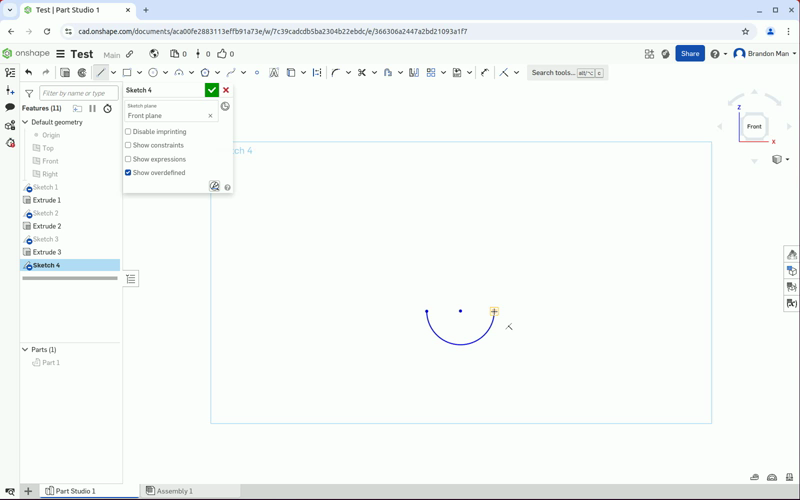
click(494, 311)
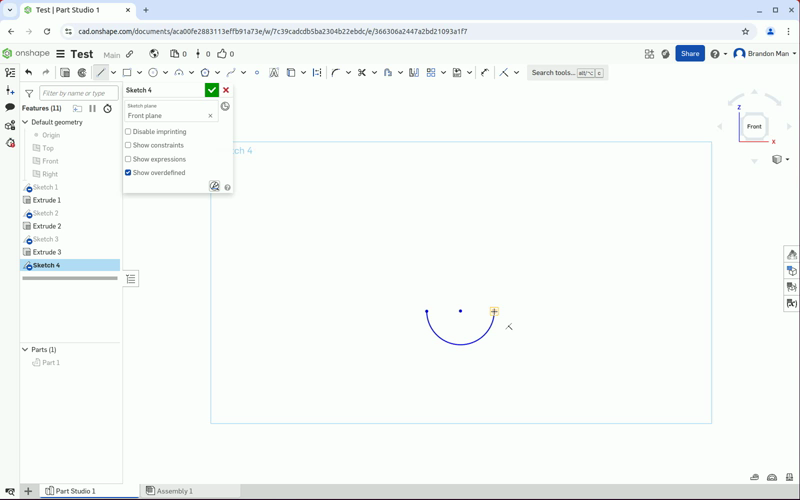
key_down(shift)
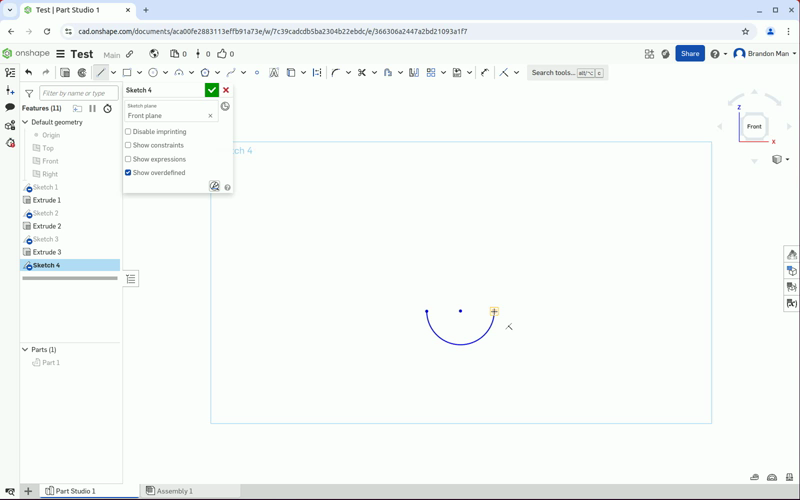
mouse_move(494, 198)
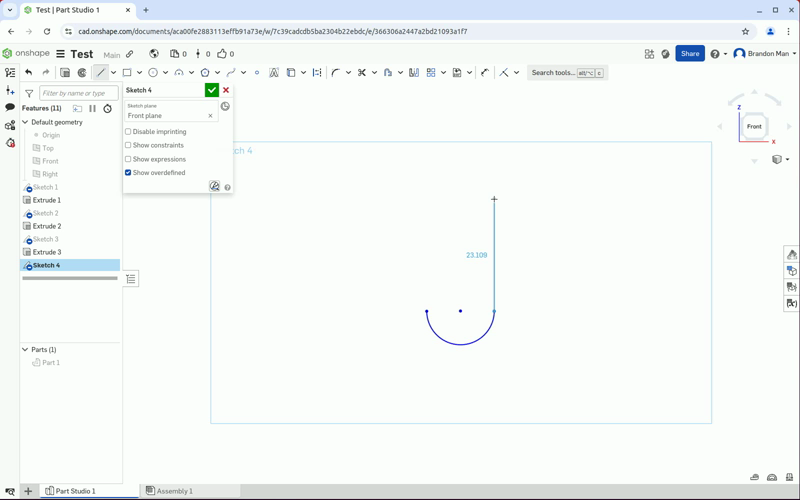
click(494, 198)
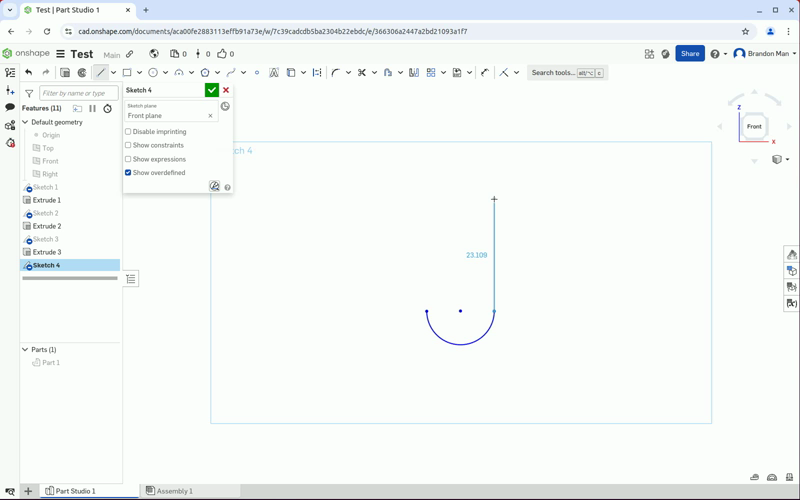
key_up(shift)
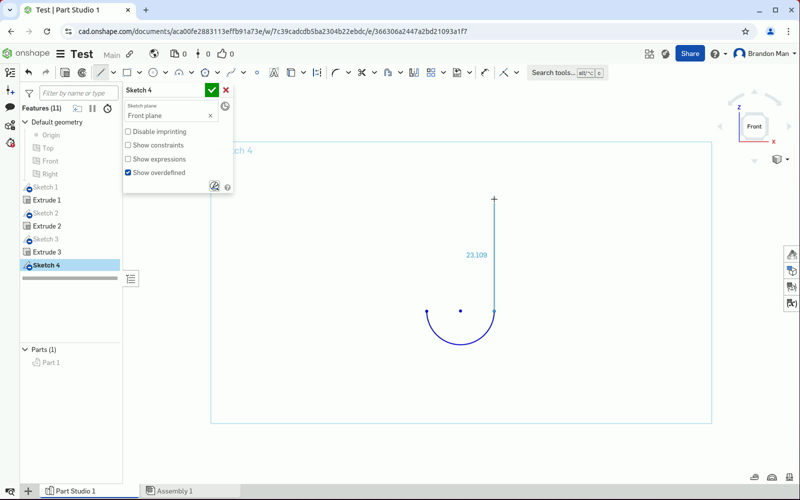
key_down(shift)
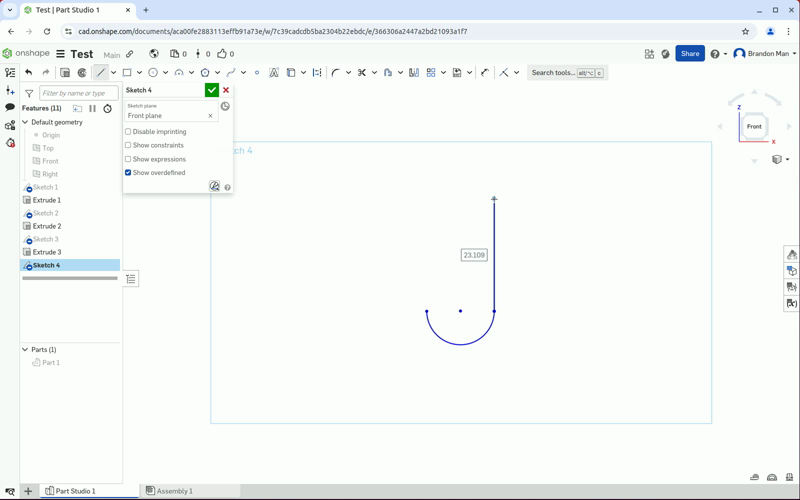
mouse_move(426, 198)
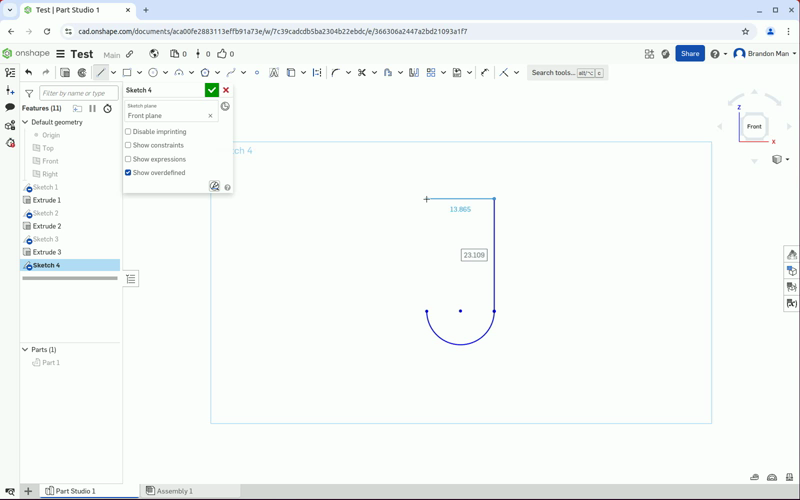
click(426, 198)
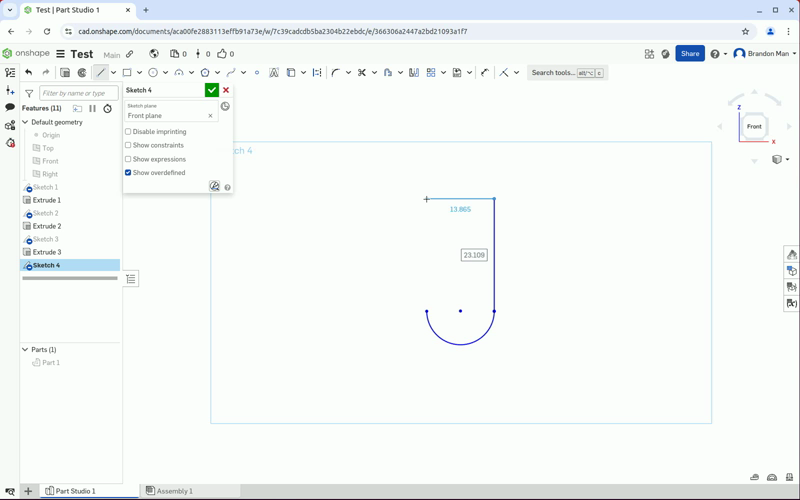
key_up(shift)
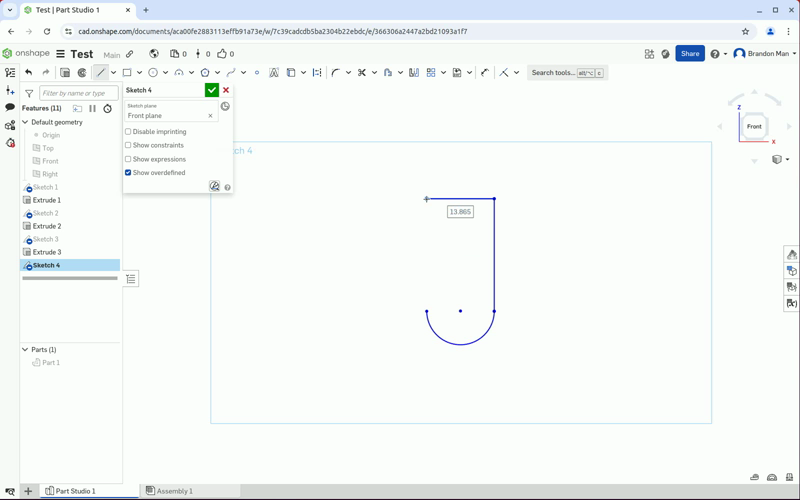
key_down(shift)
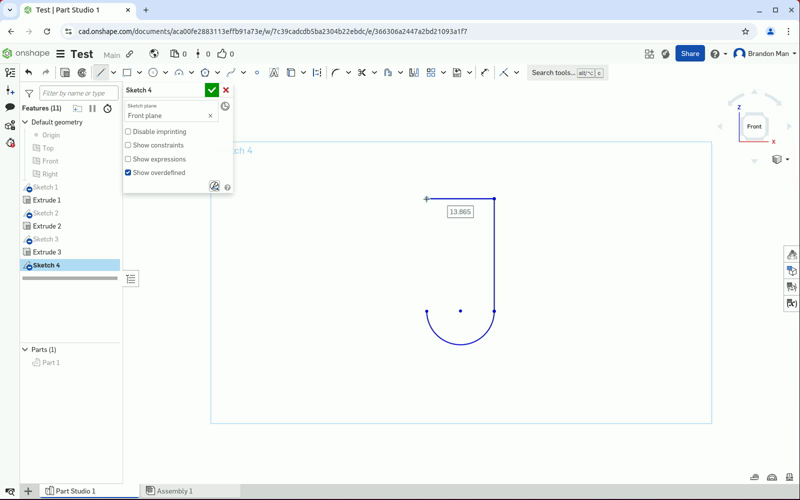
mouse_move(426, 311)
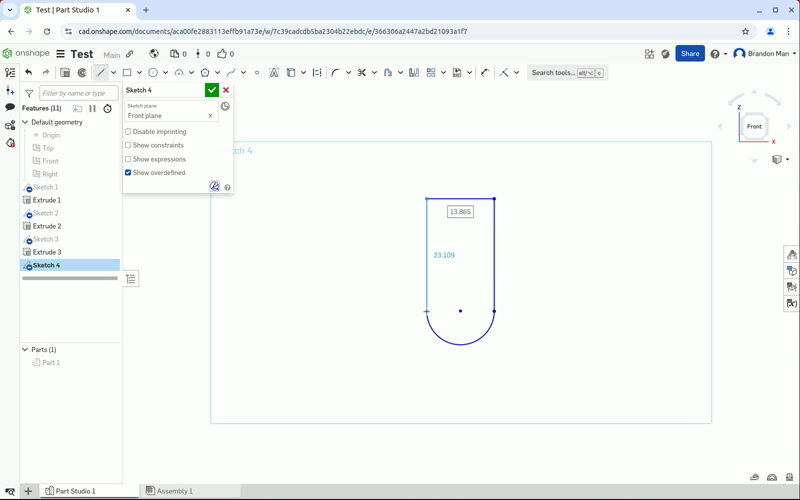
key_up(shift)
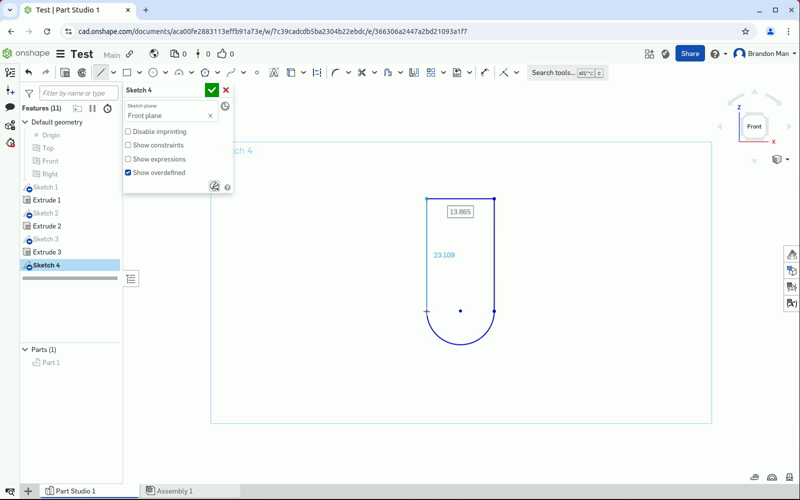
click(426, 311)
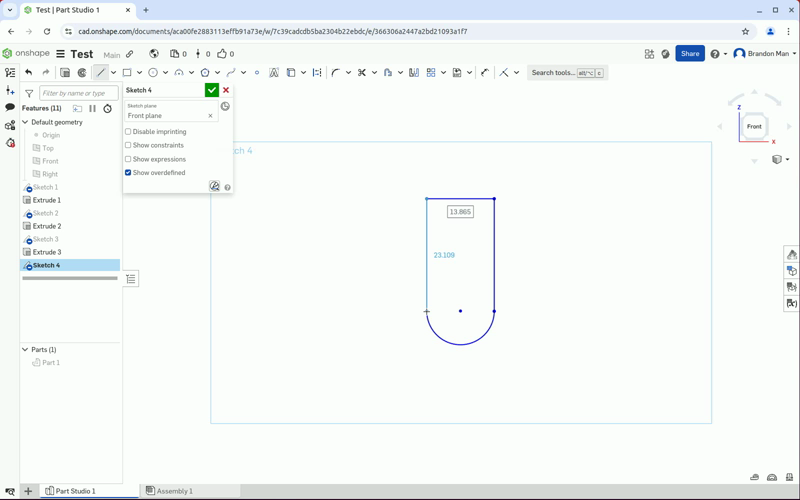
key(esc)
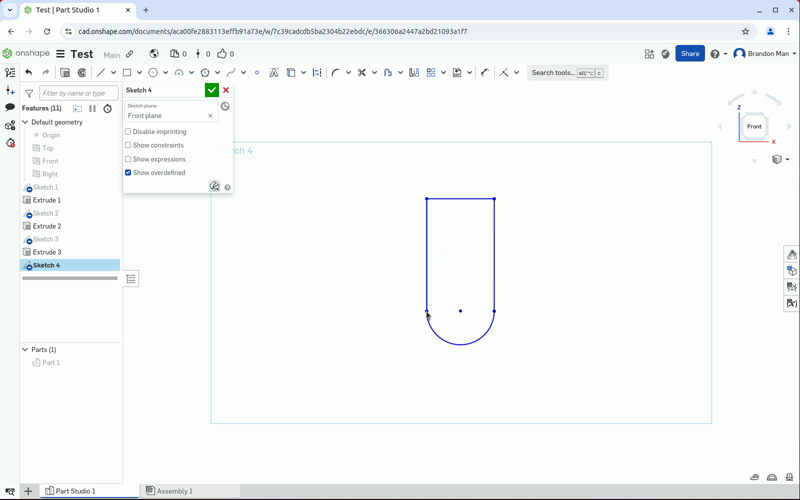
mouse_move(457, 261)
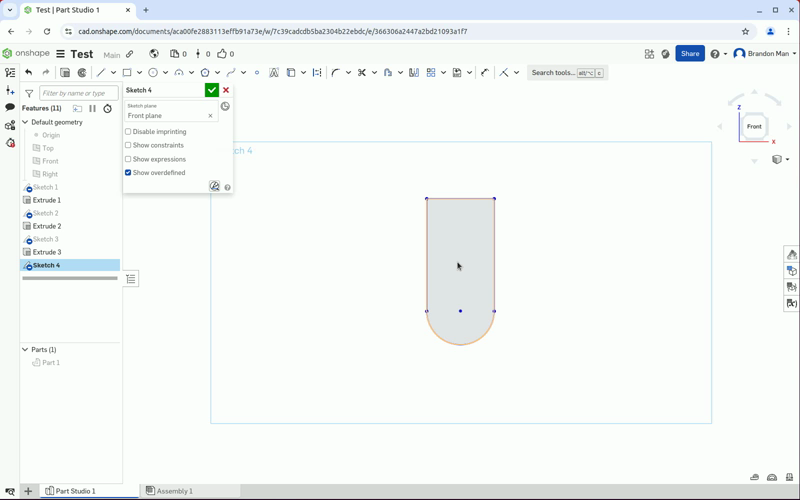
click(457, 261)
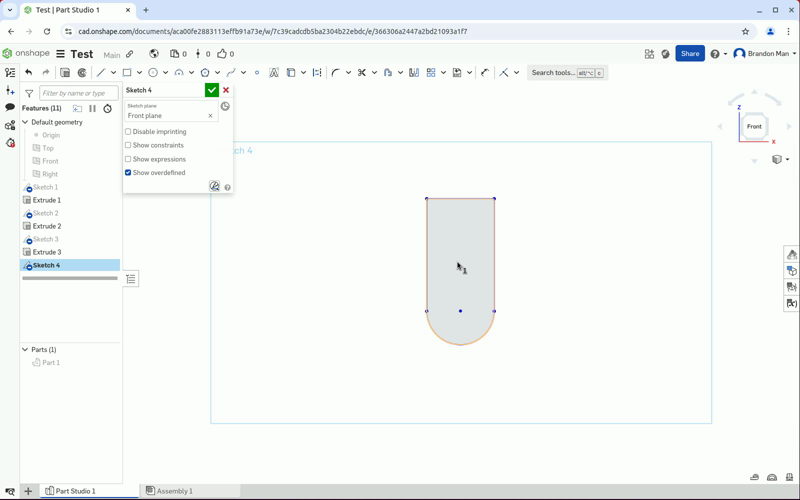
mouse_move(73, 352)
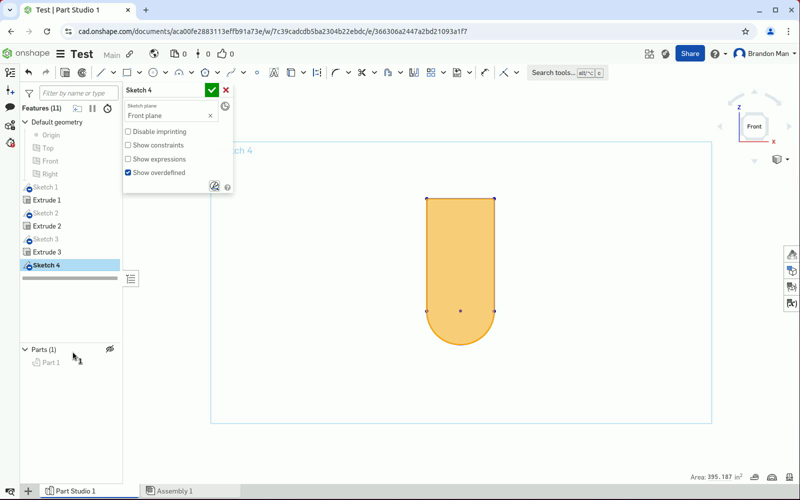
key(shift+y)
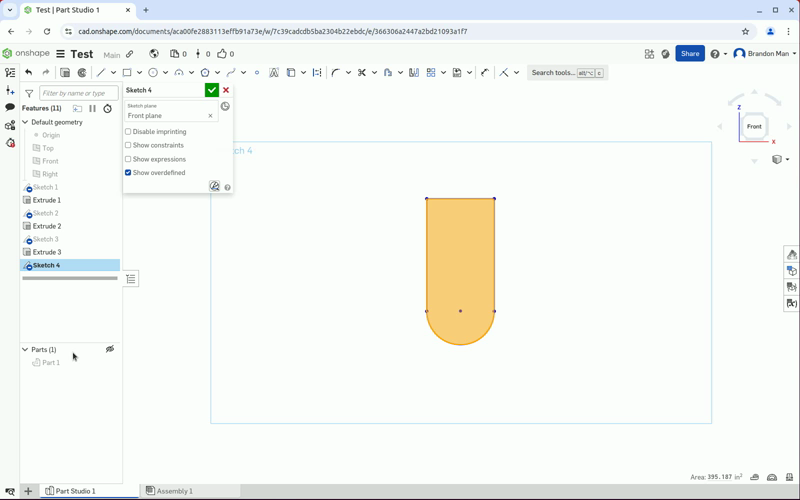
key(shift+e)
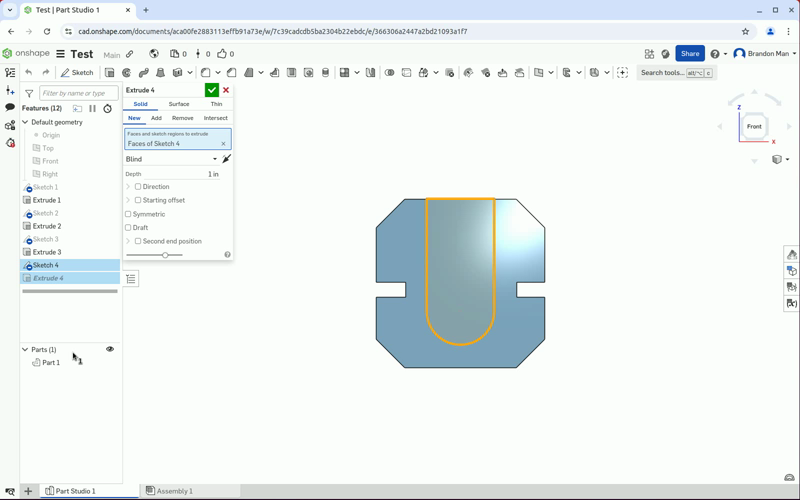
mouse_move(143, 106)
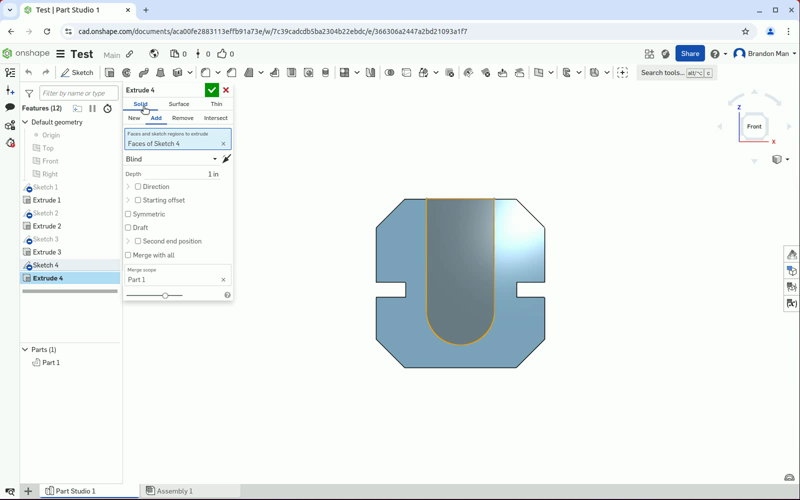
click(143, 106)
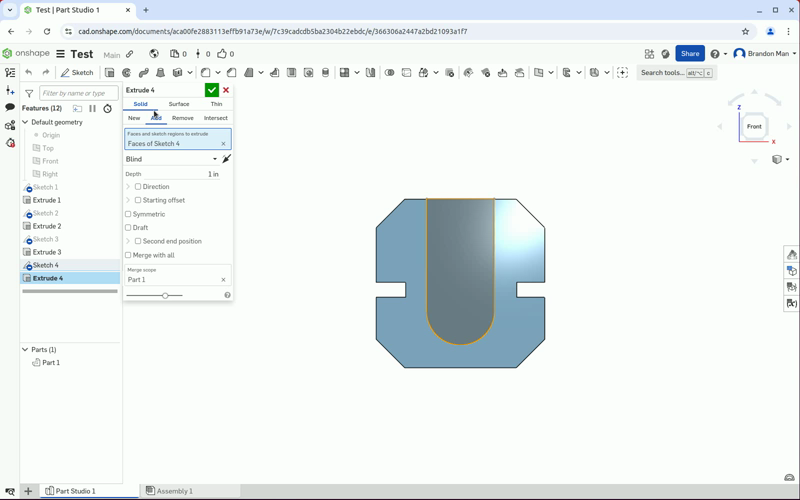
mouse_move(186, 120)
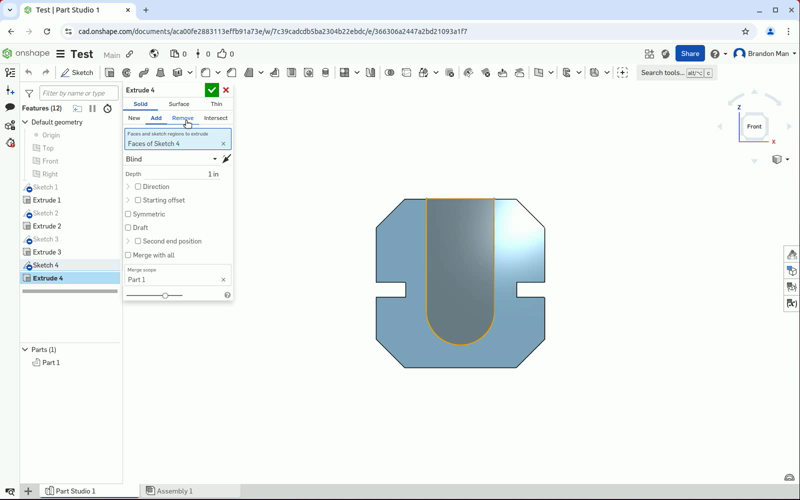
click(186, 120)
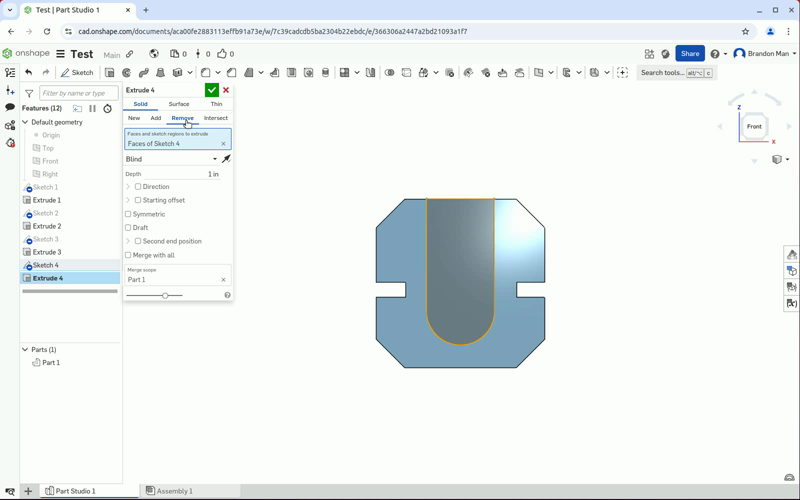
key(tab, 4)
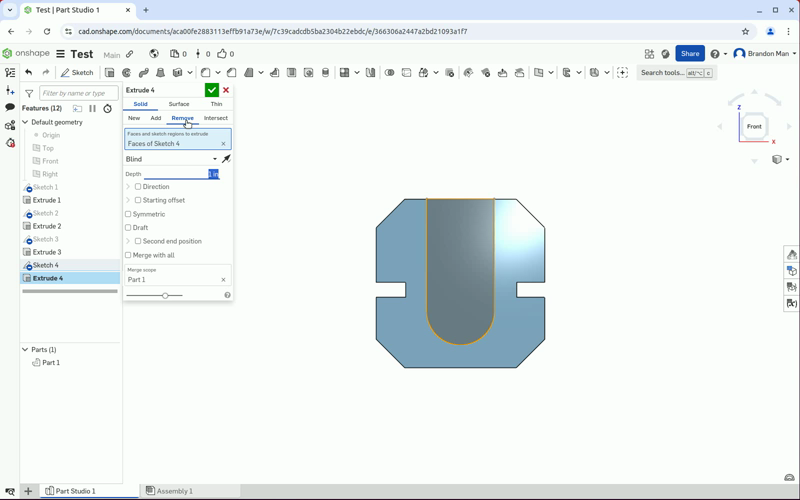
text(46.216)
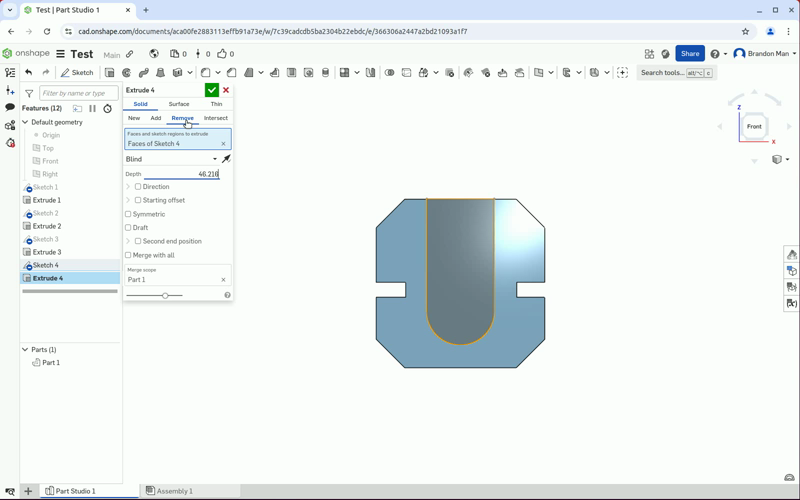
key(tab, 3)
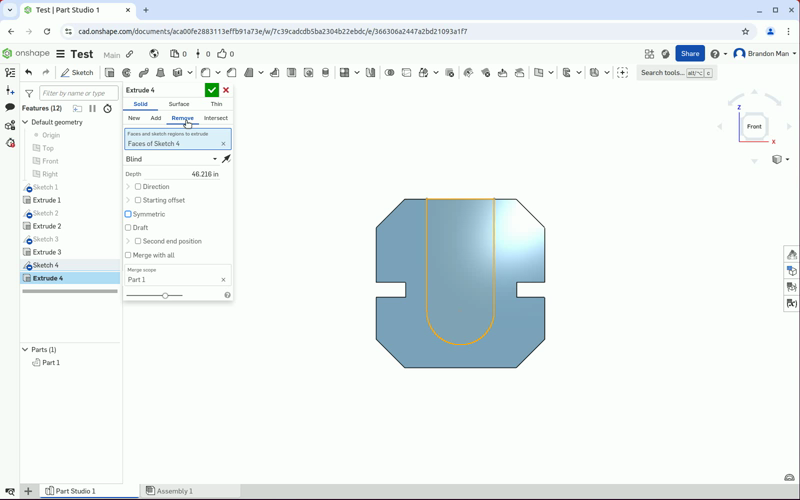
key(space)
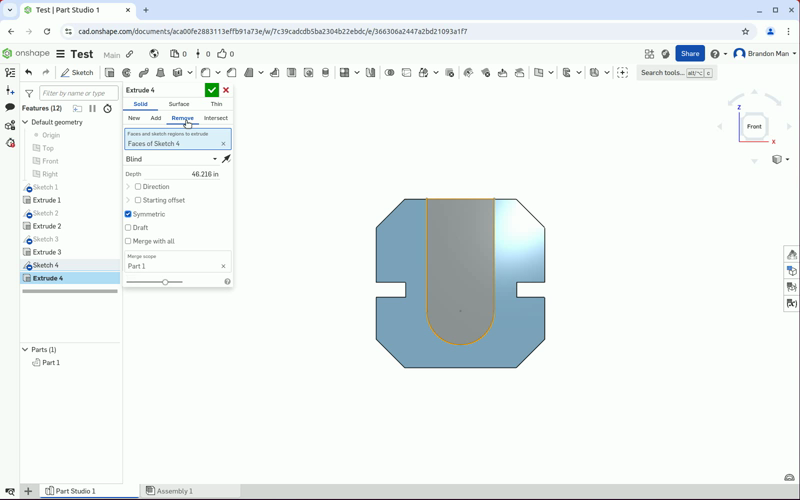
key(tab, 2)
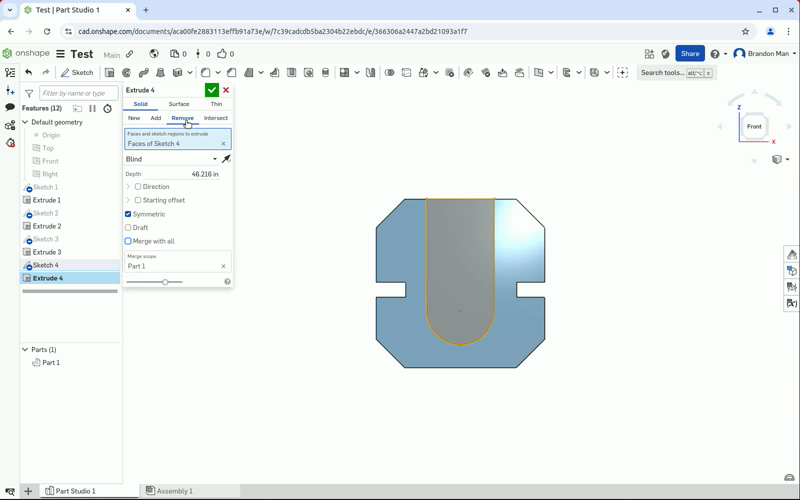
key(space)
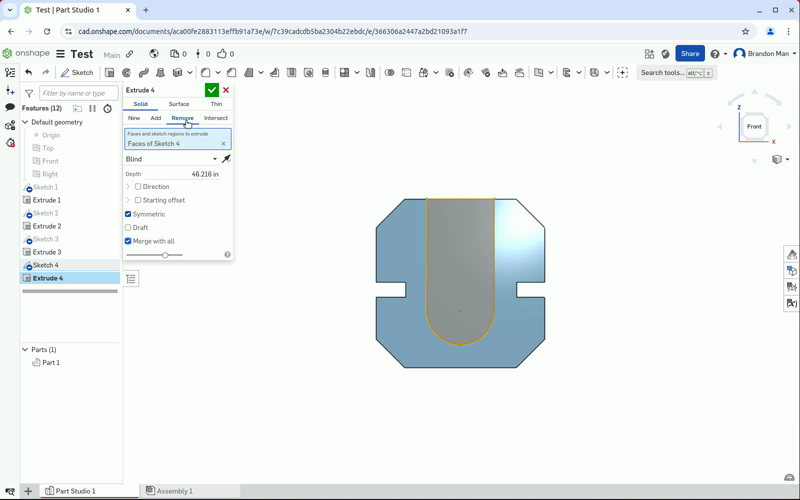
key(enter)
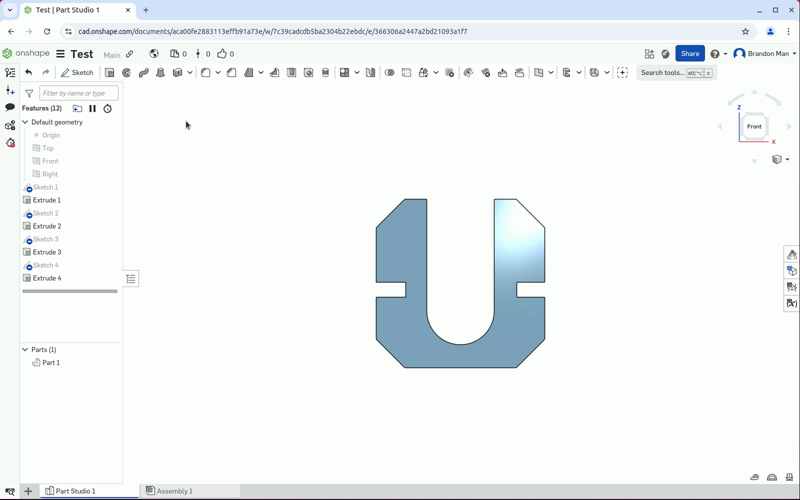
key(shift+h)
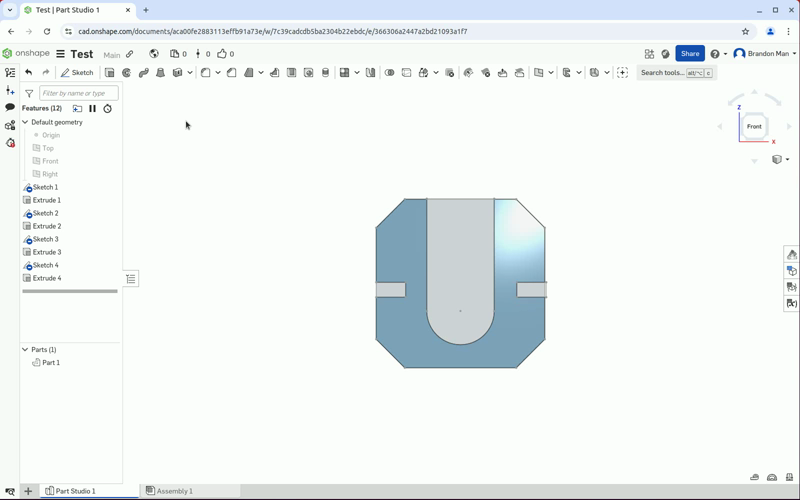
key(shift+h)
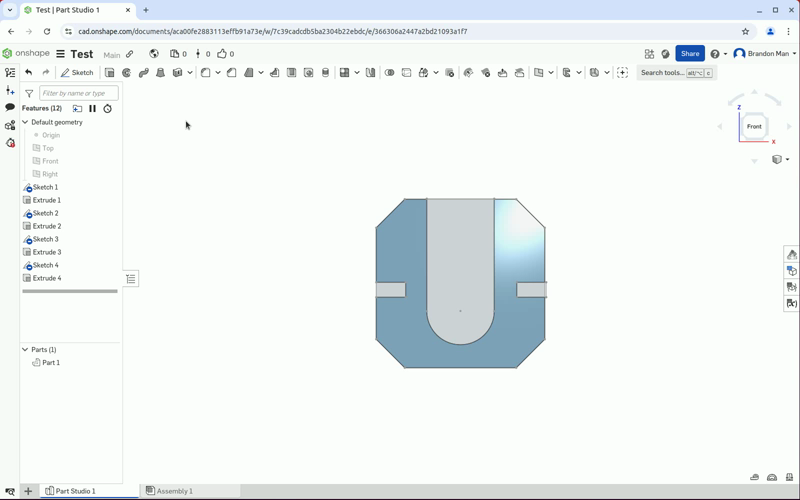
key(shift+7)
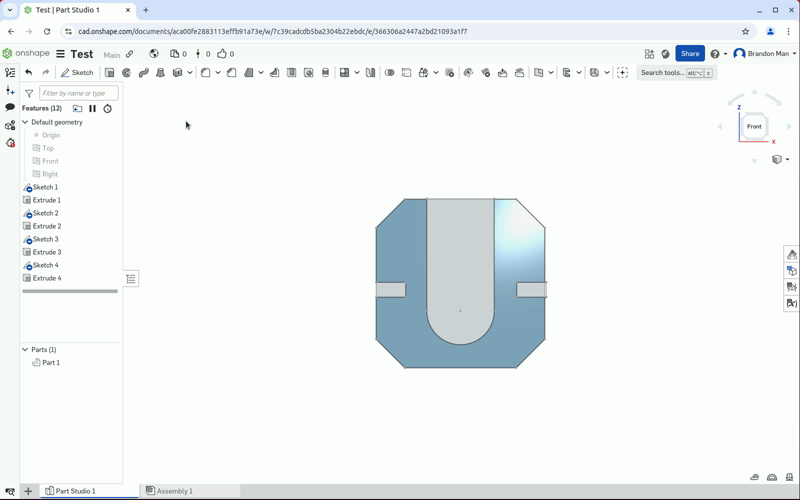
key(left, 2)
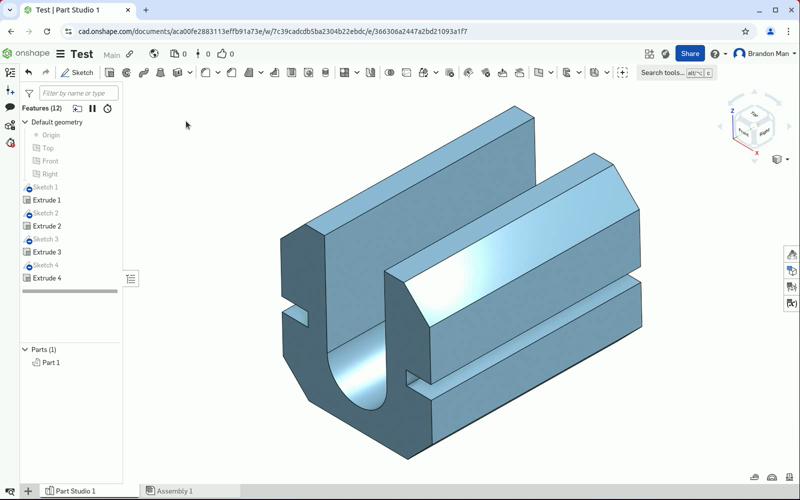
key(down, 2)
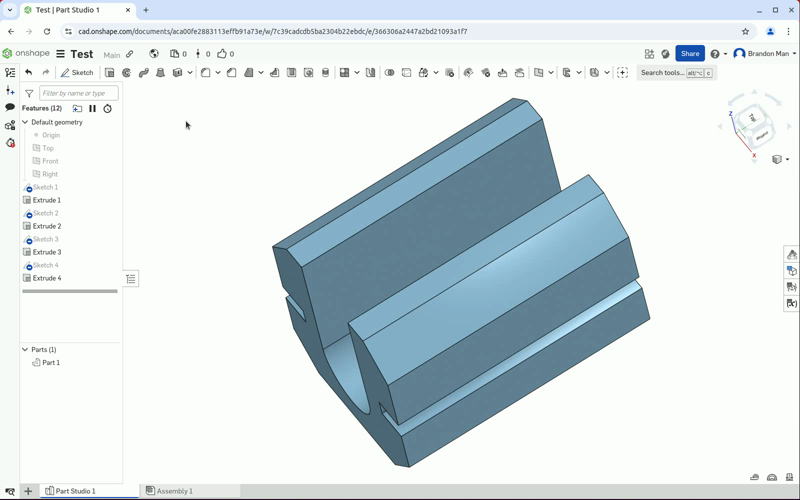
key(up, 2)
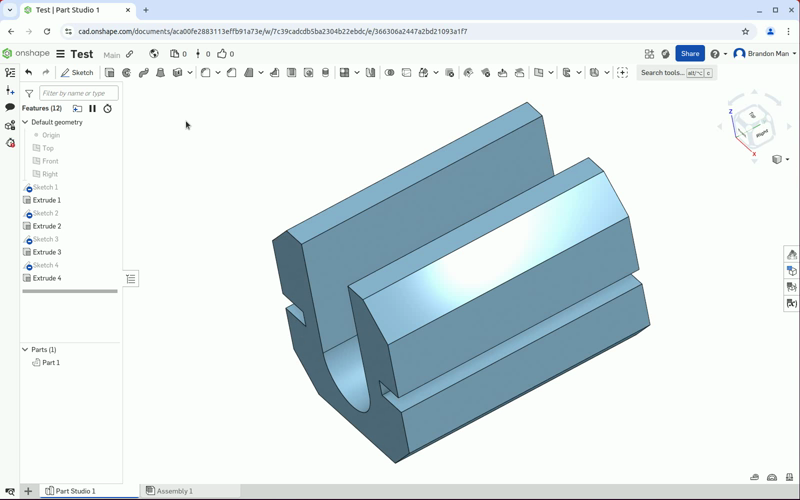
key(right, 2)
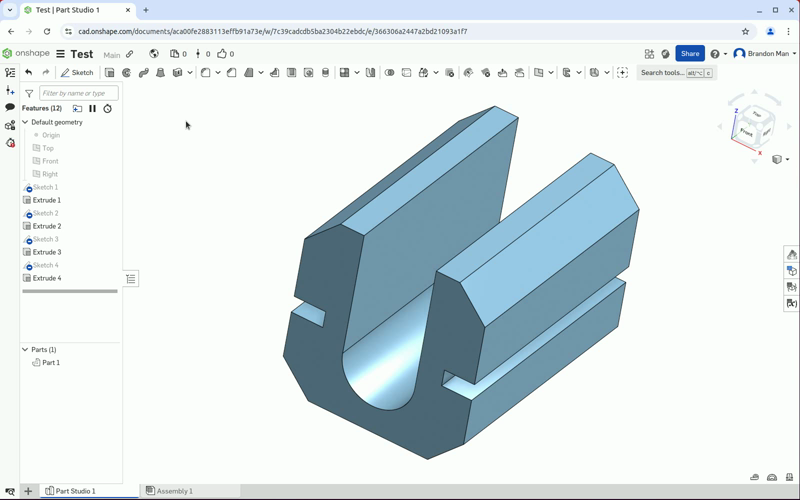
mouse_move(73, 189)
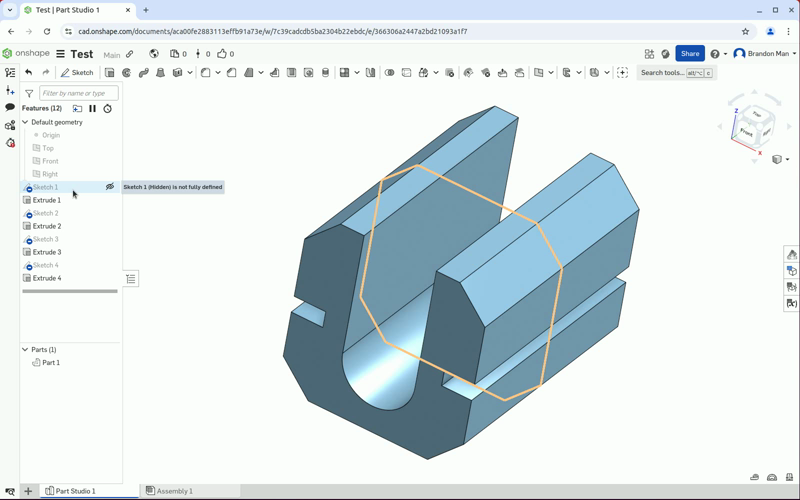
click(73, 189)